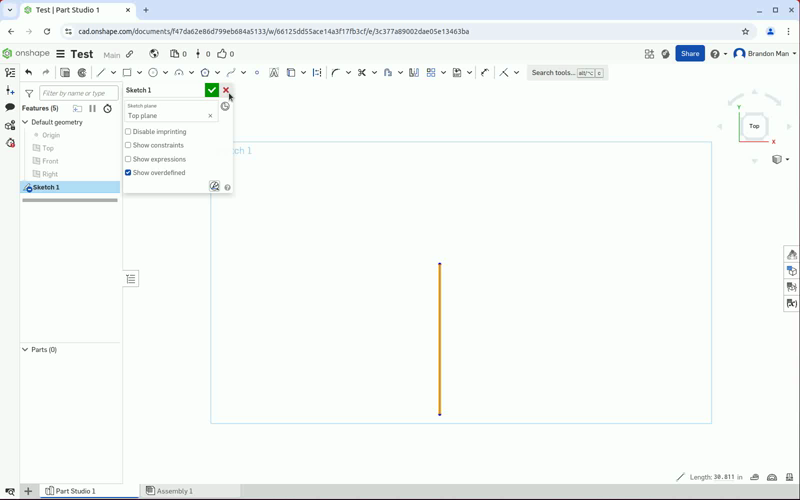
key(shift+h)
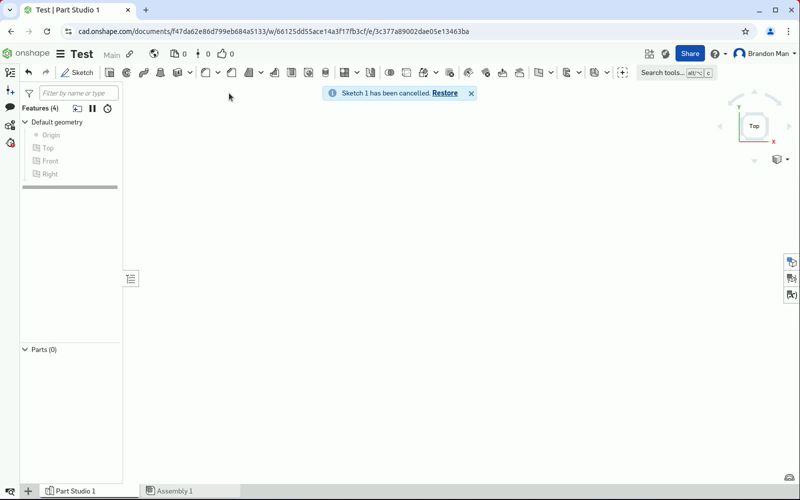
mouse_move(73, 352)
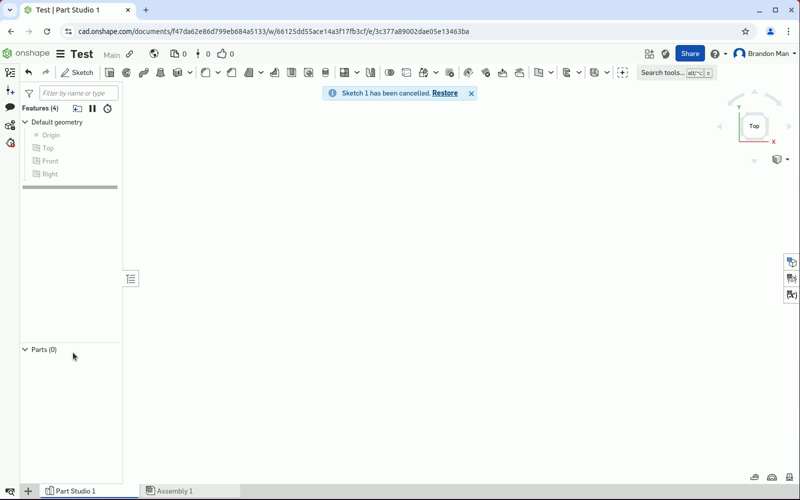
key(y)
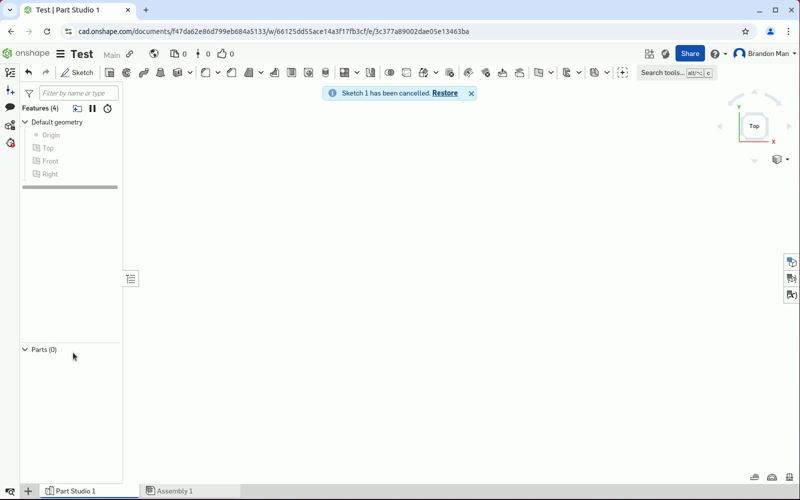
key(shift+p)
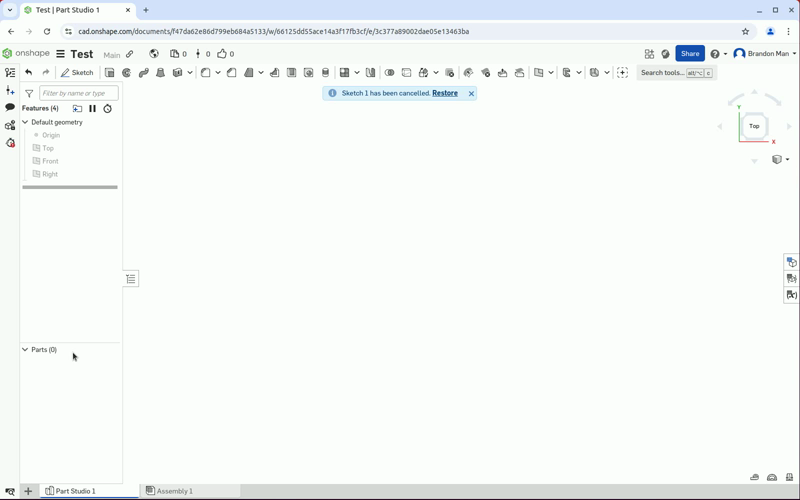
key(space)
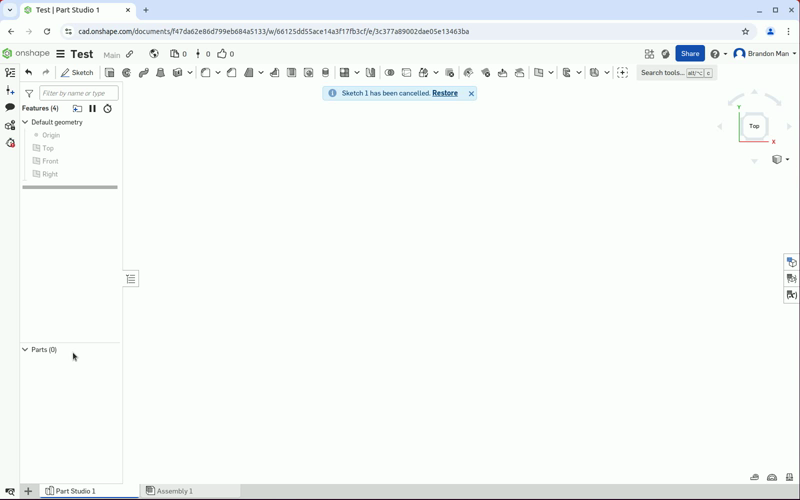
key_down(shift)
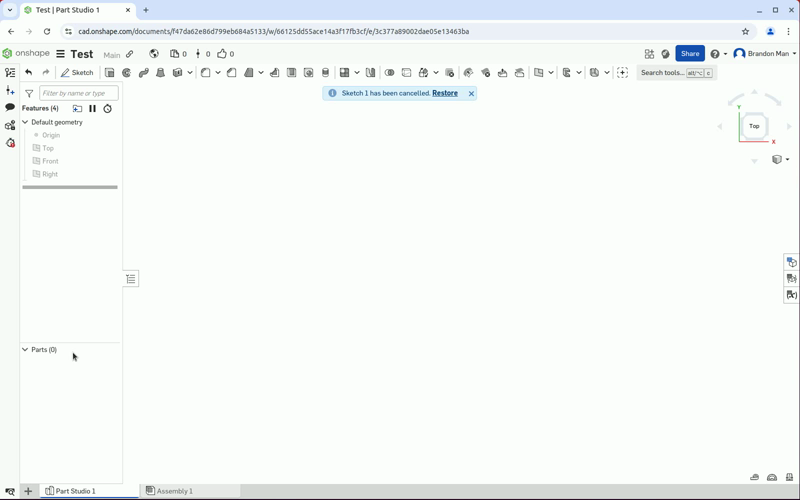
key(up)
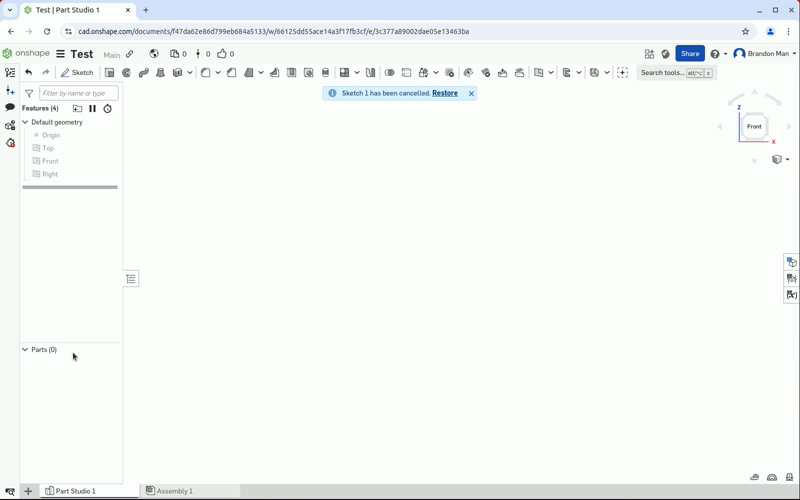
key_up(shift)
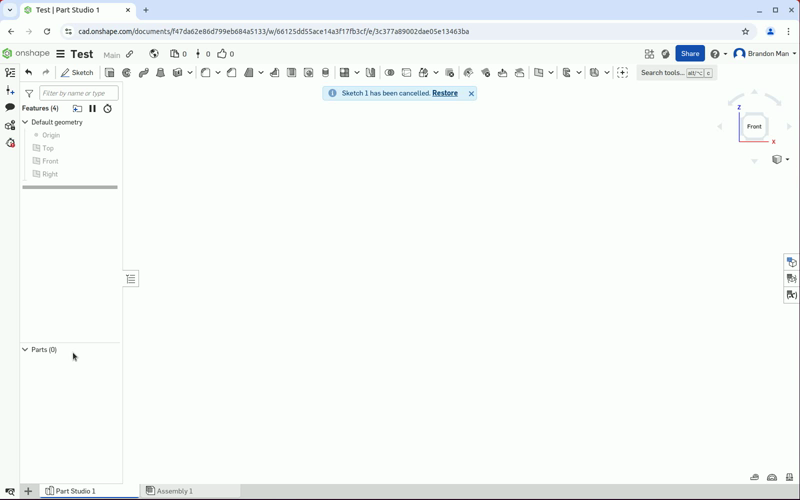
key(space)
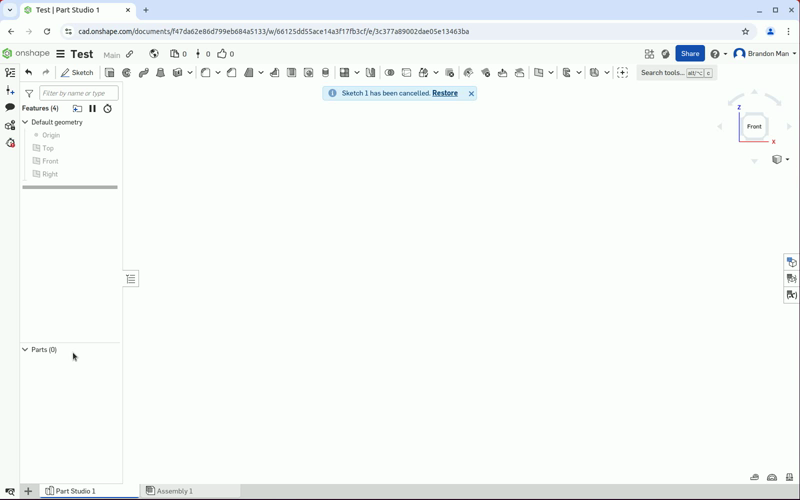
key_down(shift)
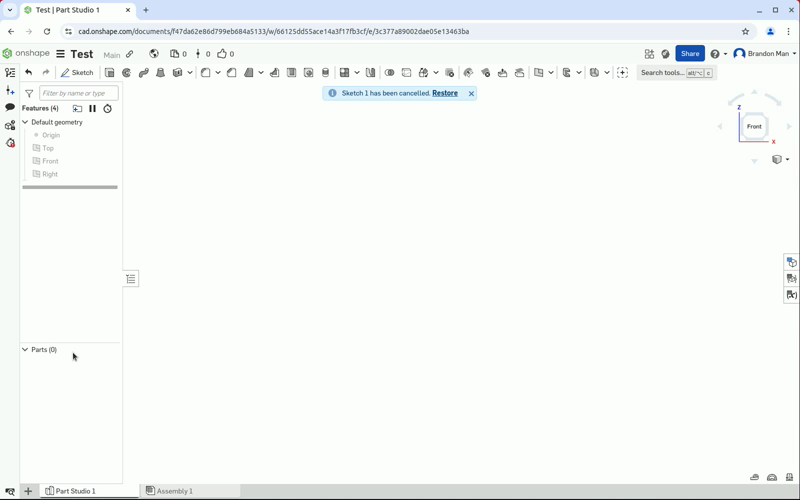
key(left)
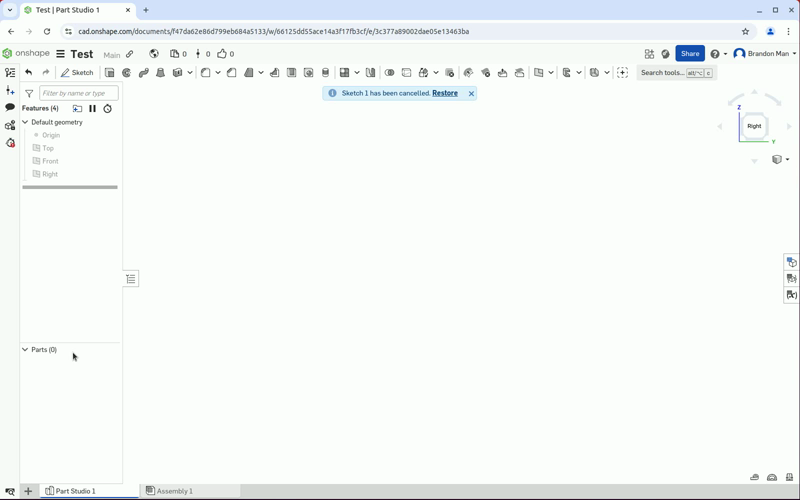
key_up(shift)
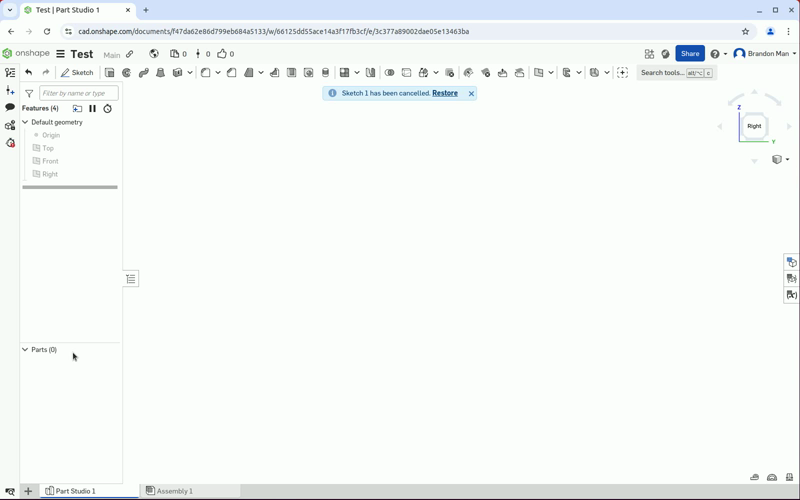
mouse_move(73, 352)
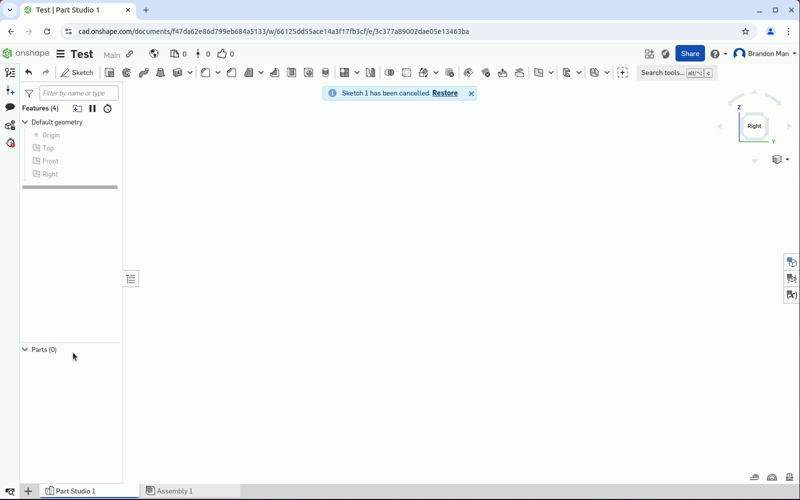
key(shift+y)
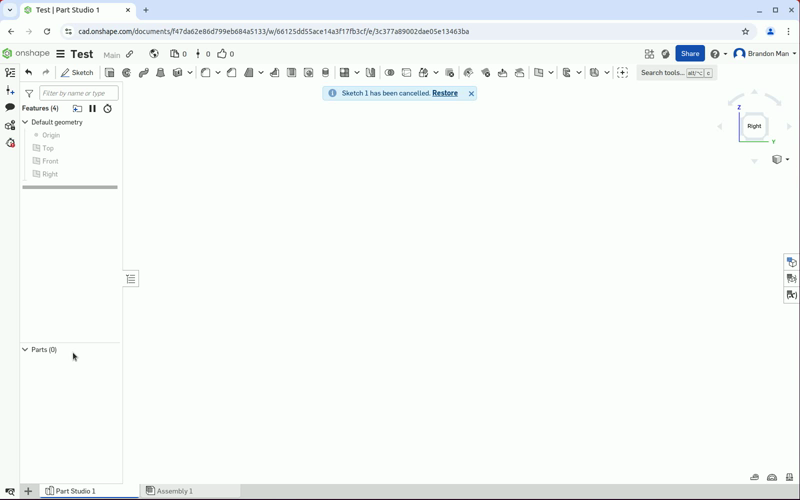
key(shift+s)
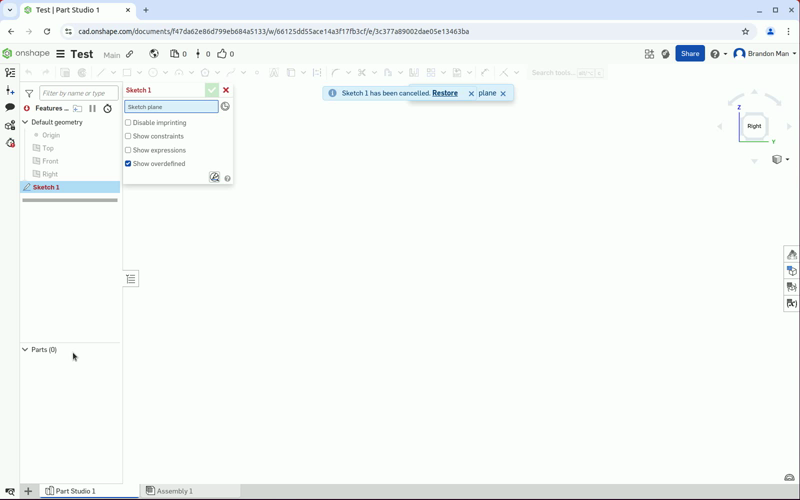
mouse_move(73, 176)
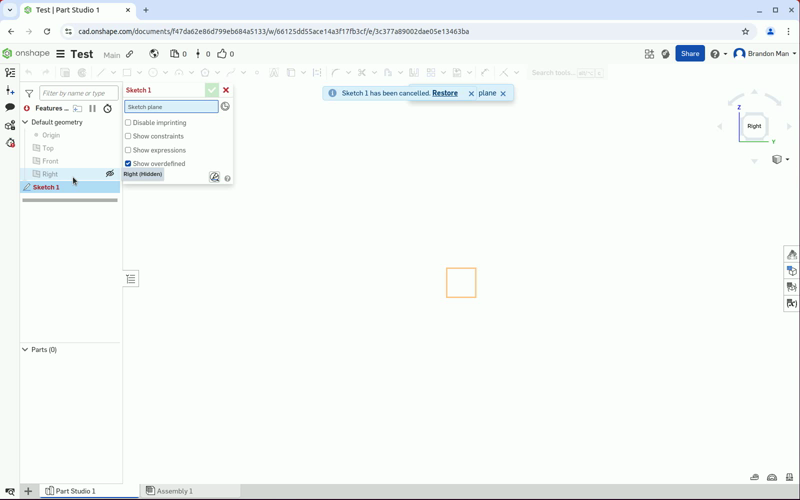
click(73, 176)
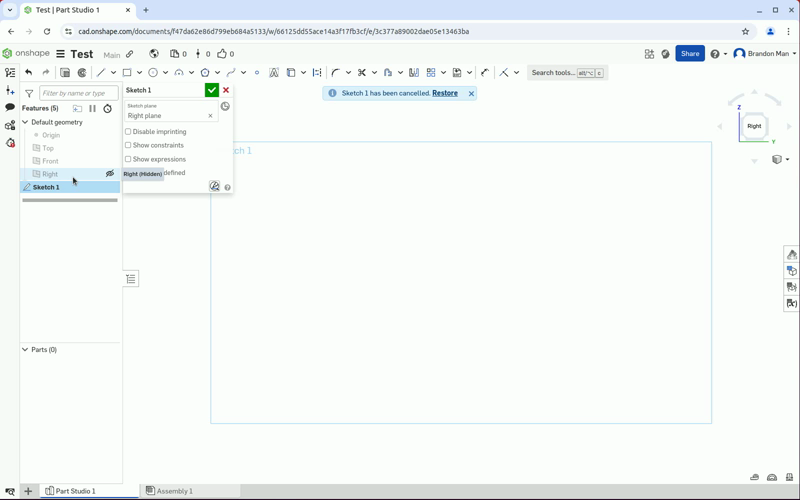
mouse_move(73, 352)
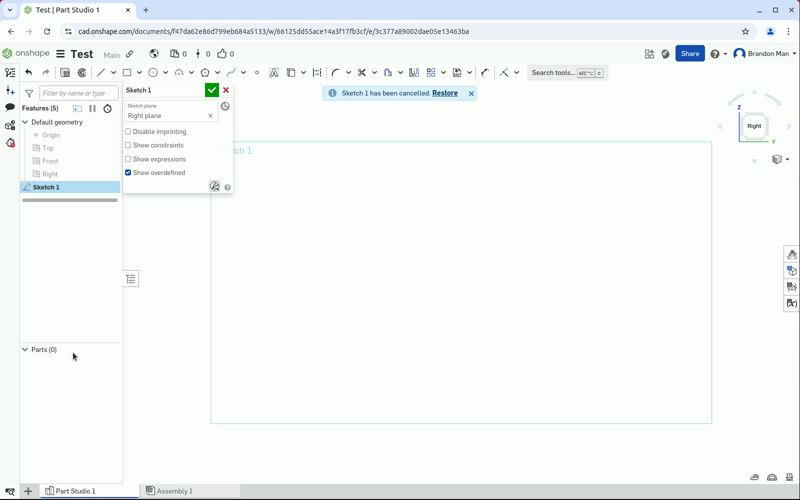
key(y)
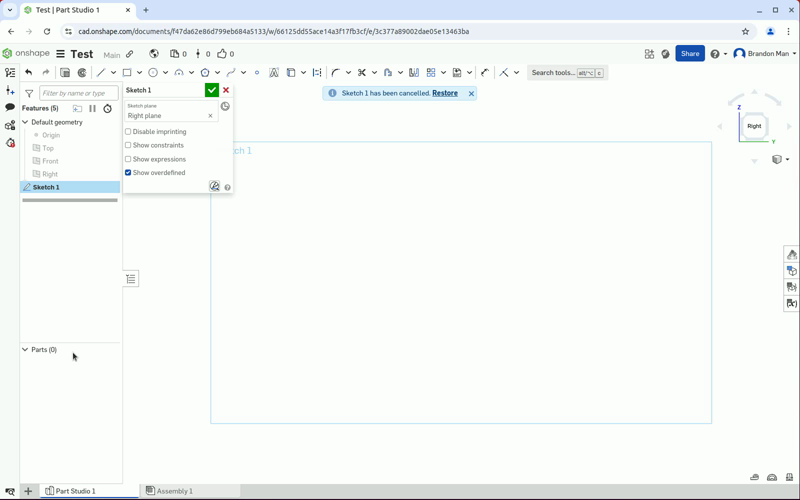
key(l)
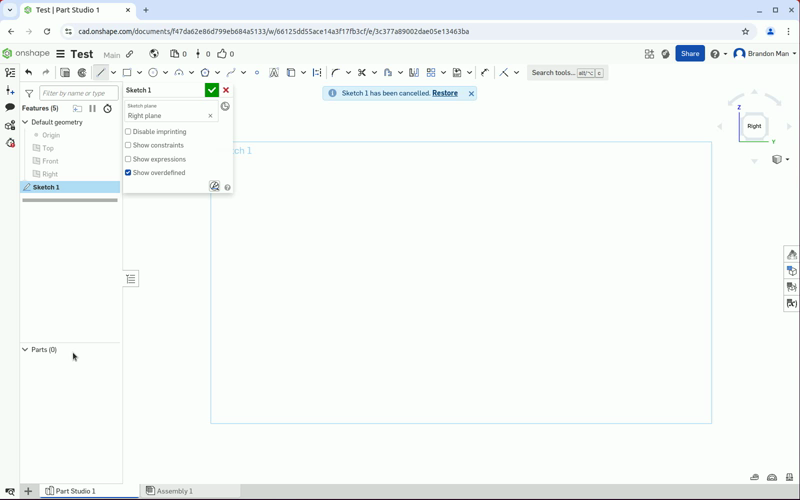
key_down(shift)
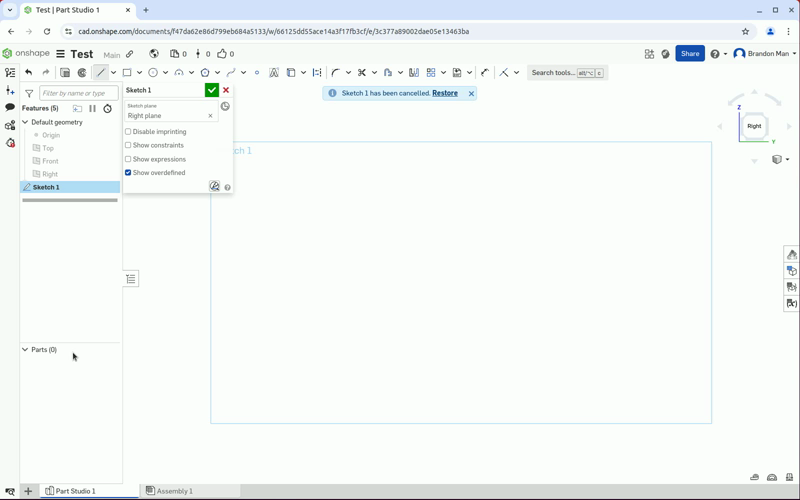
mouse_move(391, 271)
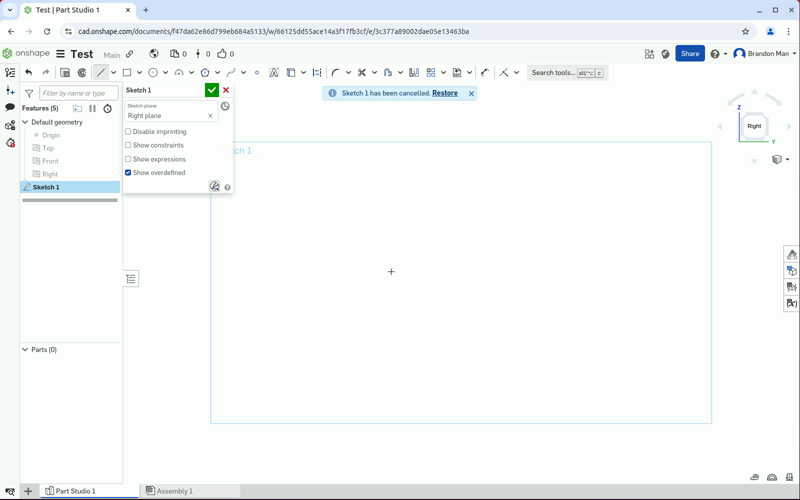
click(391, 271)
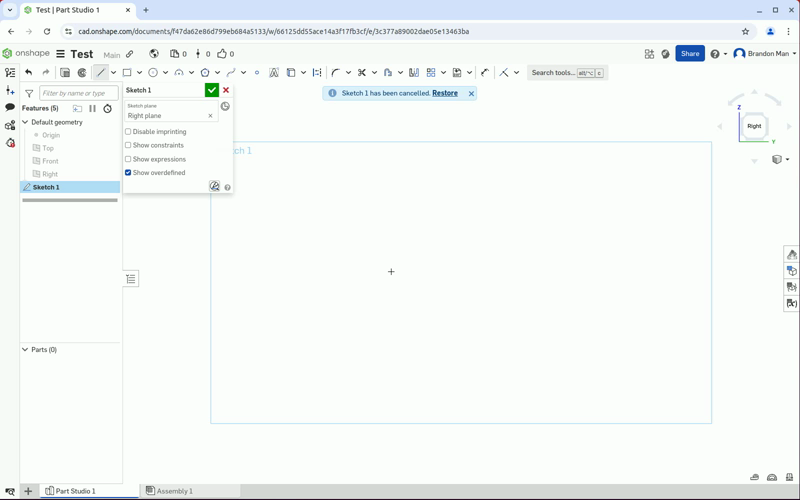
key_up(shift)
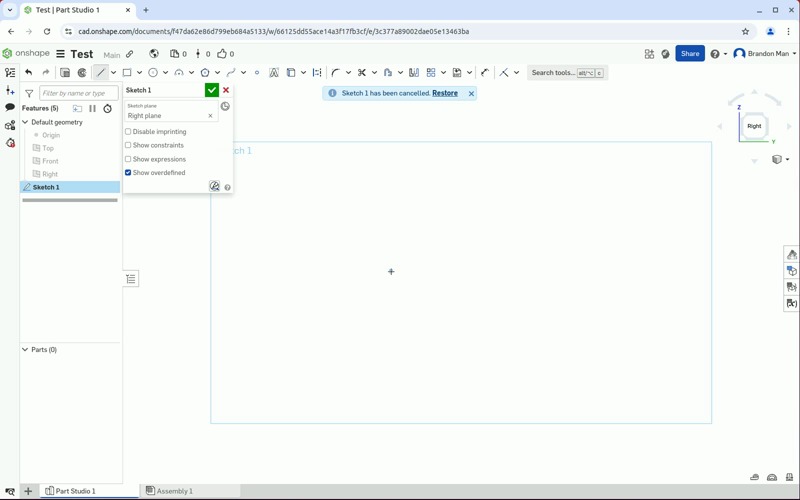
key_down(shift)
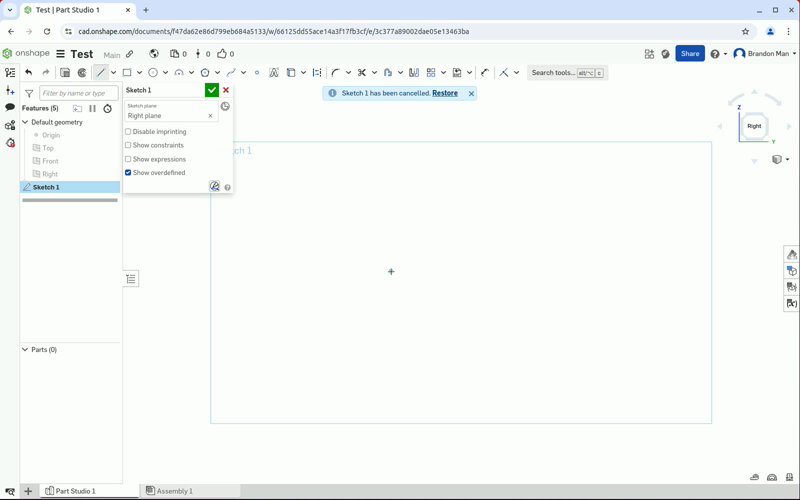
mouse_move(421, 271)
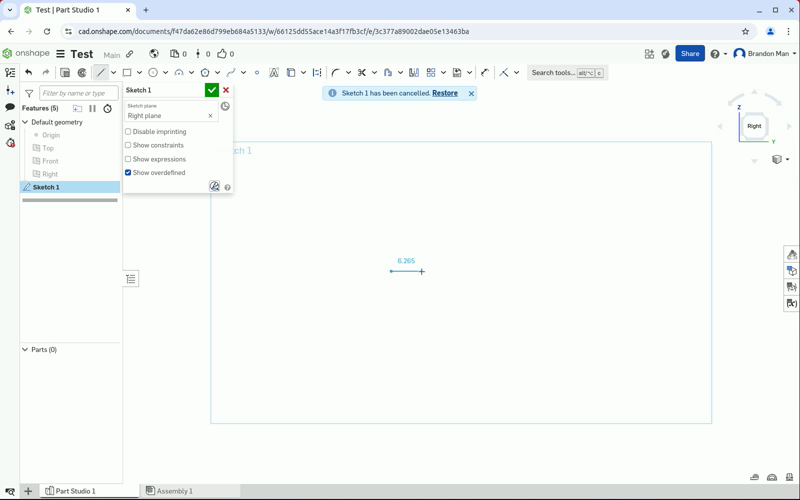
mouse_move(400, 271)
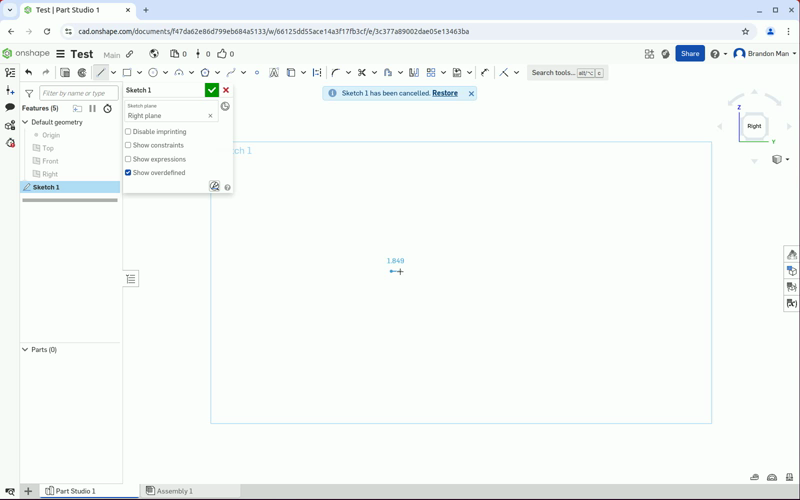
click(400, 271)
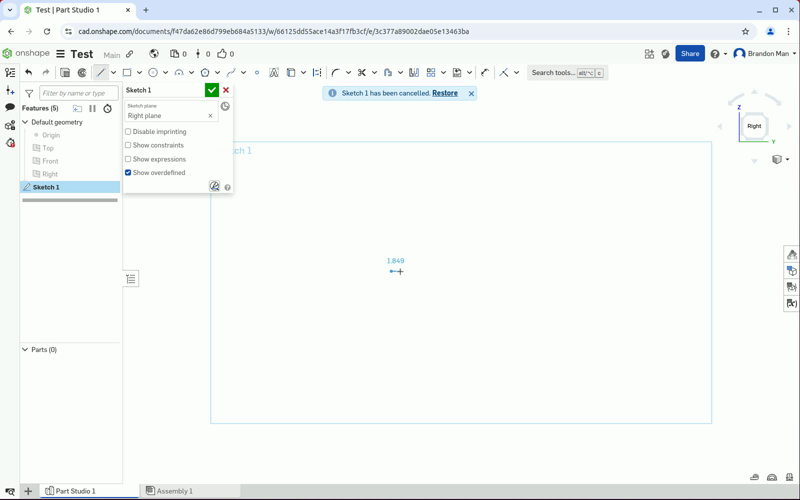
key_up(shift)
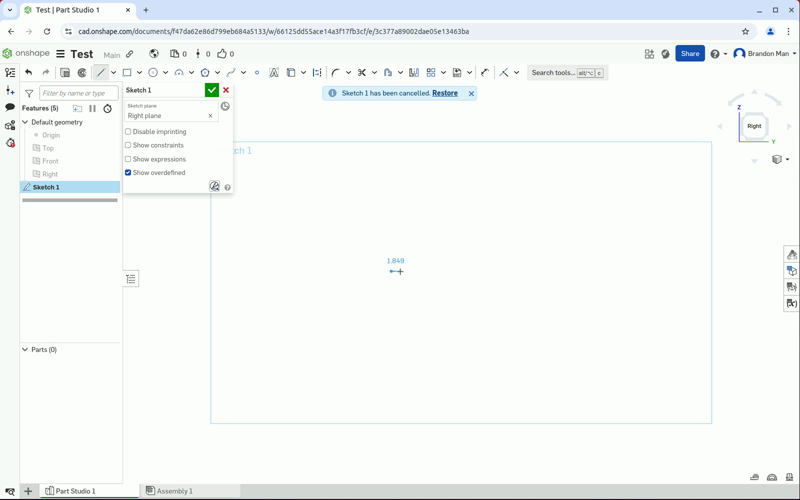
key_down(shift)
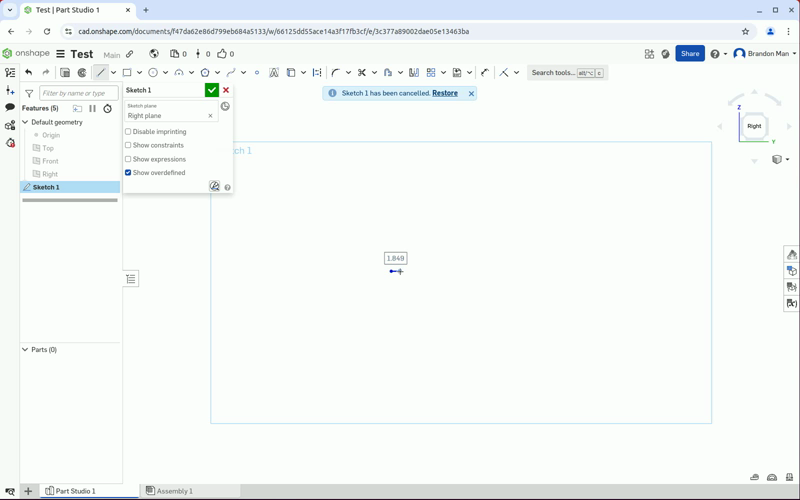
mouse_move(430, 271)
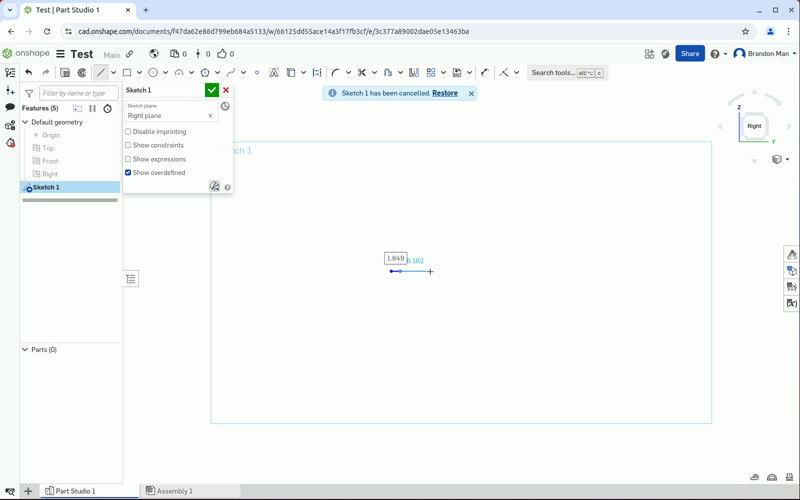
mouse_move(400, 282)
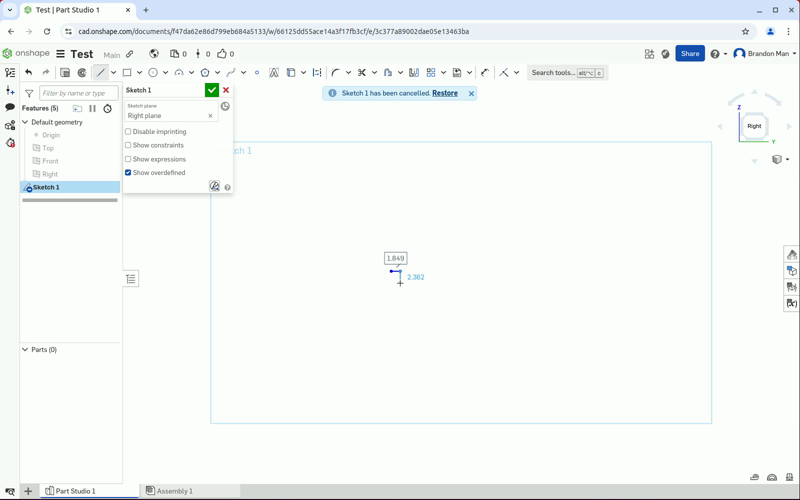
click(400, 282)
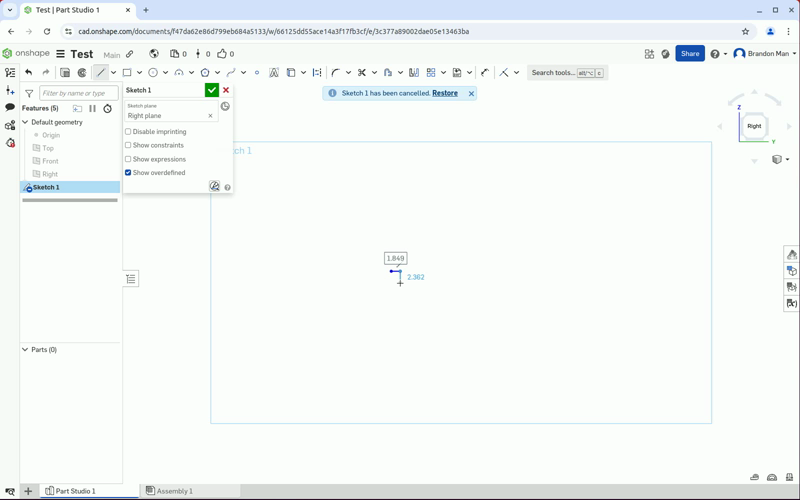
key_up(shift)
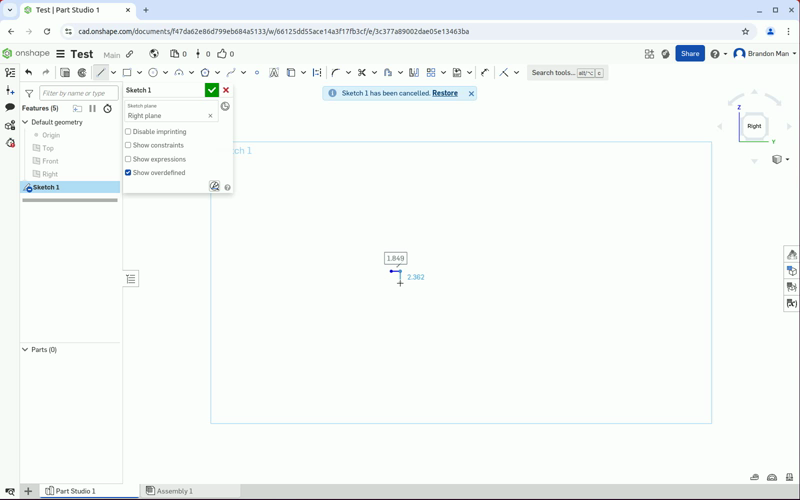
key_down(shift)
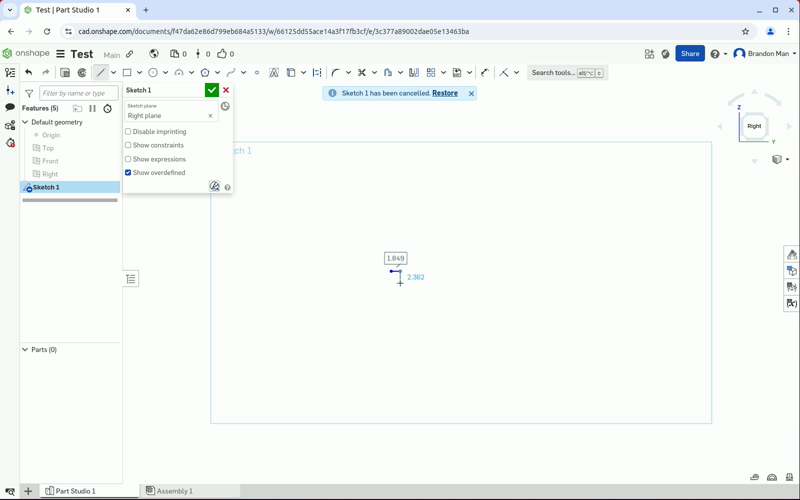
mouse_move(461, 282)
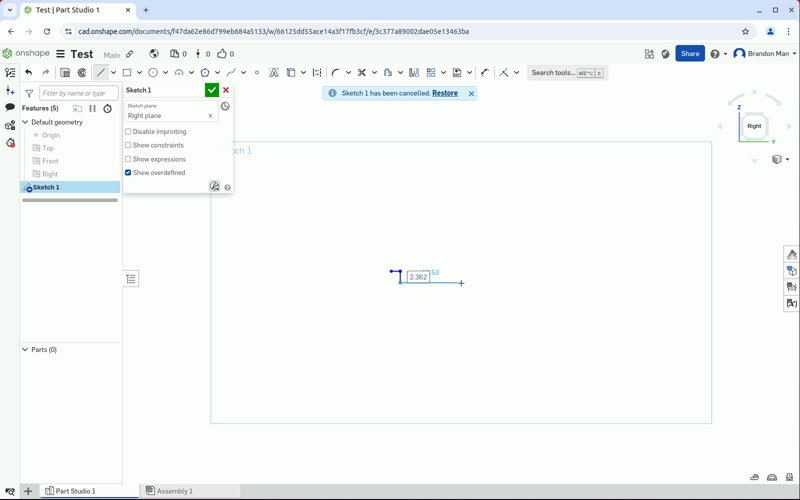
click(461, 282)
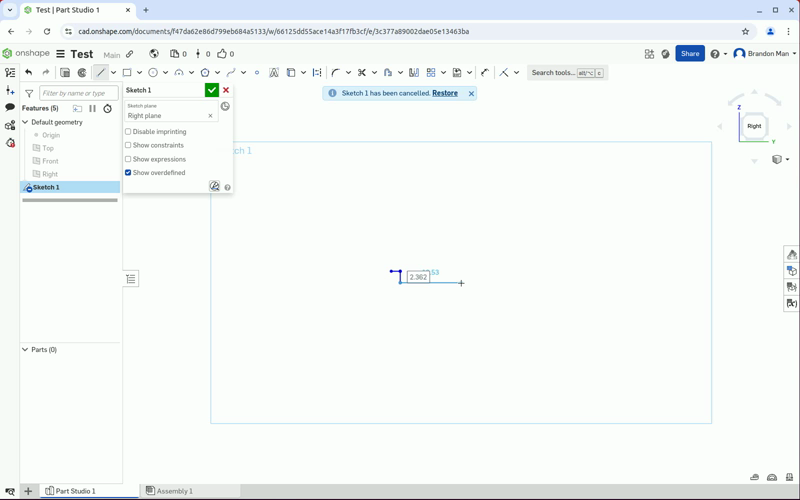
key_up(shift)
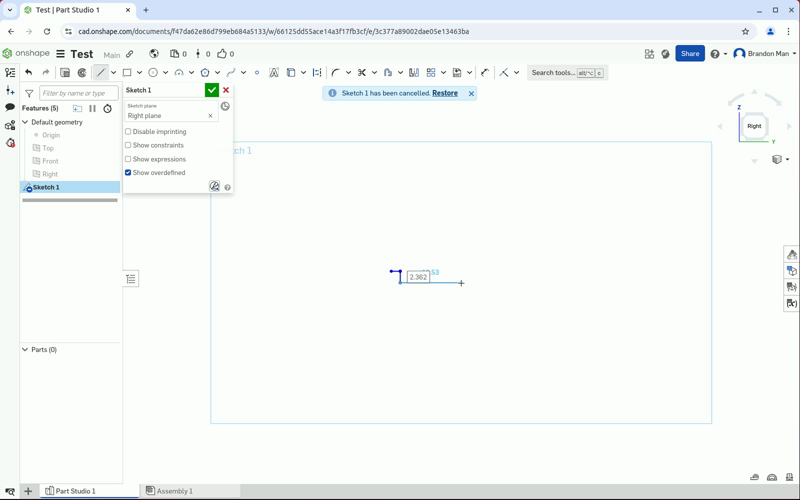
key_down(shift)
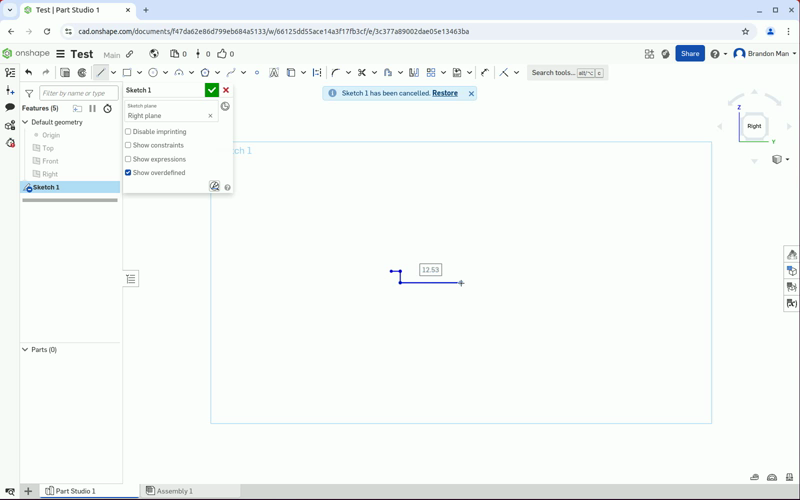
mouse_move(461, 179)
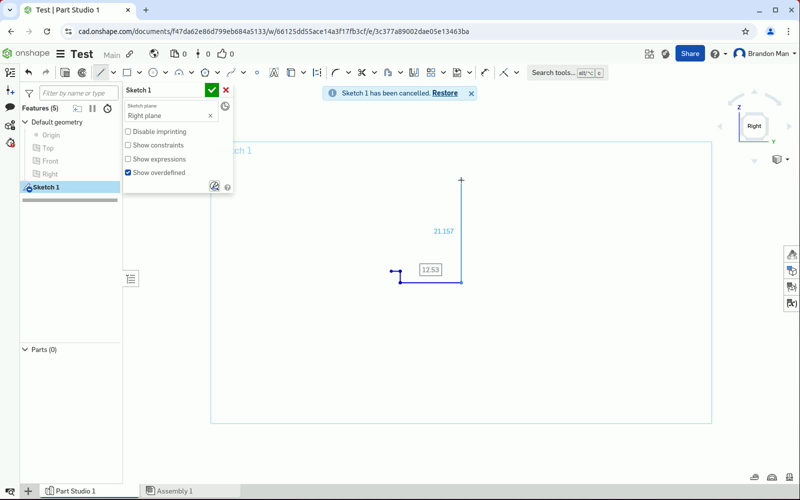
click(461, 179)
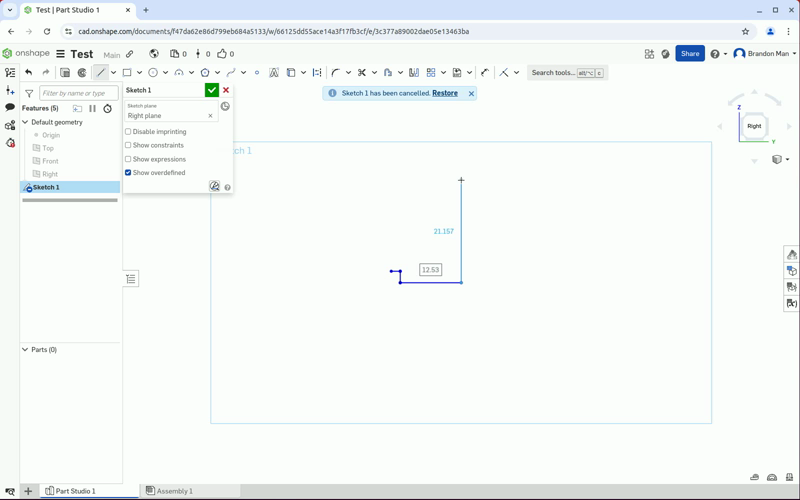
key_up(shift)
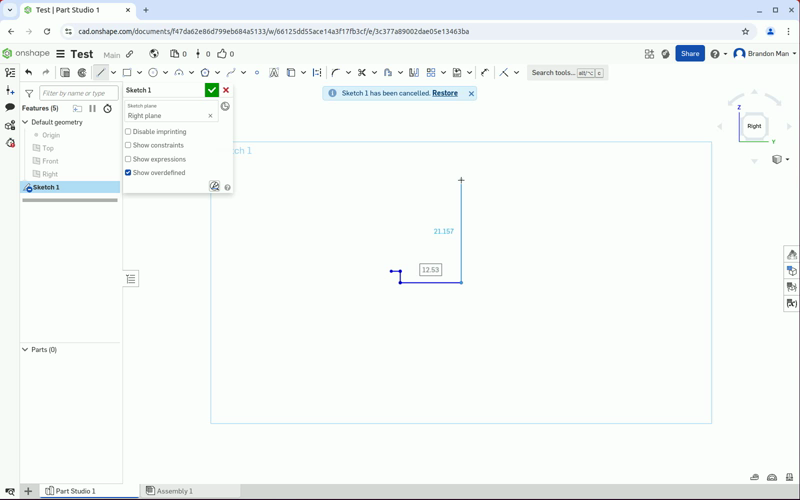
key_down(shift)
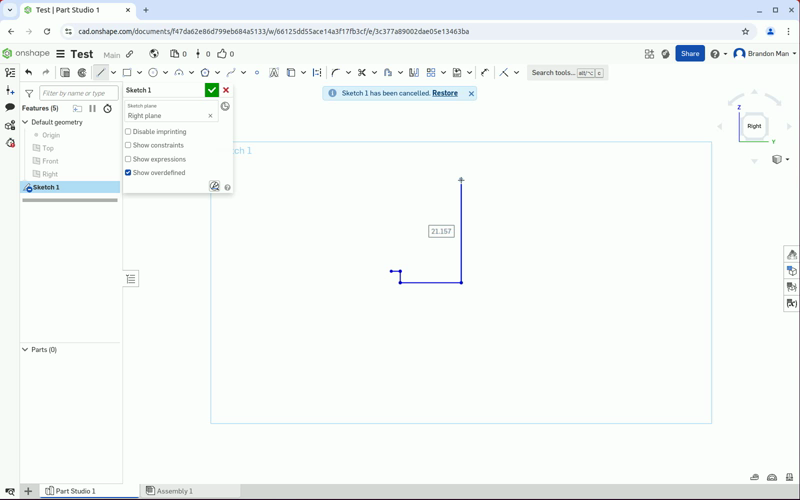
mouse_move(391, 179)
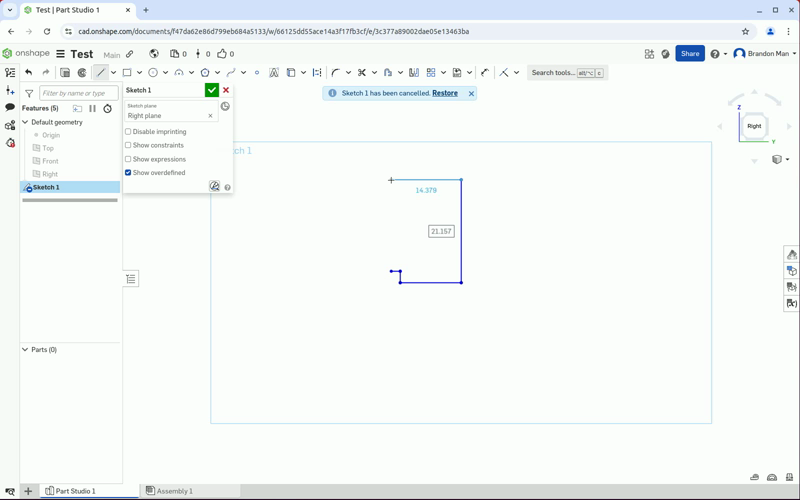
click(391, 179)
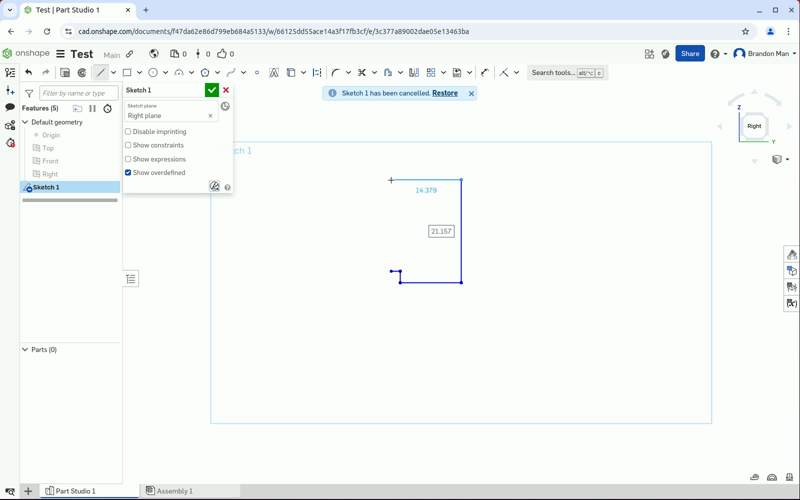
key_up(shift)
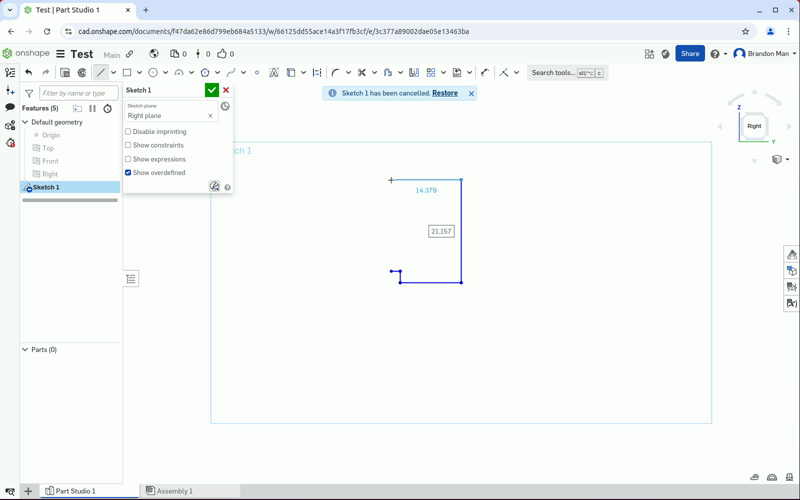
key_down(shift)
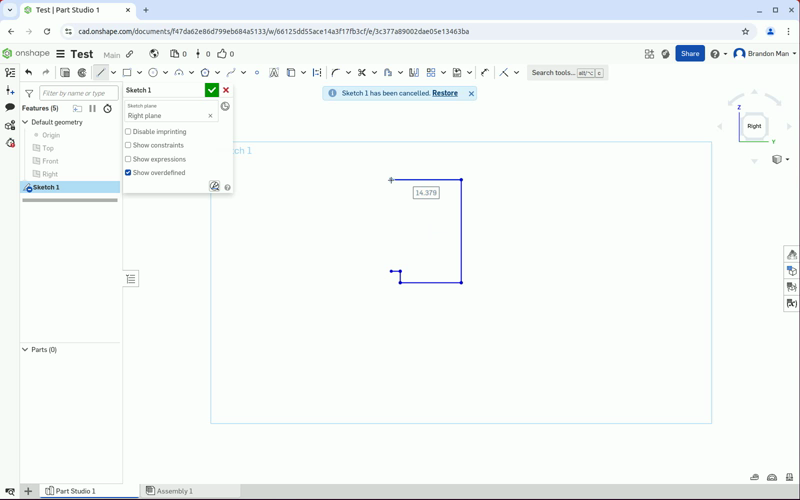
mouse_move(391, 271)
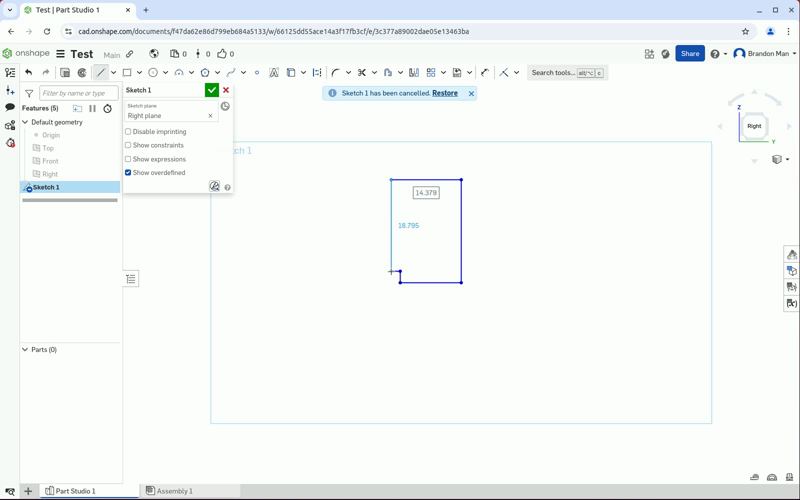
key_up(shift)
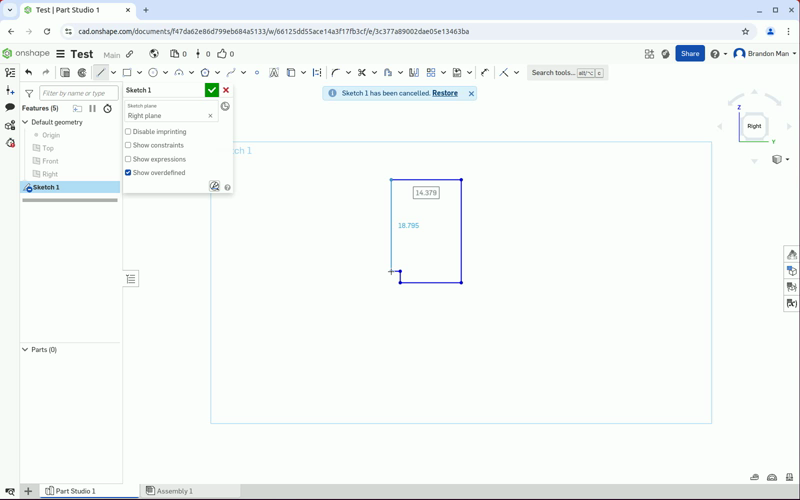
click(391, 271)
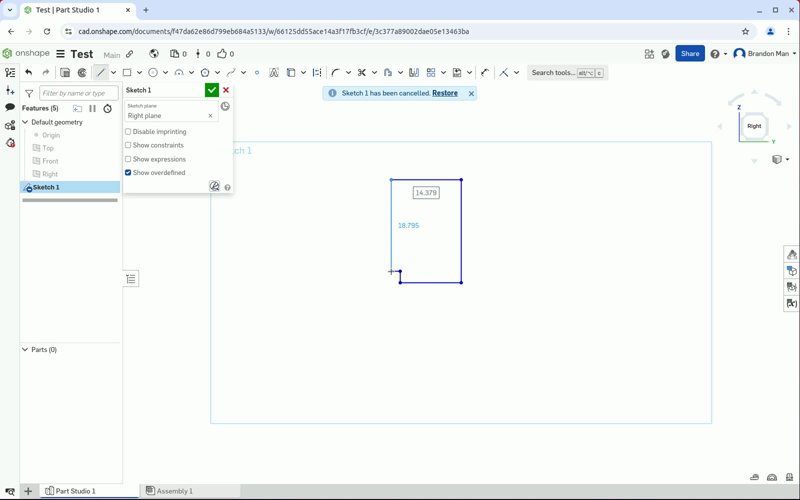
key(esc)
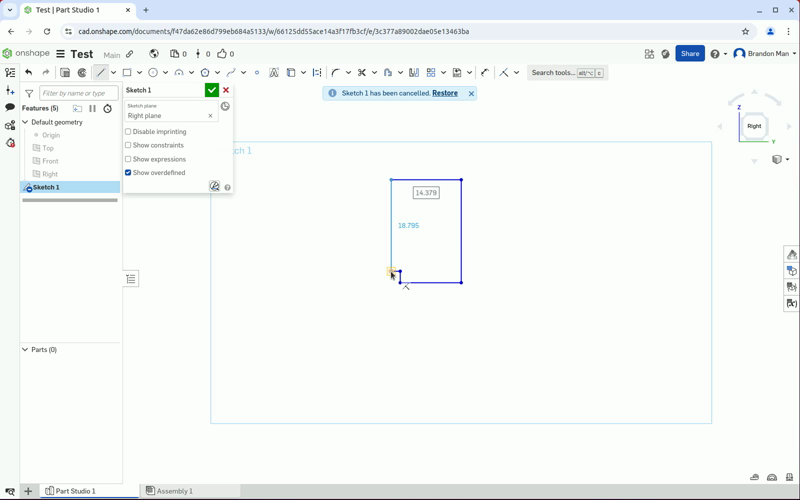
mouse_move(442, 230)
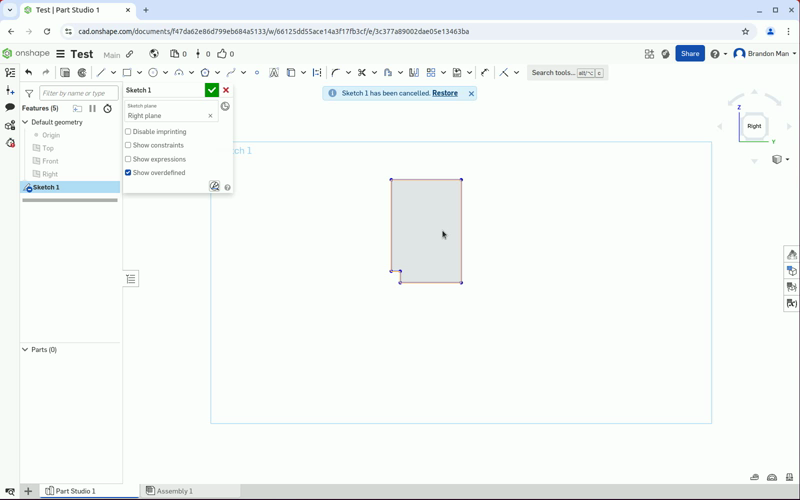
click(442, 230)
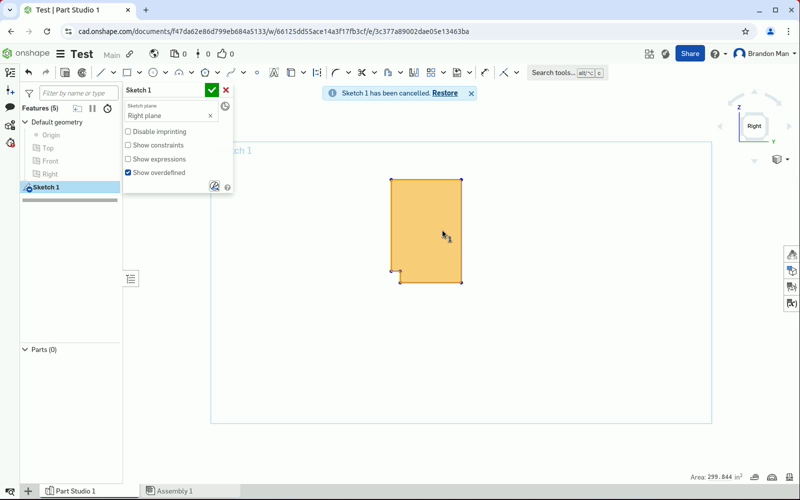
mouse_move(73, 352)
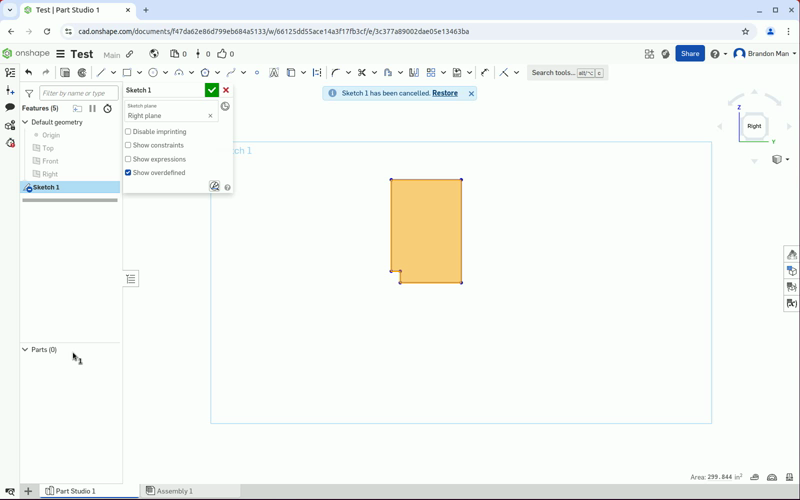
key(shift+y)
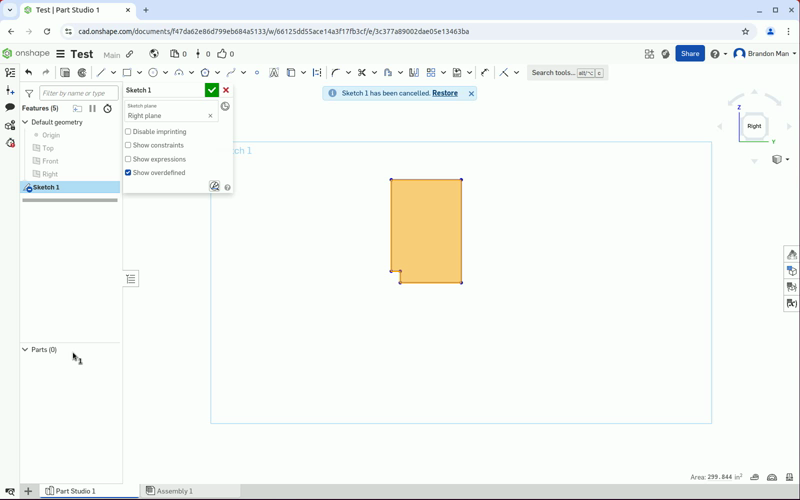
key(shift+e)
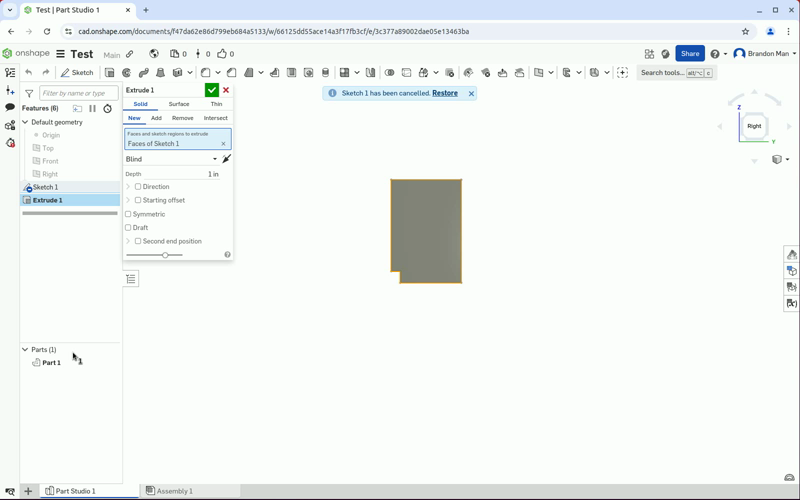
mouse_move(143, 106)
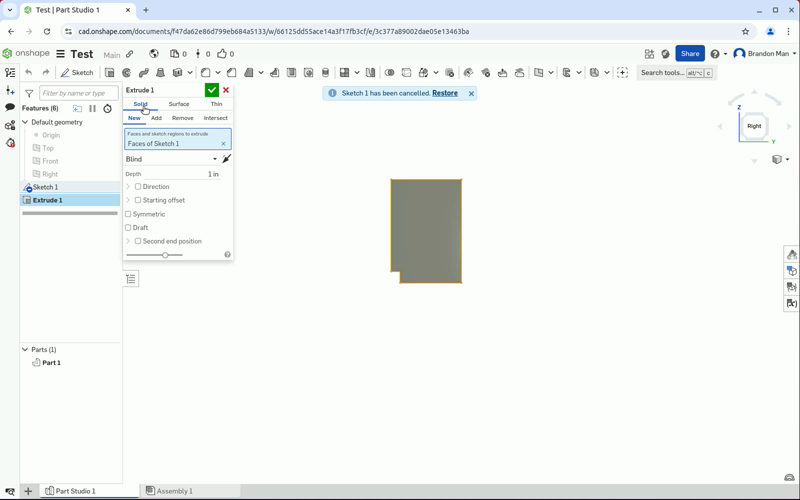
click(143, 106)
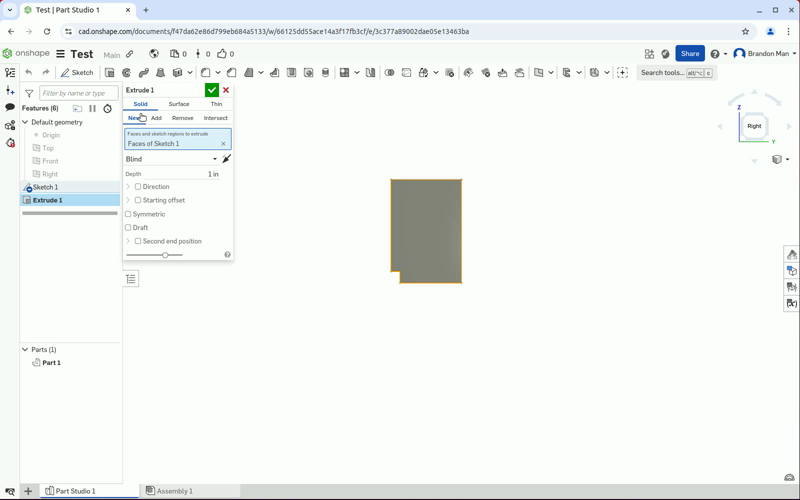
mouse_move(137, 120)
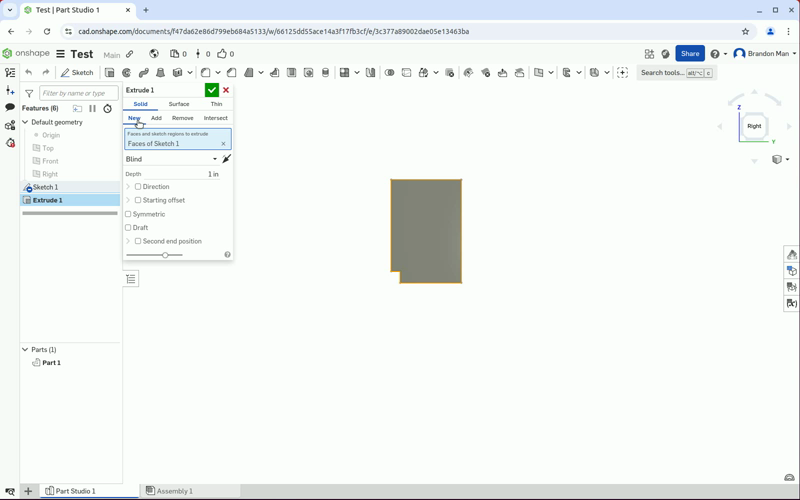
click(137, 120)
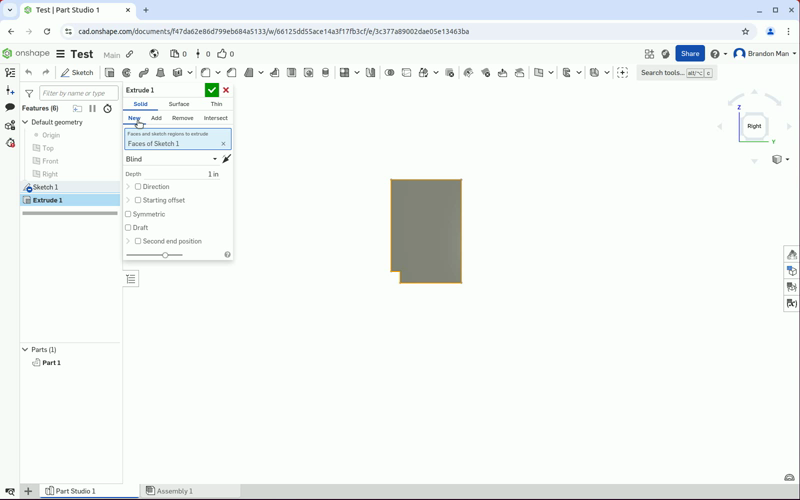
key(tab, 4)
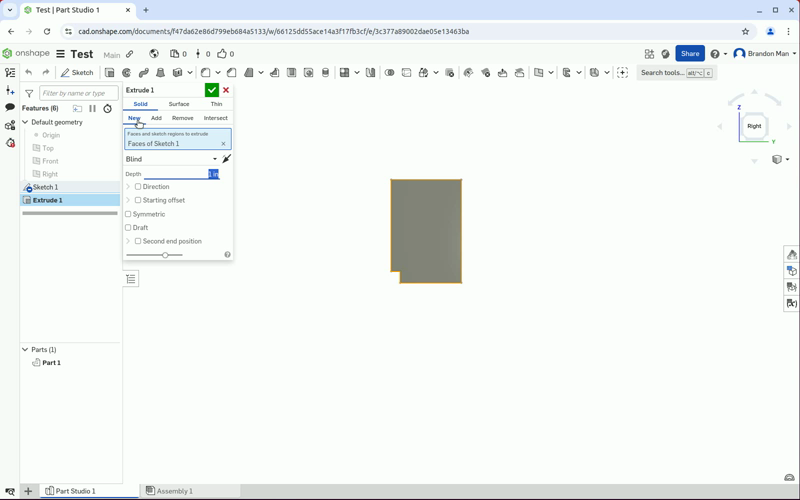
text(23.108)
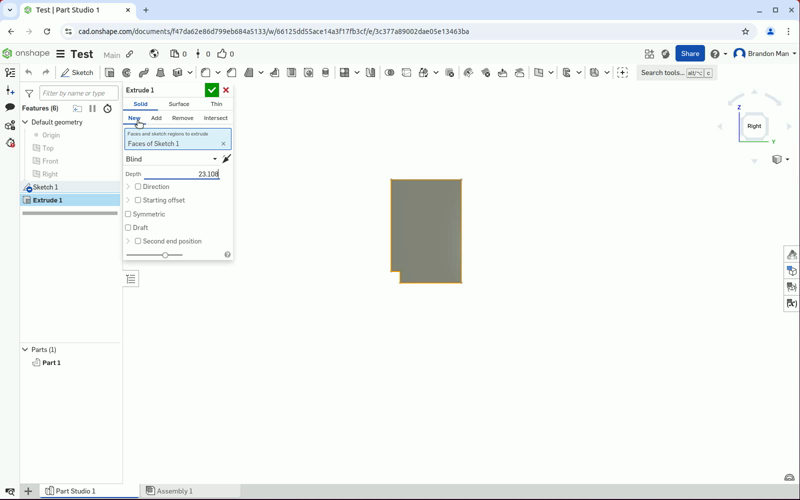
key(enter)
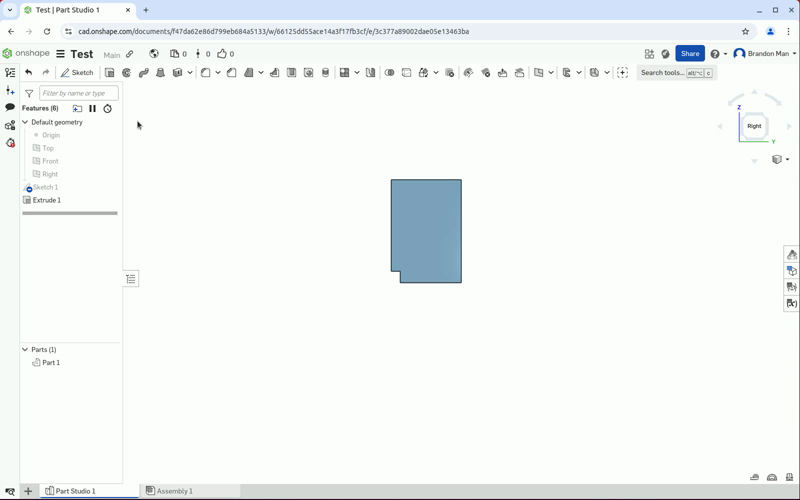
key(shift+h)
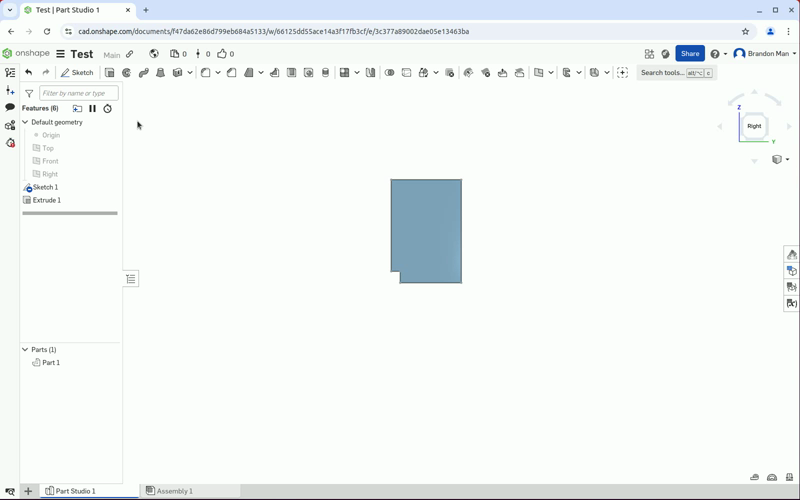
key(shift+h)
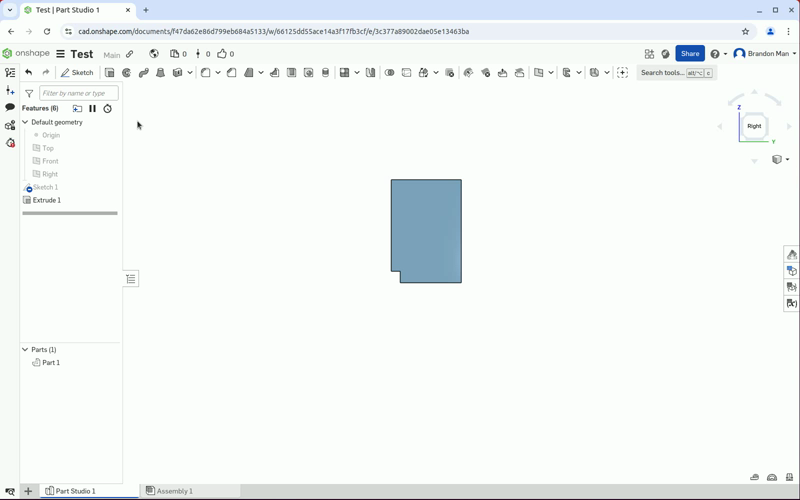
mouse_move(73, 189)
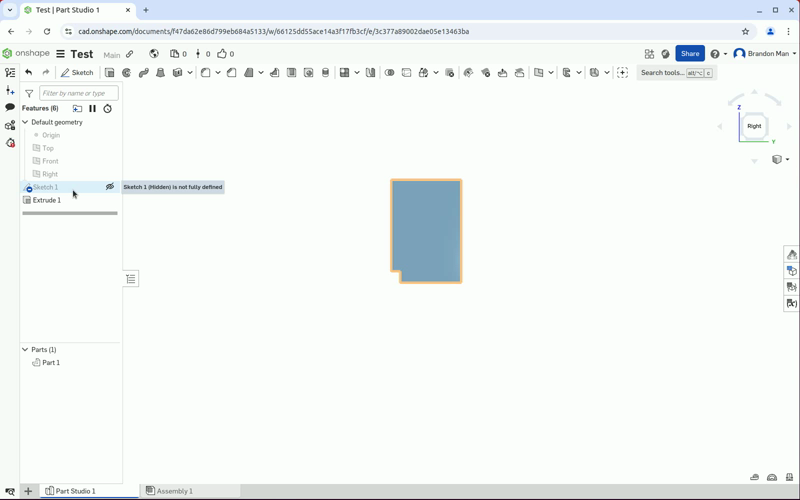
click(73, 189)
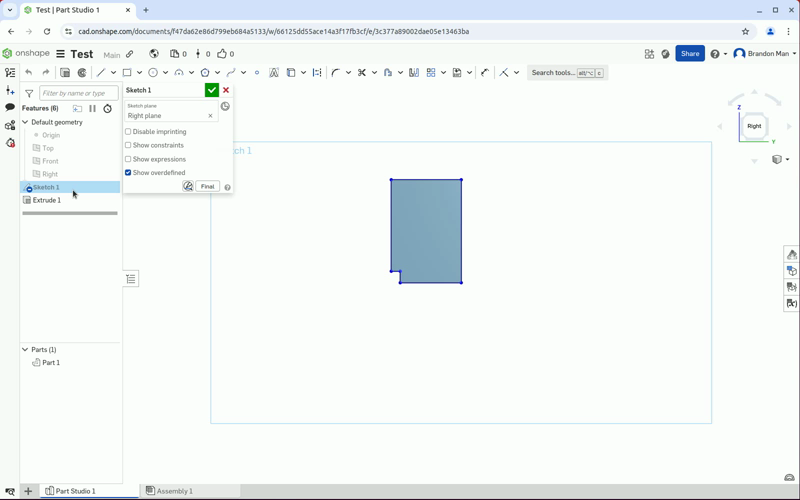
mouse_move(229, 92)
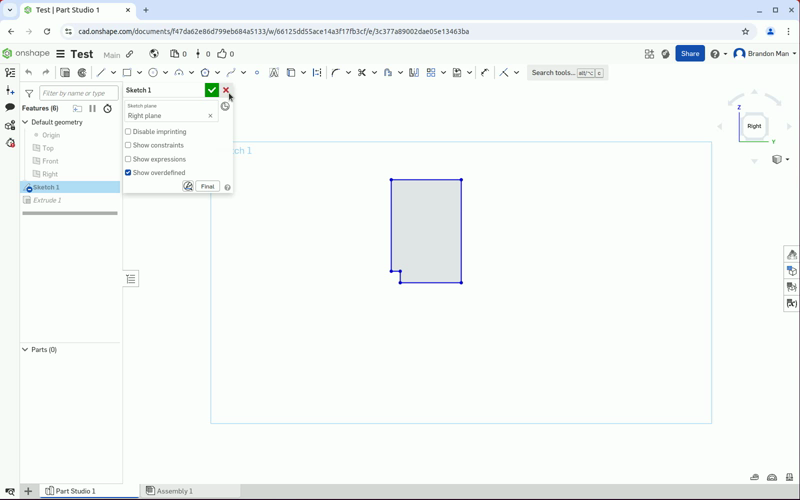
click(229, 92)
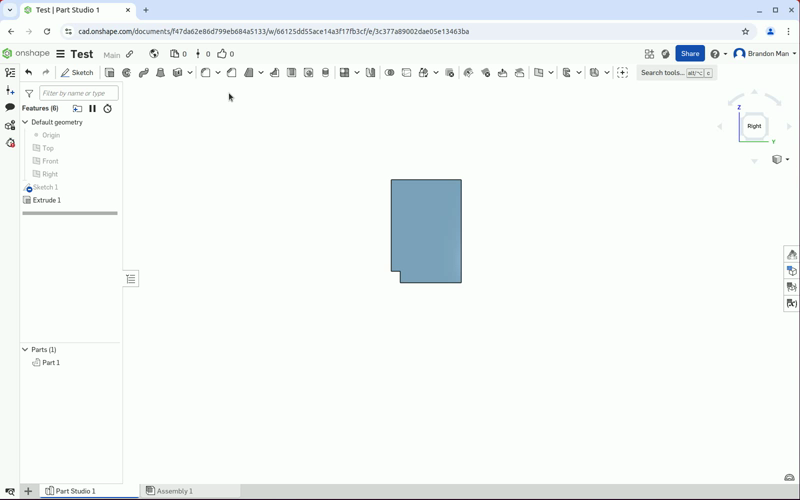
mouse_move(73, 352)
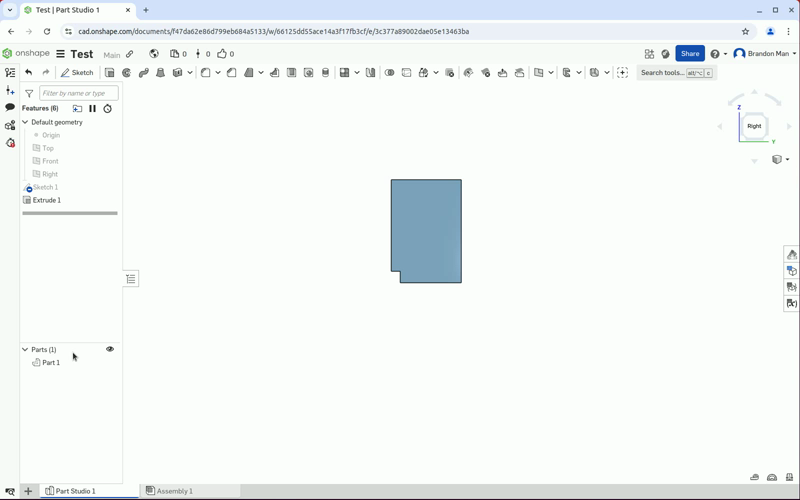
key(y)
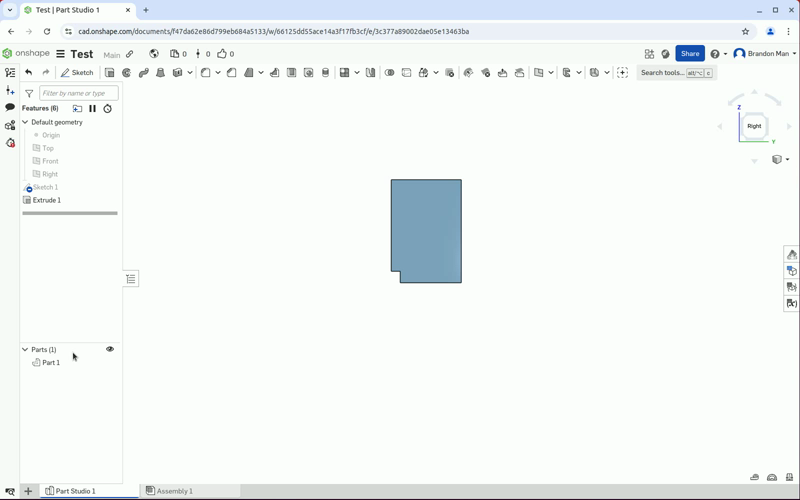
key(shift+p)
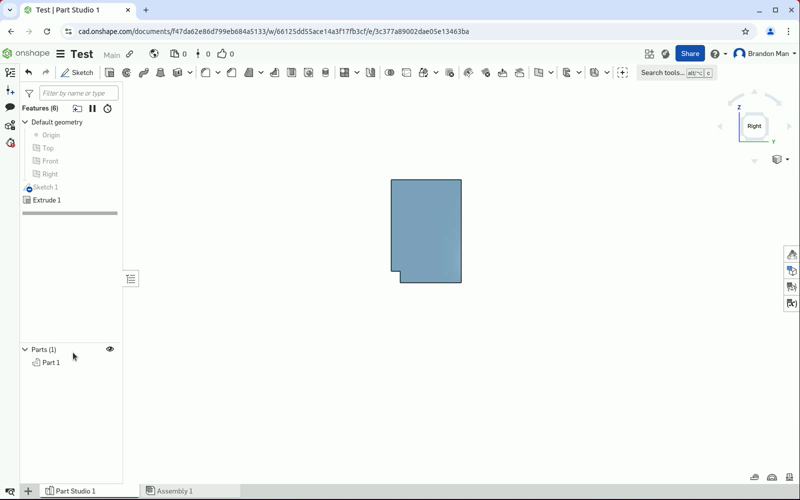
key(space)
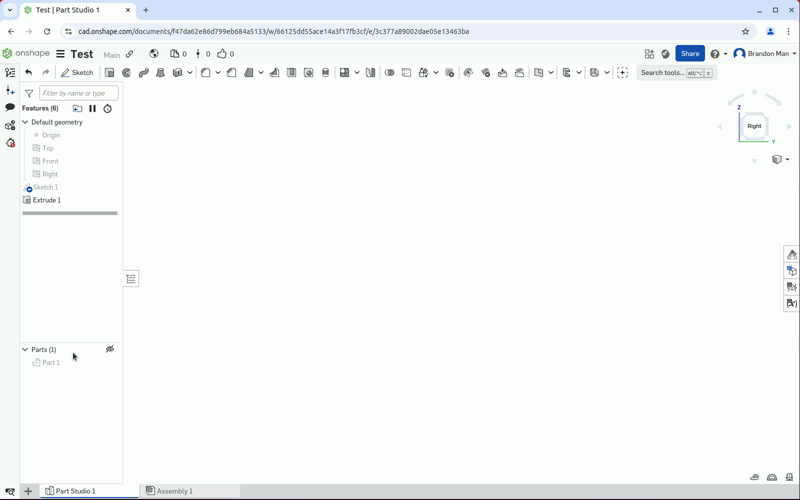
key_down(shift)
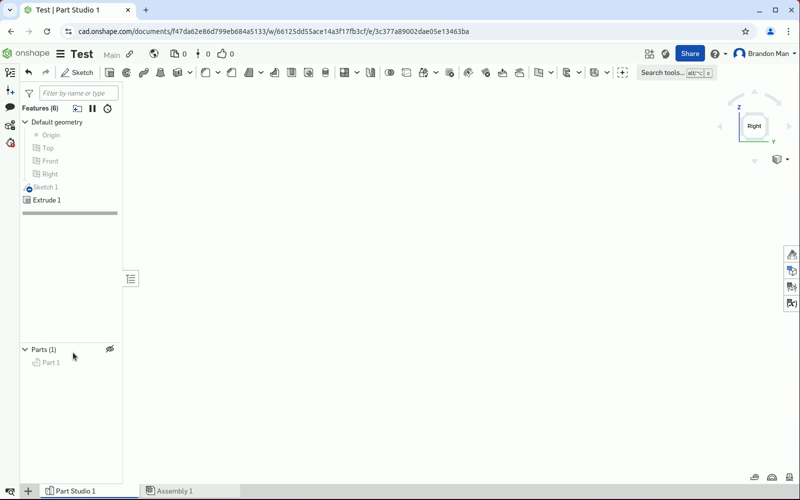
key(right)
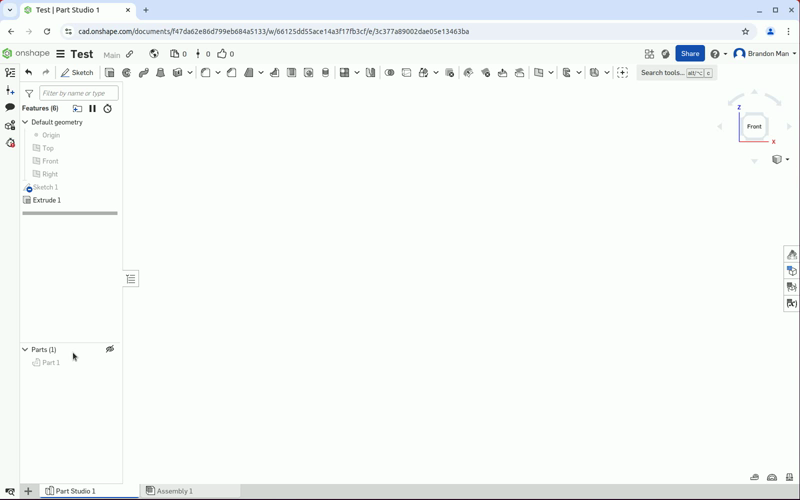
key_up(shift)
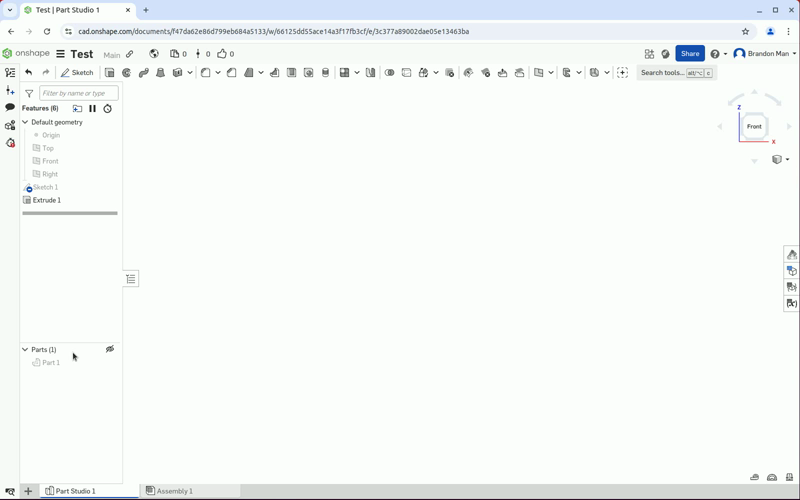
mouse_move(73, 352)
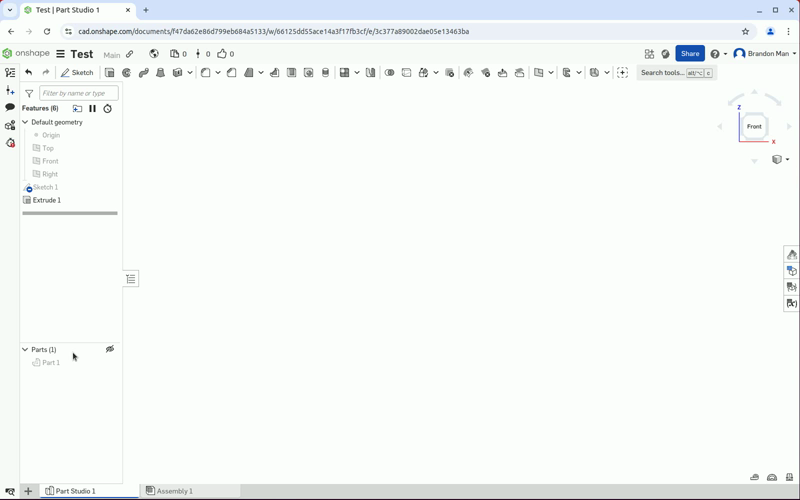
key(shift+y)
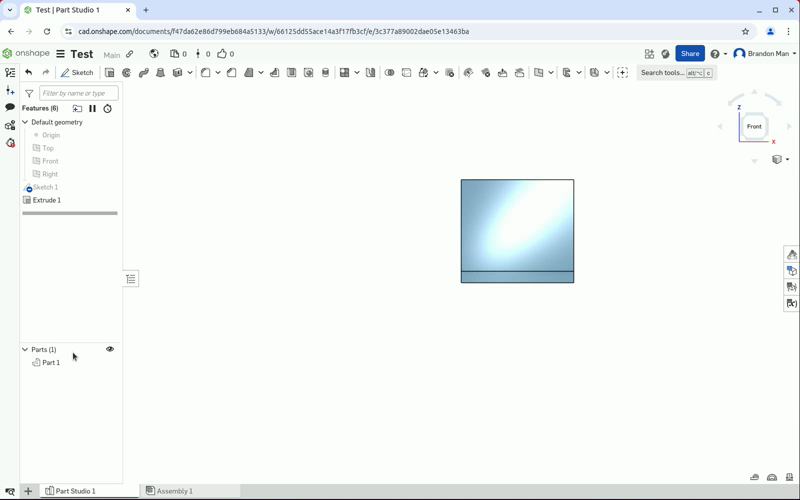
mouse_move(541, 75)
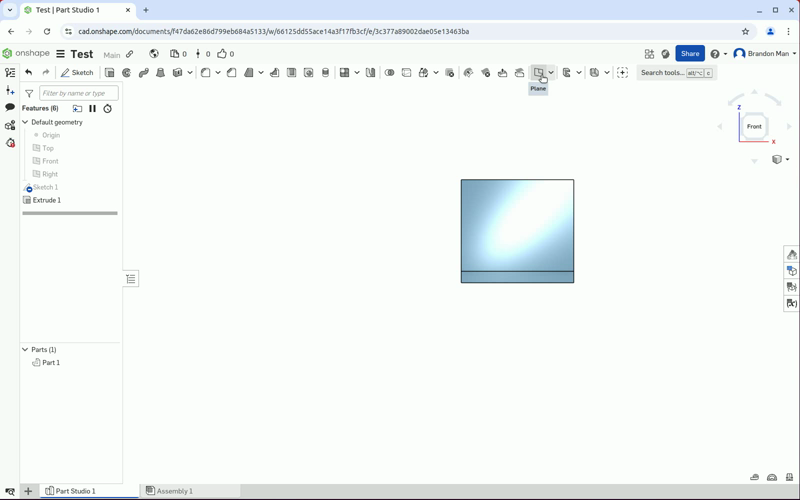
click(541, 75)
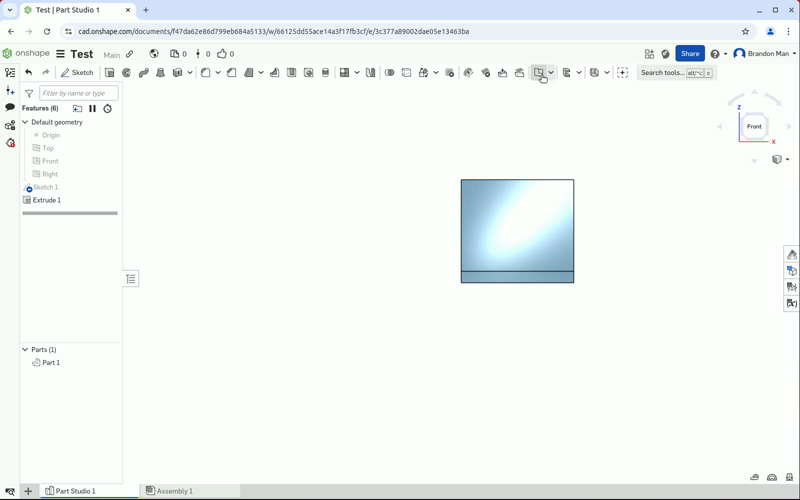
mouse_move(73, 163)
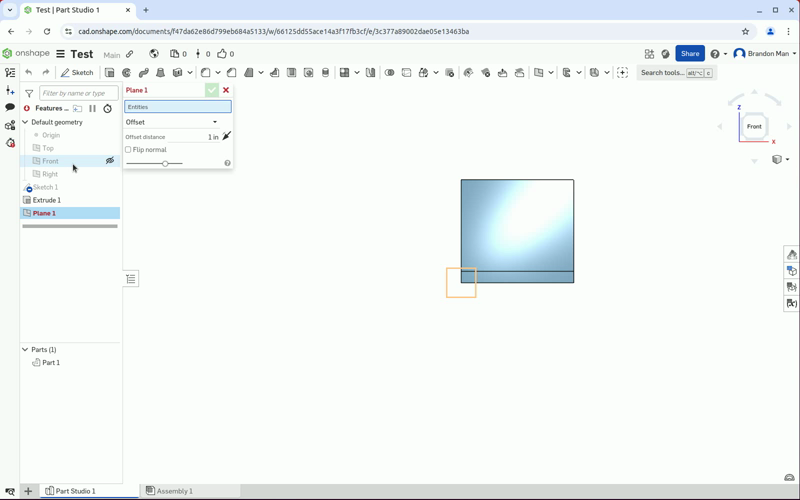
click(73, 163)
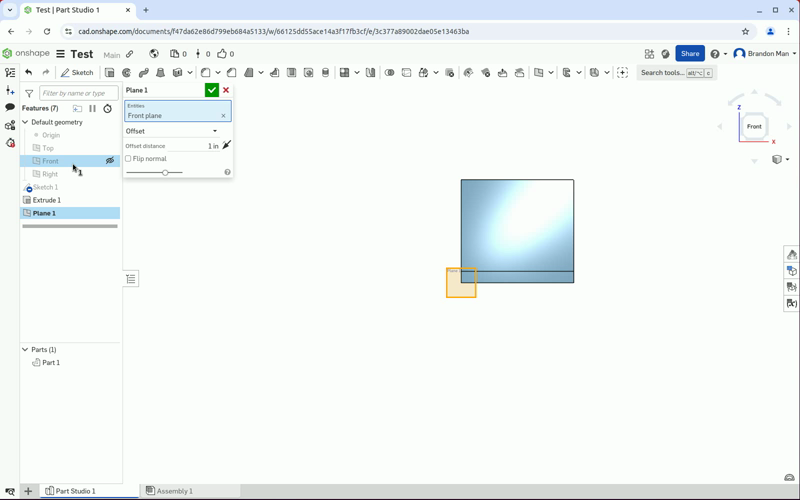
key(tab, 2)
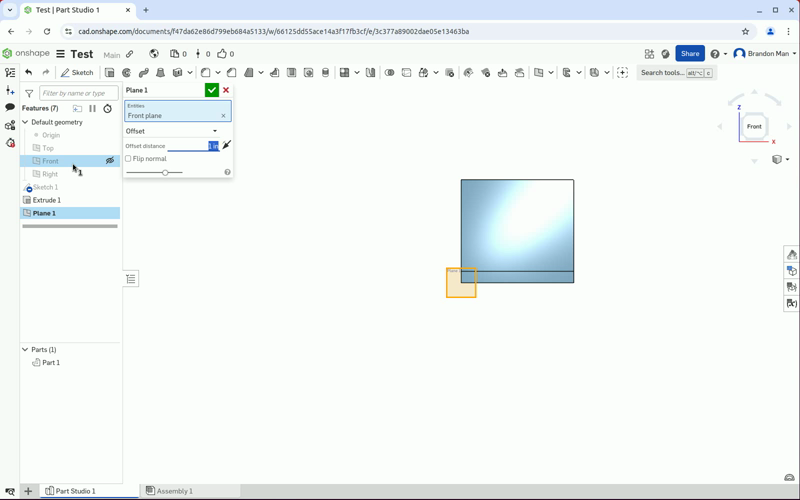
text(14.204)
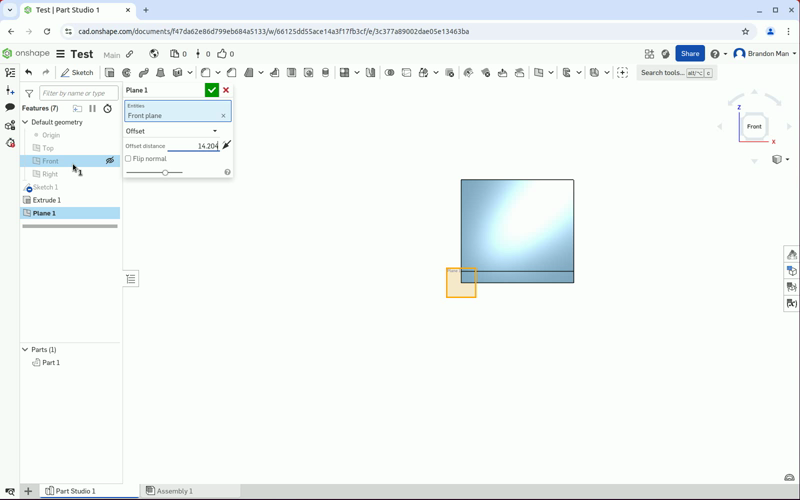
key(enter, 2)
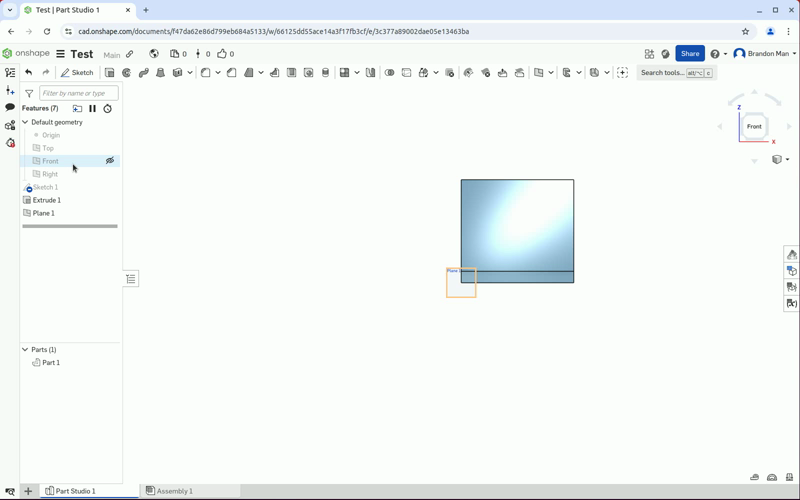
key(shift+s)
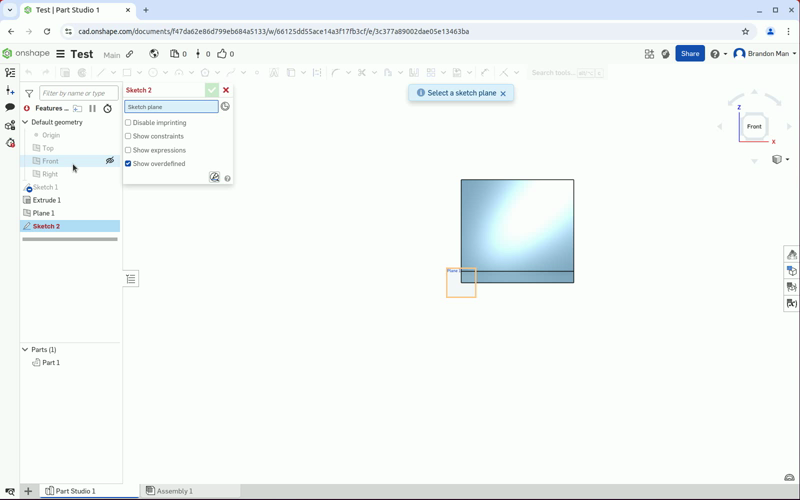
mouse_move(73, 215)
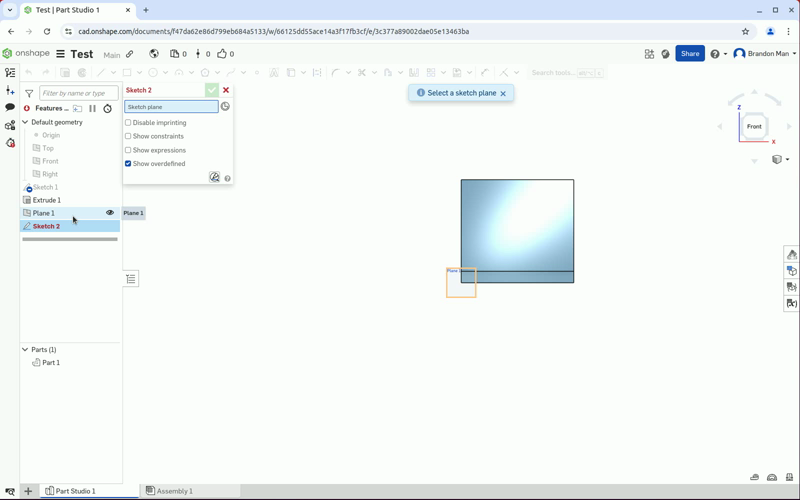
click(73, 215)
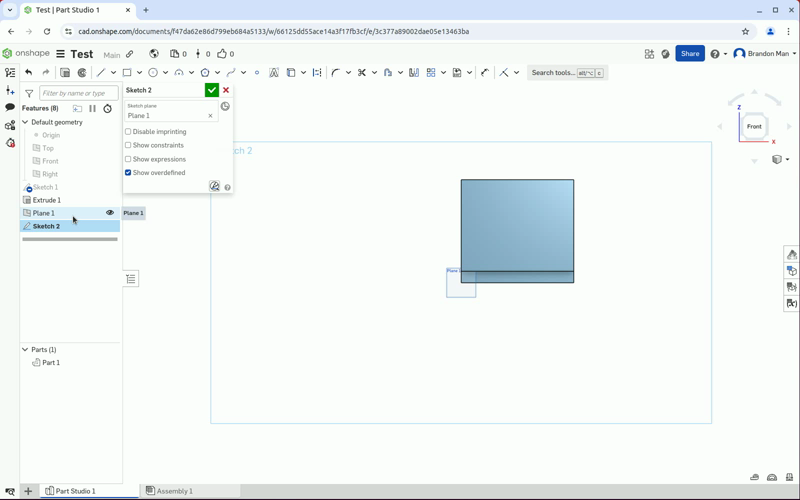
mouse_move(73, 352)
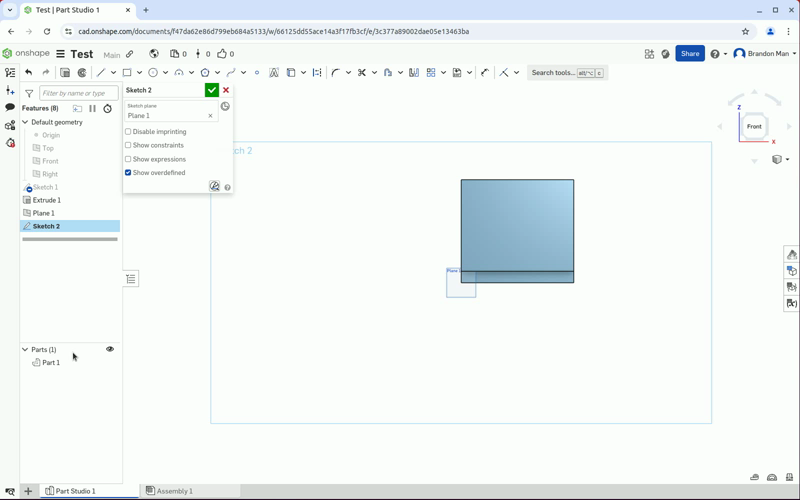
key(y)
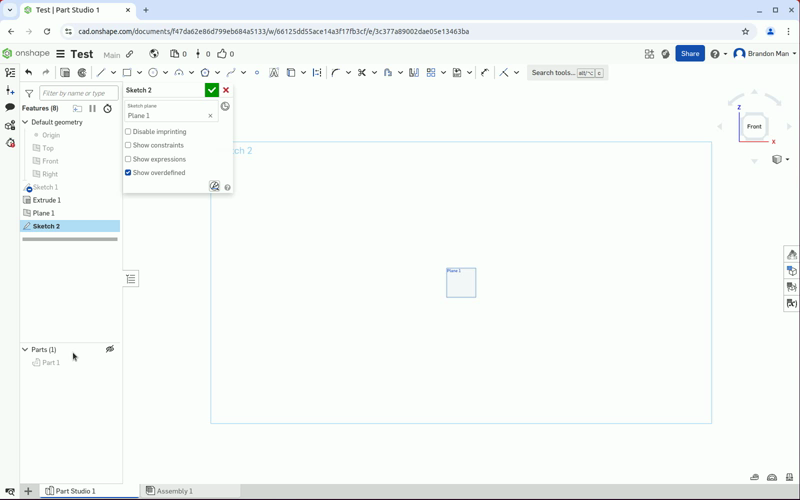
key(l)
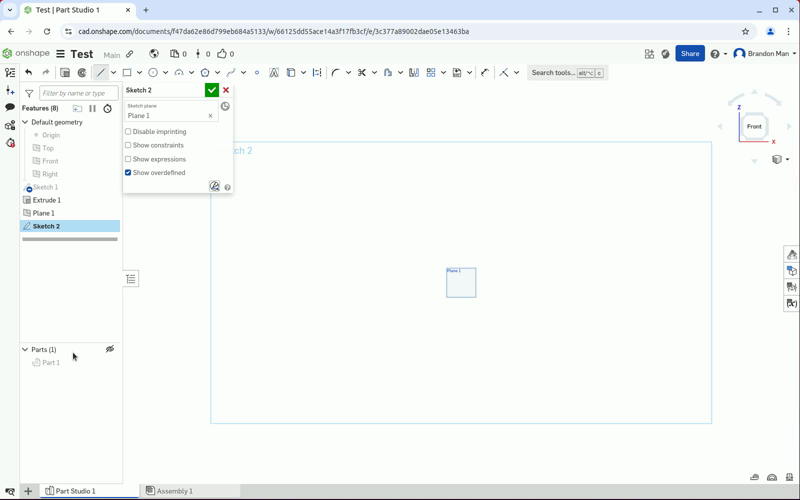
key_down(shift)
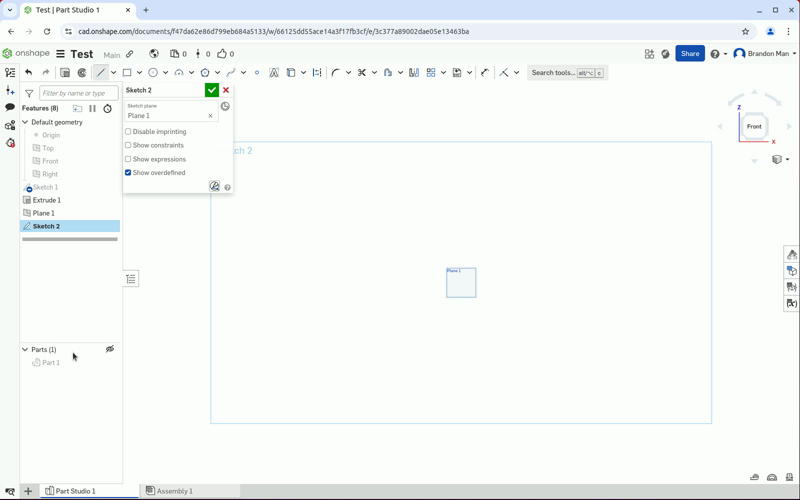
mouse_move(465, 198)
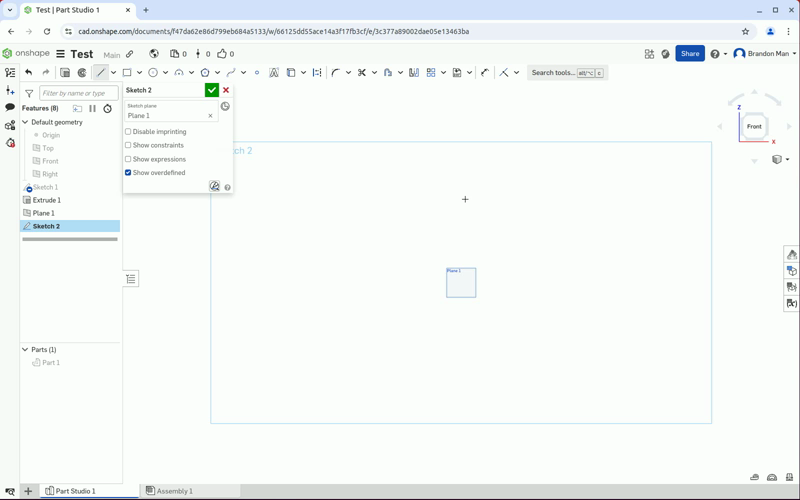
click(465, 198)
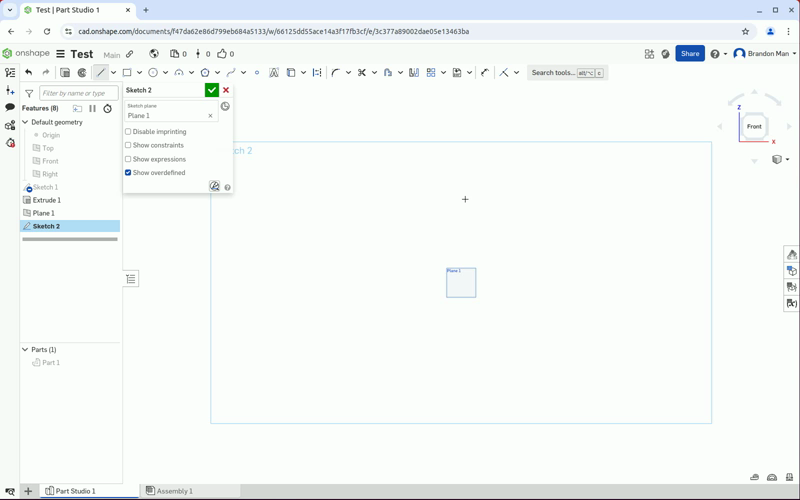
key_up(shift)
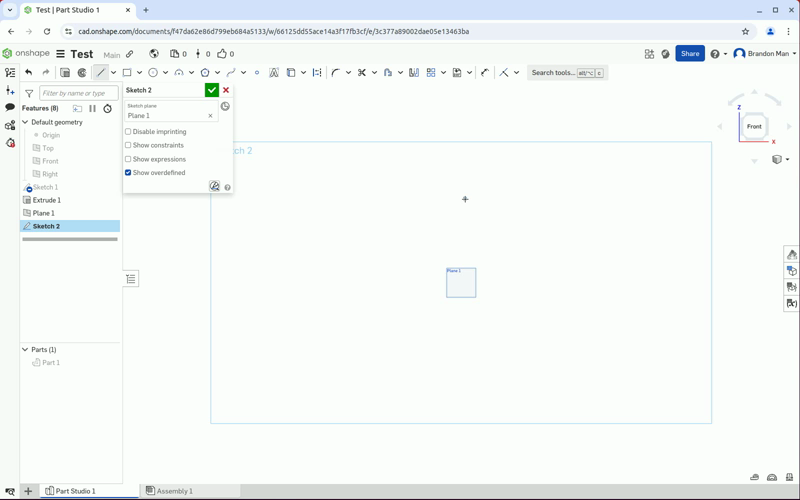
key_down(shift)
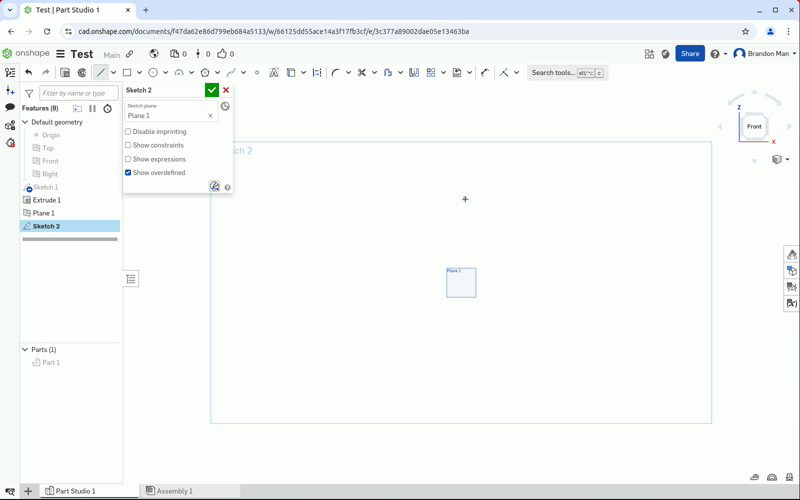
mouse_move(495, 198)
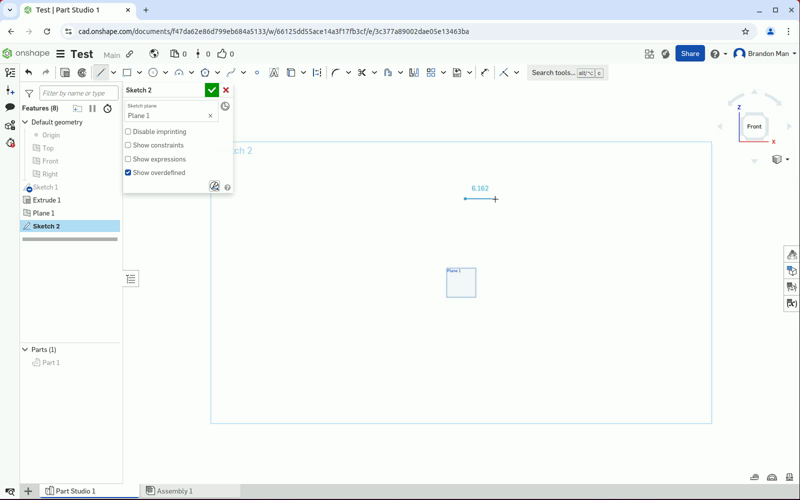
mouse_move(515, 198)
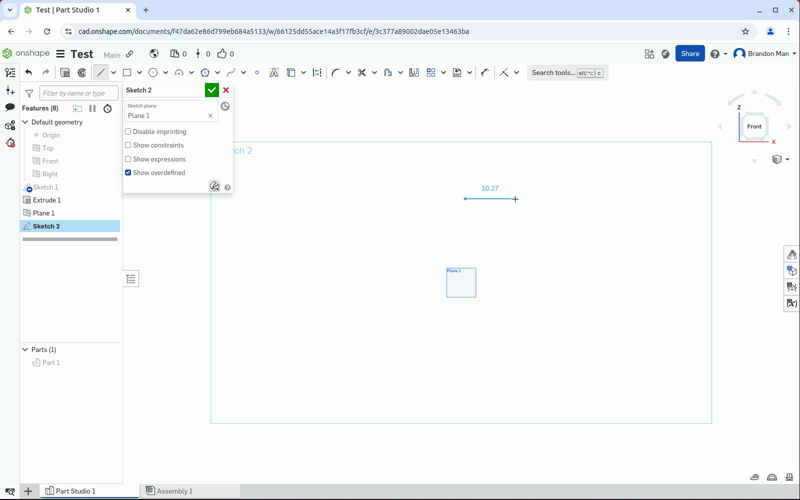
click(515, 198)
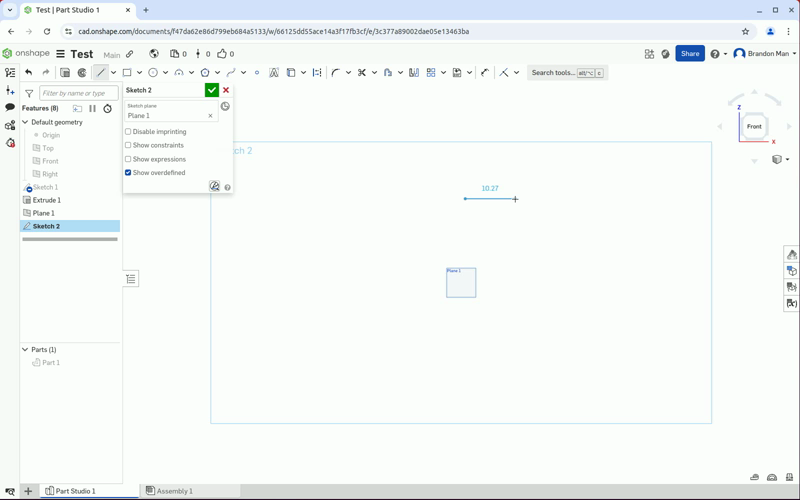
key_up(shift)
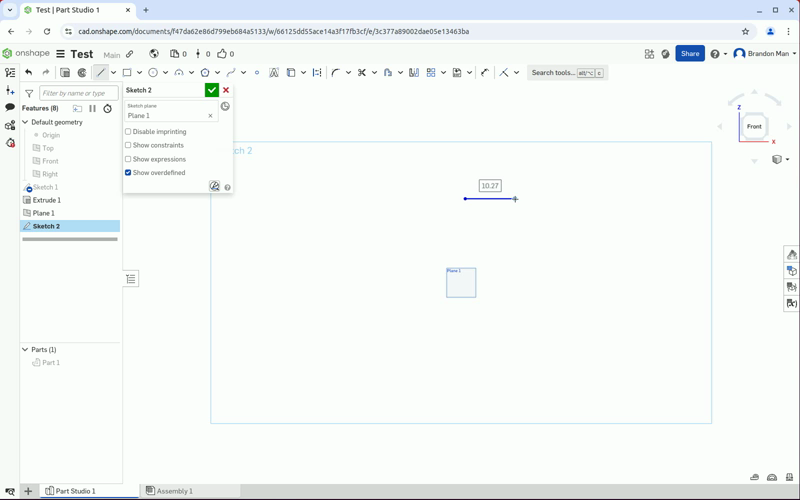
key_down(shift)
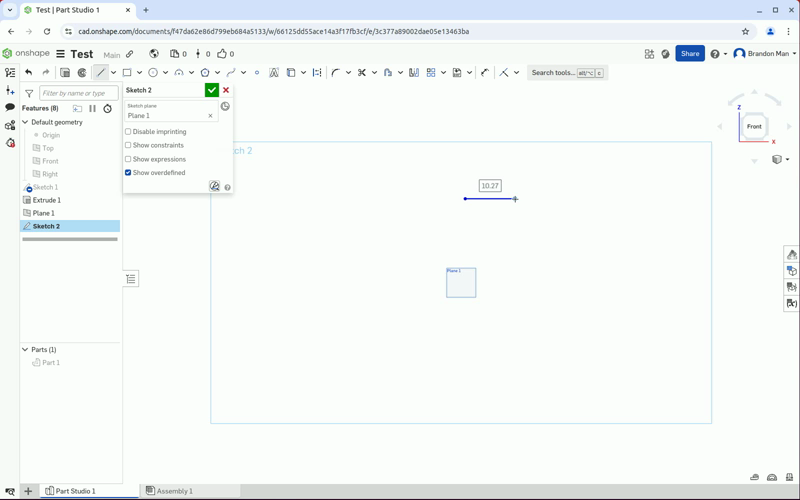
mouse_move(545, 198)
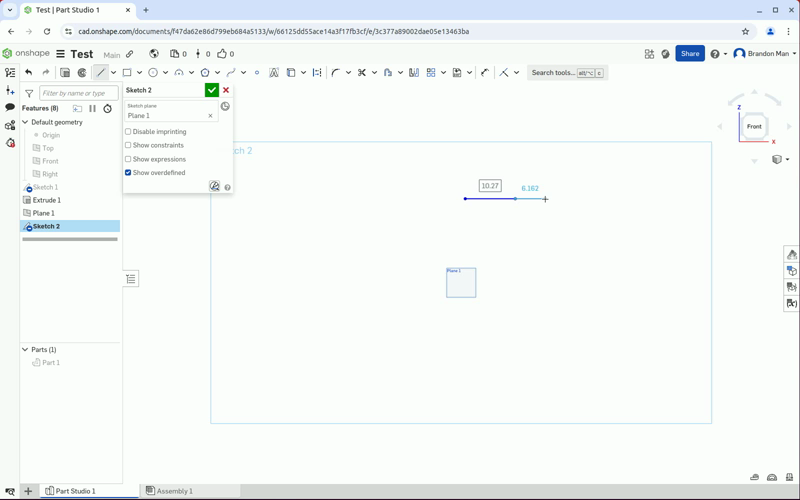
mouse_move(515, 183)
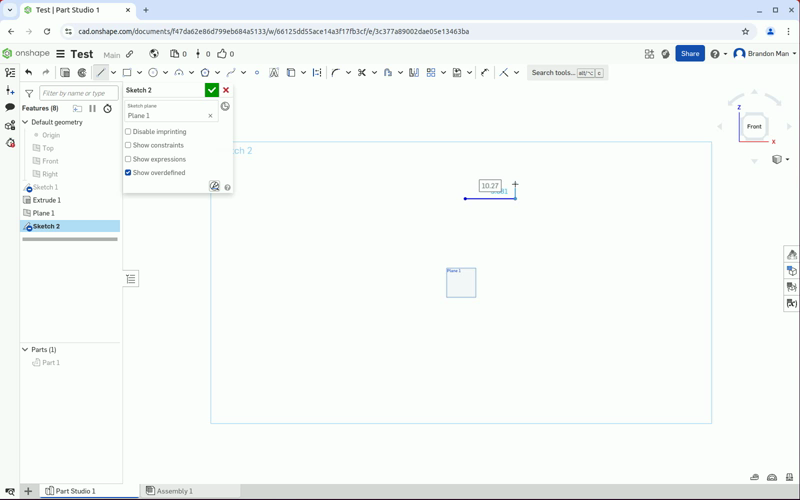
click(515, 183)
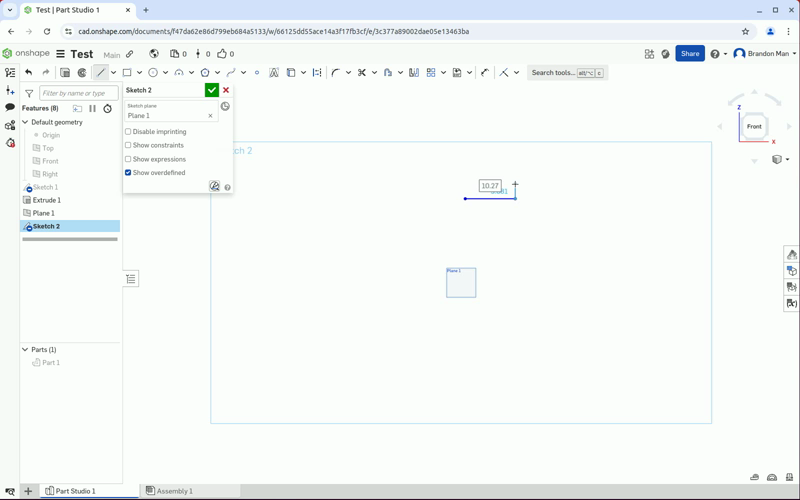
key_up(shift)
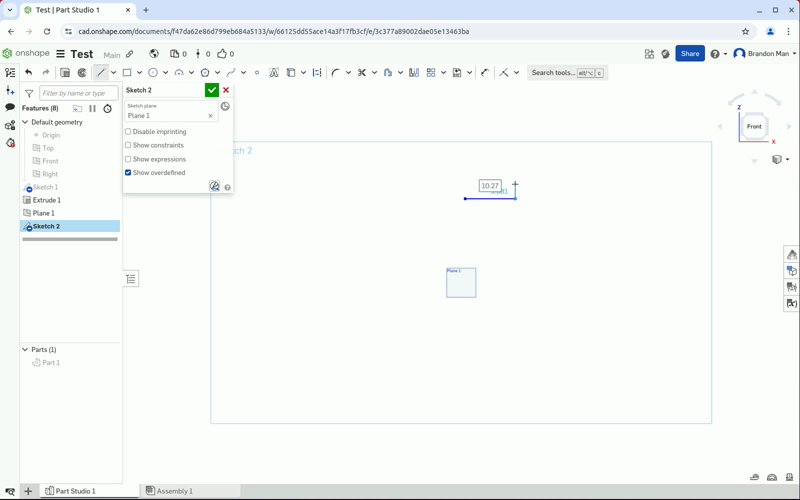
key_down(shift)
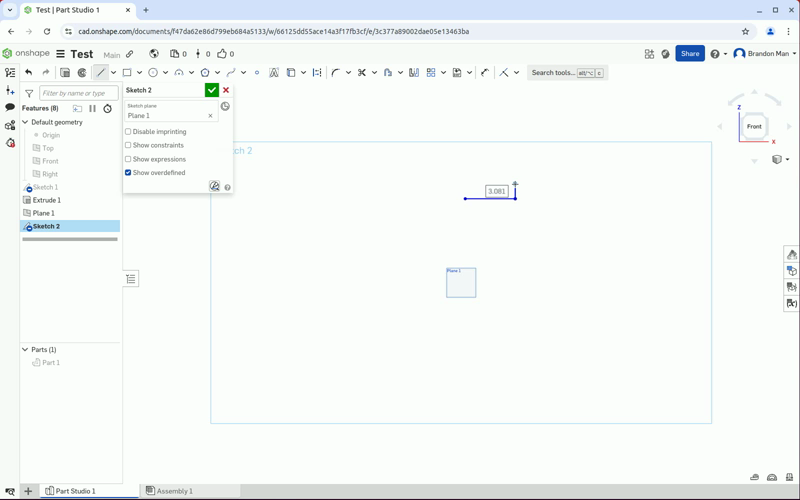
mouse_move(545, 183)
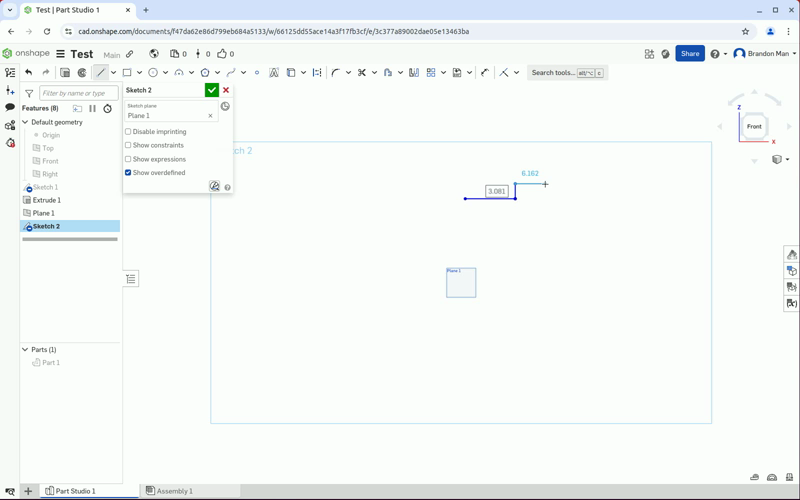
mouse_move(465, 183)
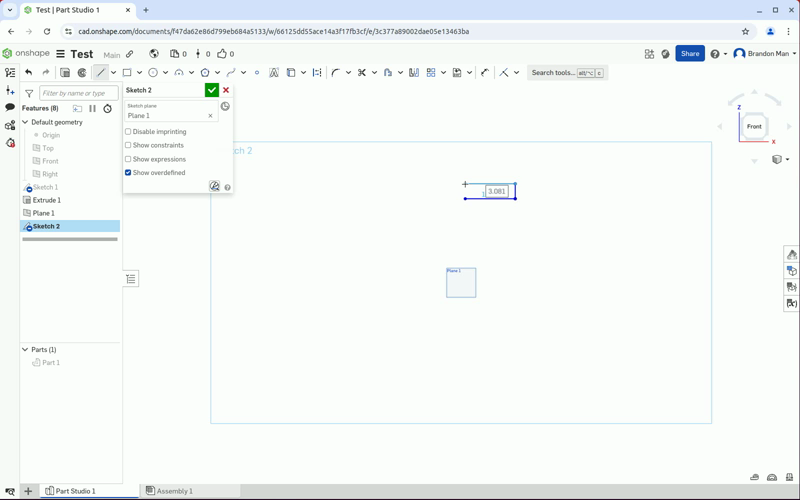
click(465, 183)
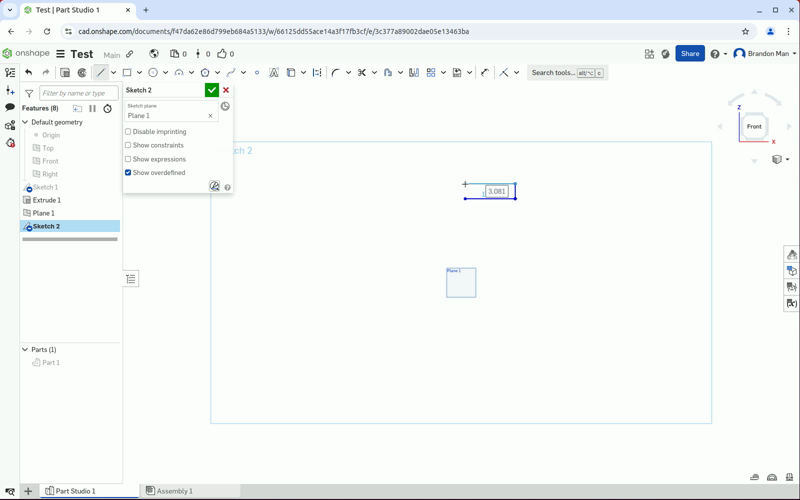
key_up(shift)
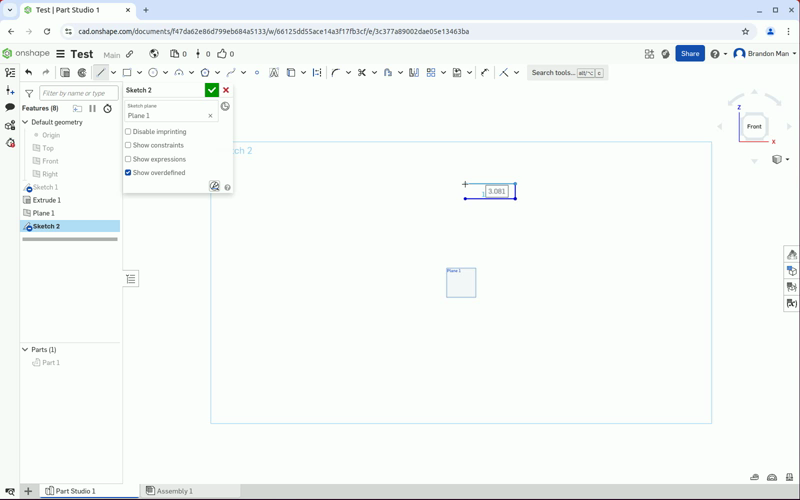
mouse_move(495, 183)
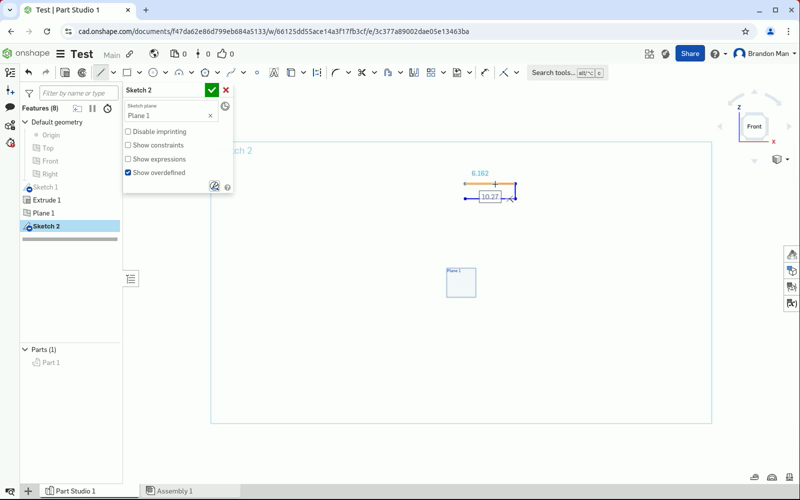
key_down(shift)
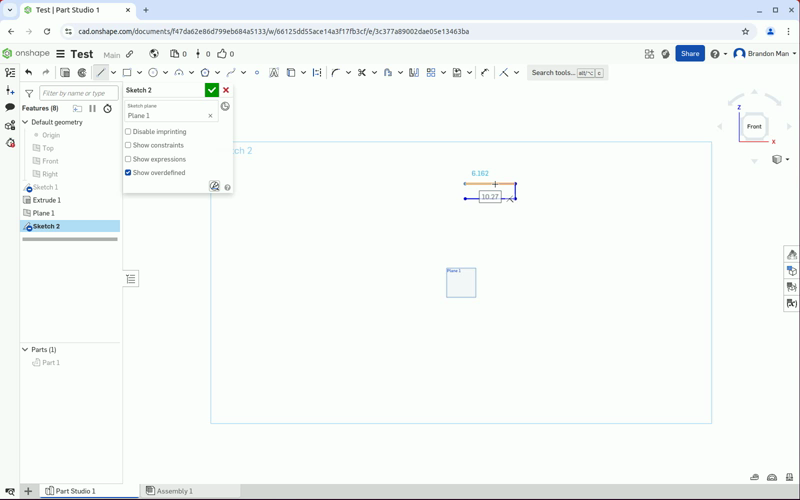
mouse_move(465, 198)
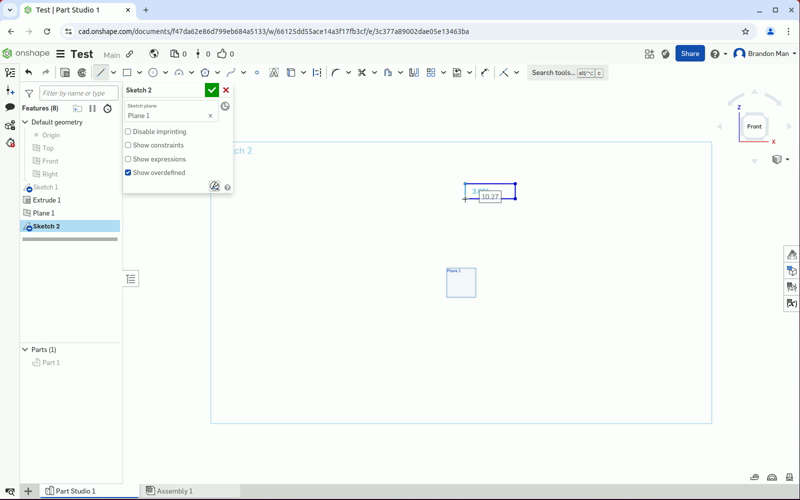
key_up(shift)
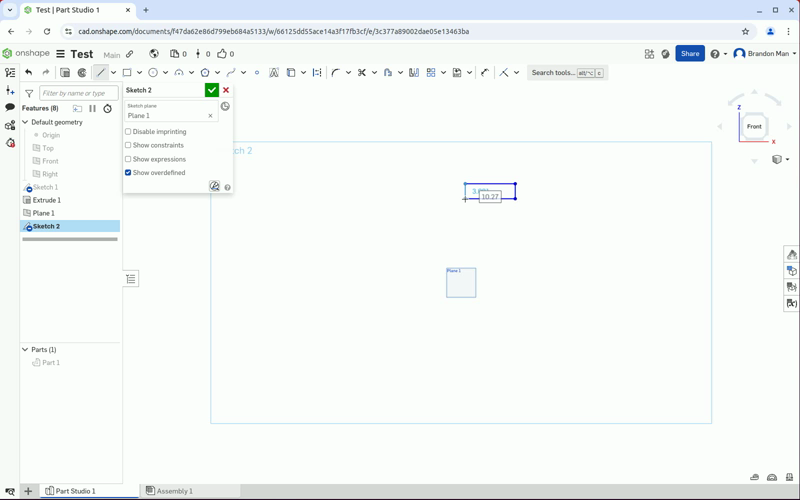
click(465, 198)
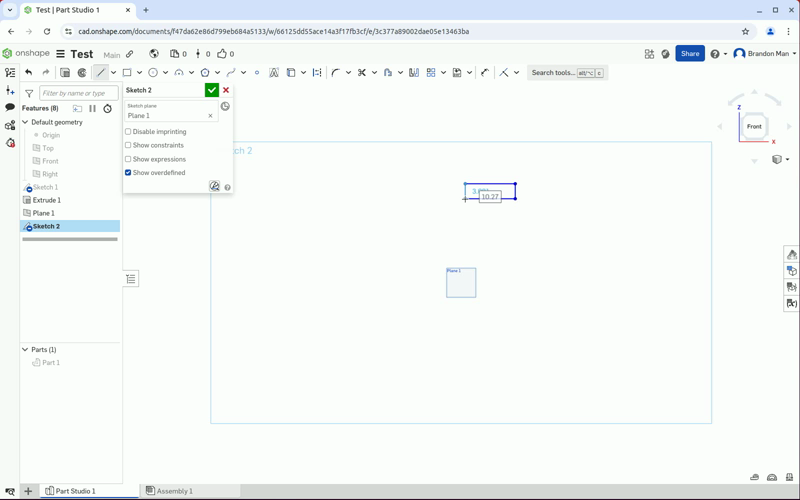
key(esc)
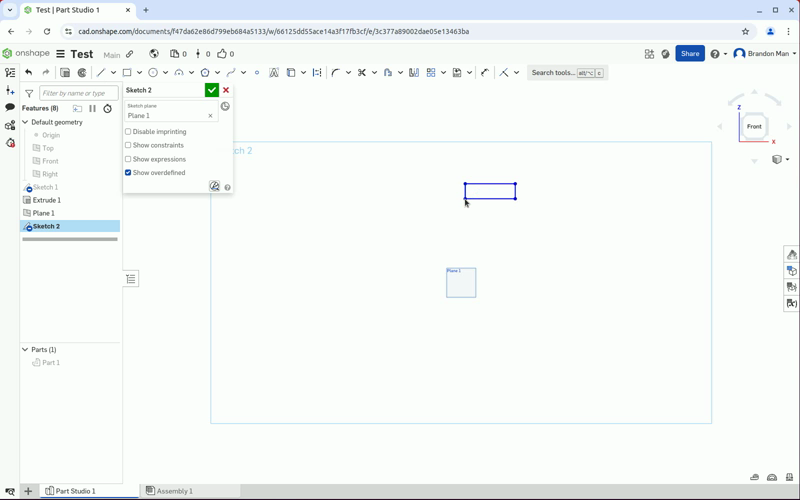
mouse_move(477, 196)
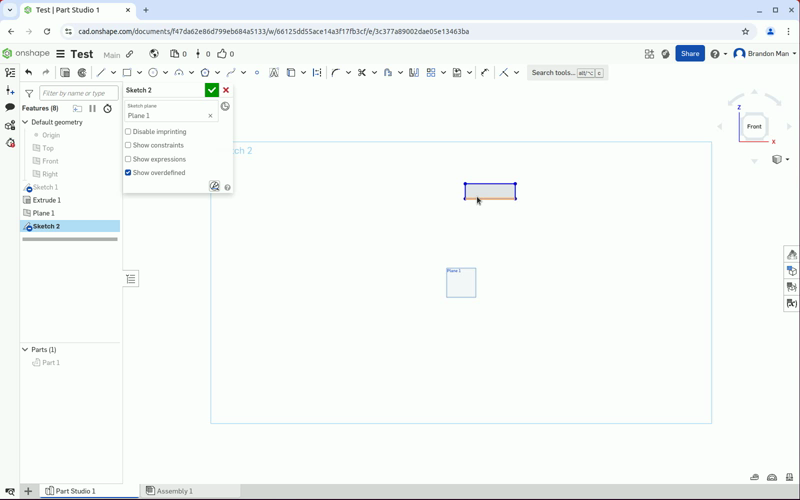
scroll(6)
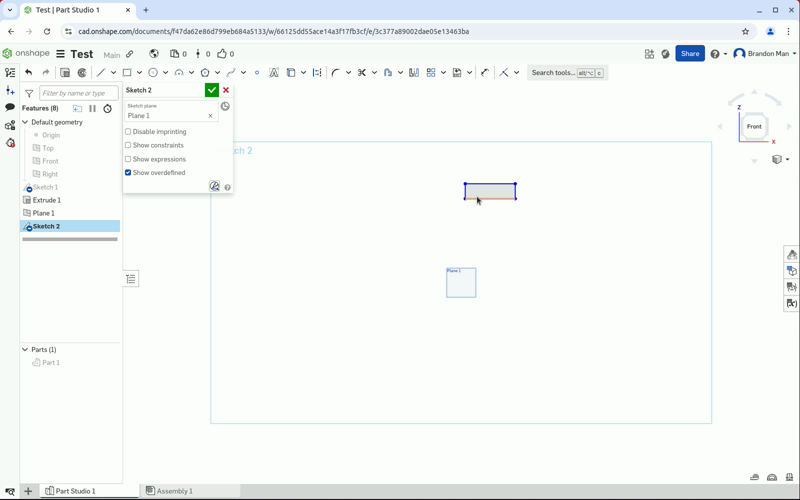
scroll(6)
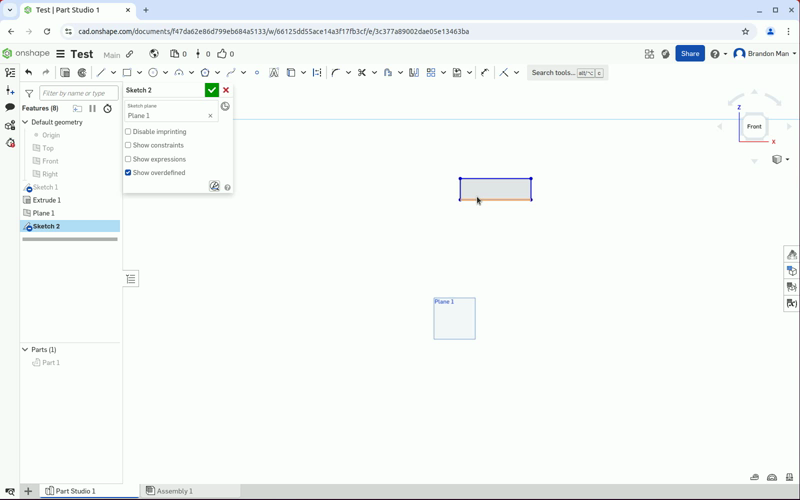
scroll(6)
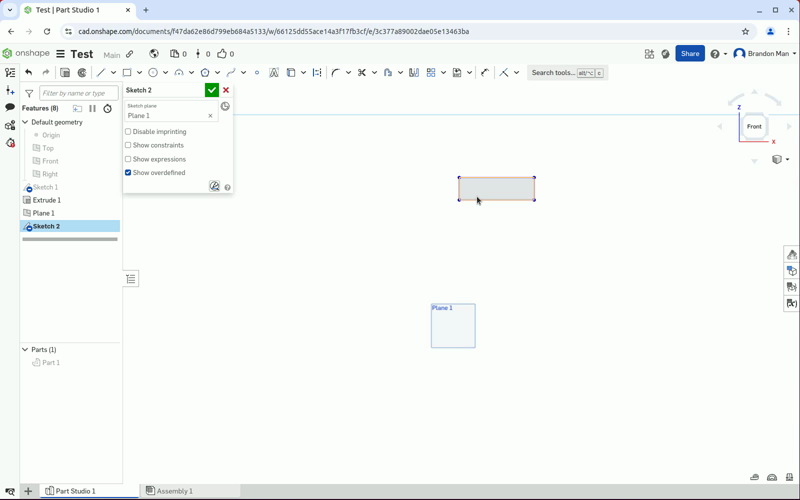
scroll(6)
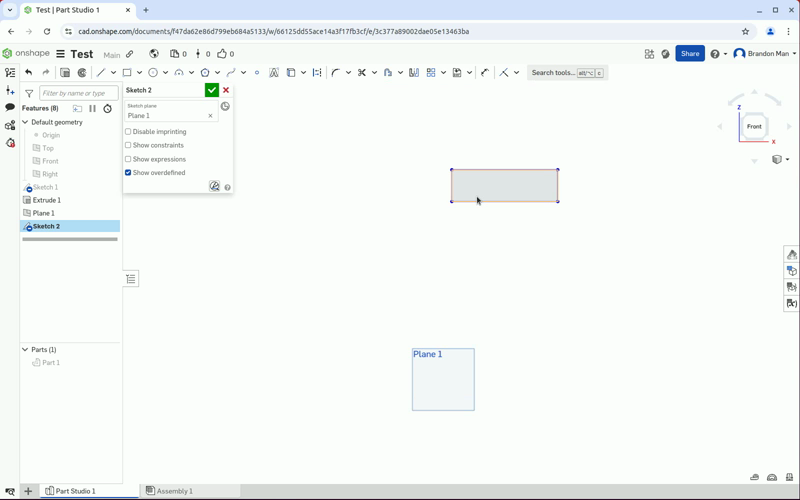
scroll(6)
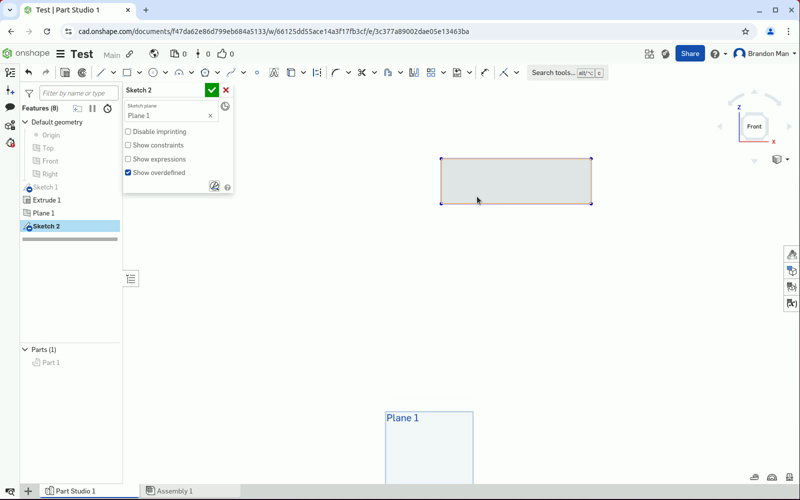
scroll(6)
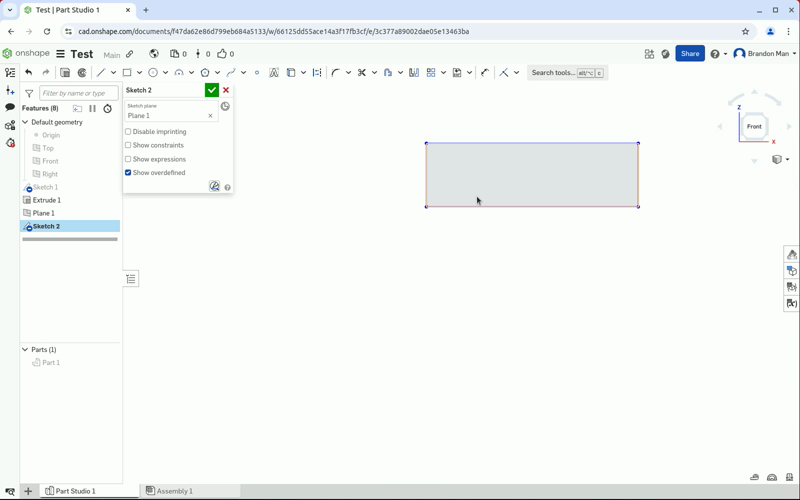
scroll(6)
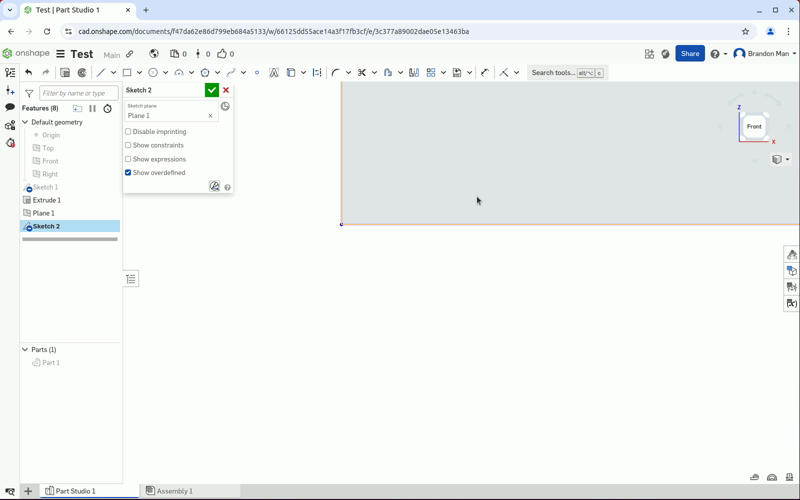
click(477, 196)
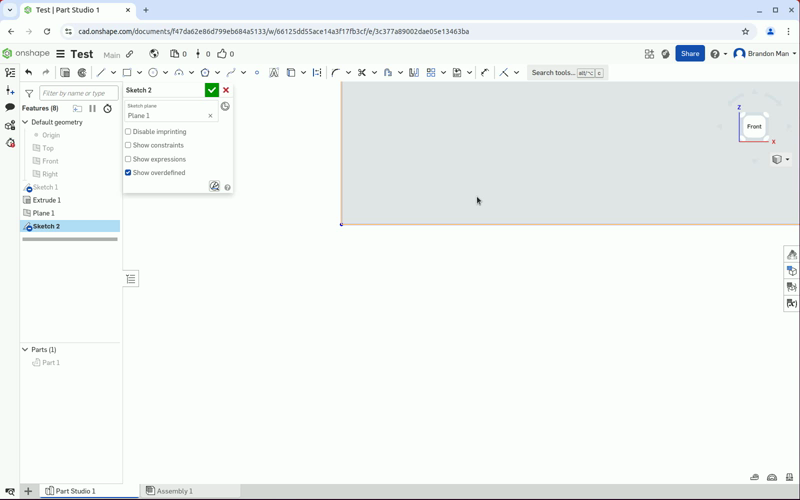
scroll(-6)
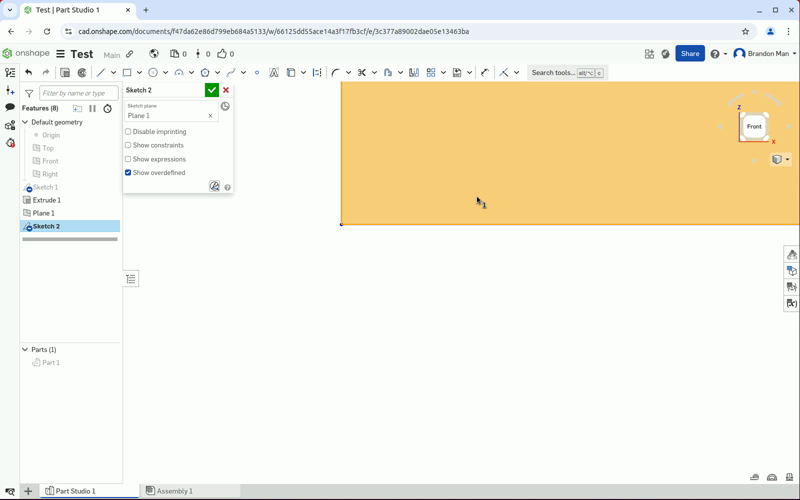
scroll(-6)
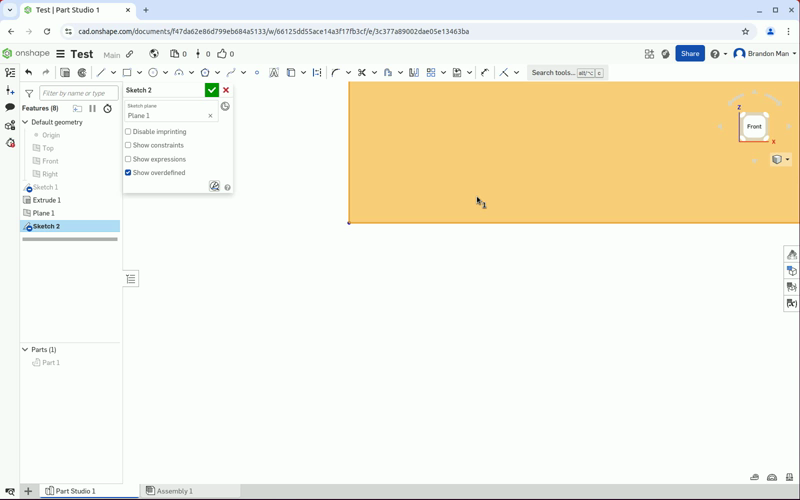
scroll(-6)
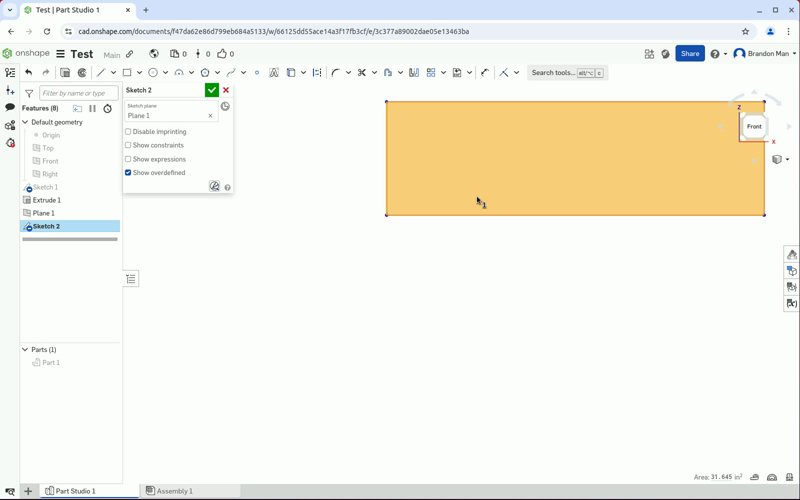
scroll(-6)
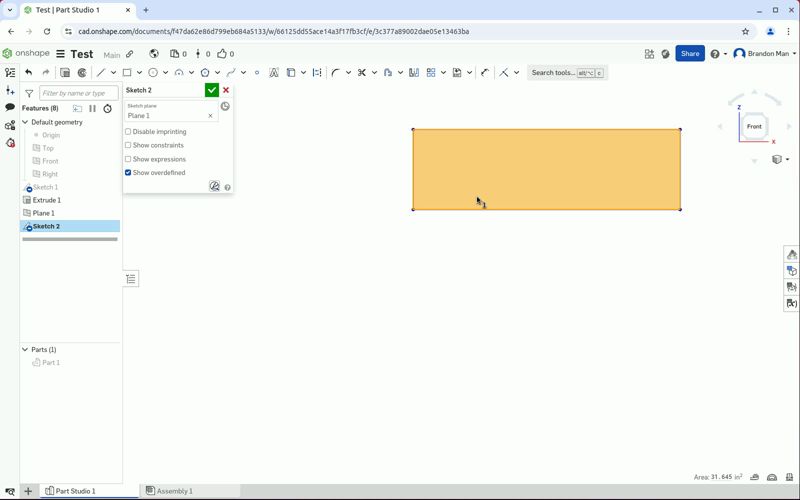
scroll(-6)
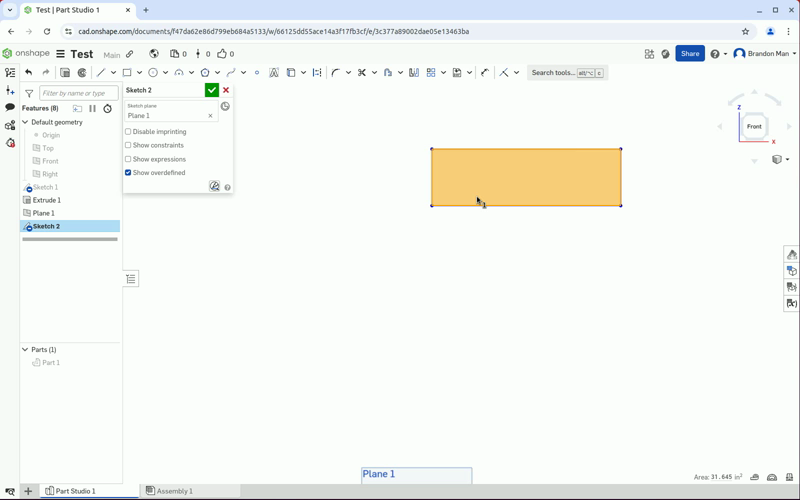
scroll(-6)
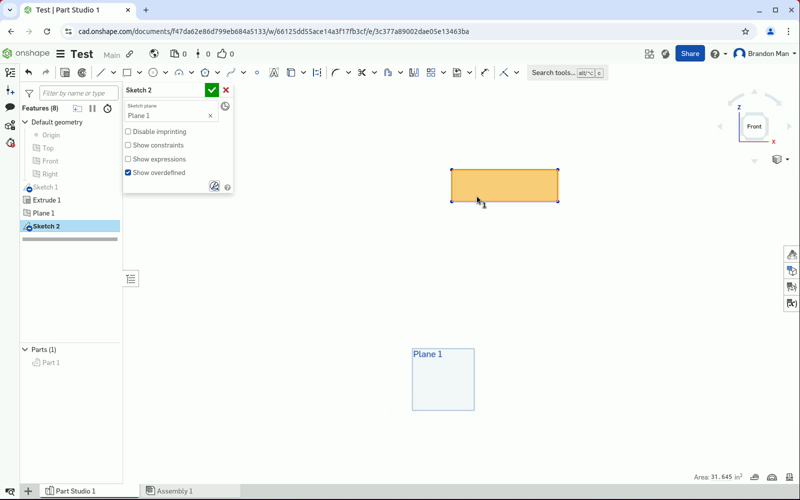
scroll(-6)
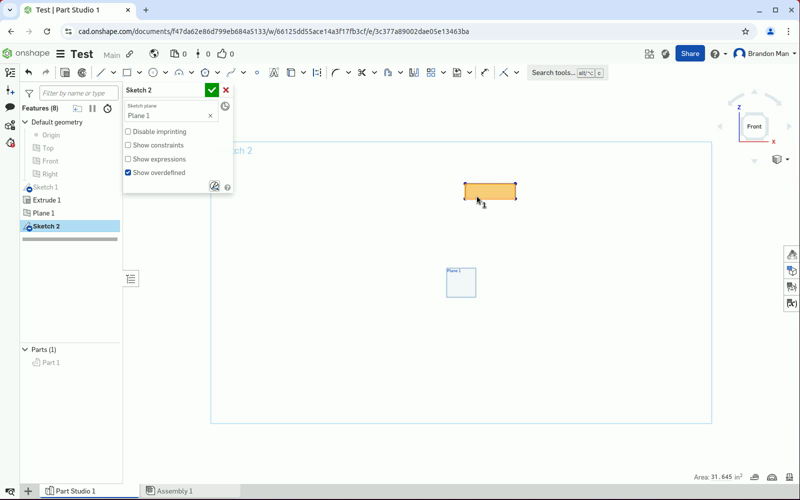
mouse_move(73, 352)
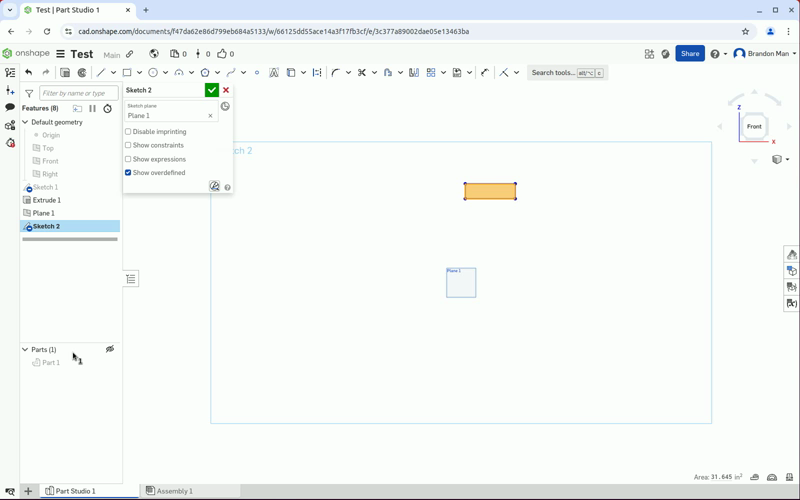
key(shift+y)
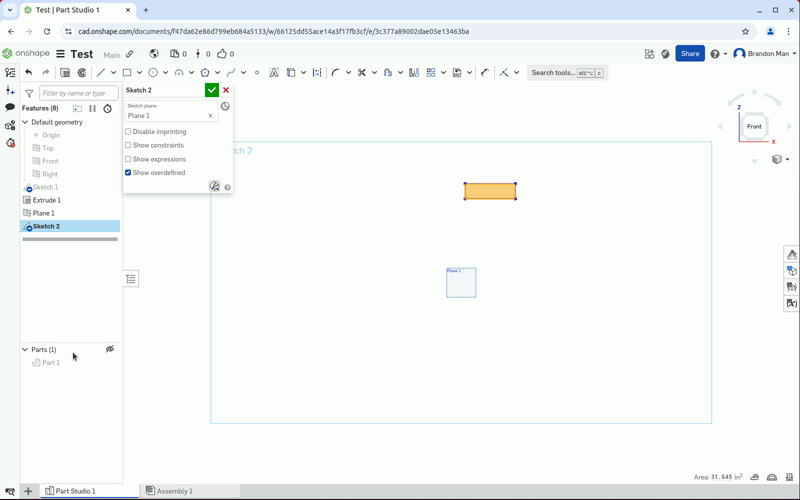
key(shift+e)
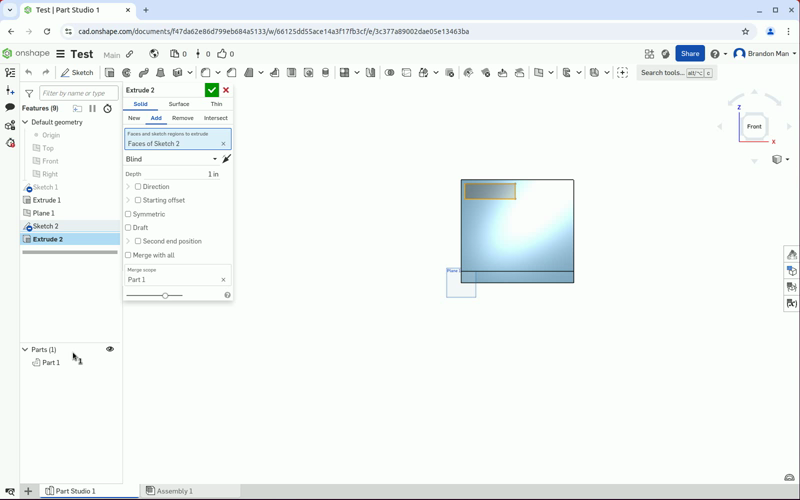
mouse_move(143, 106)
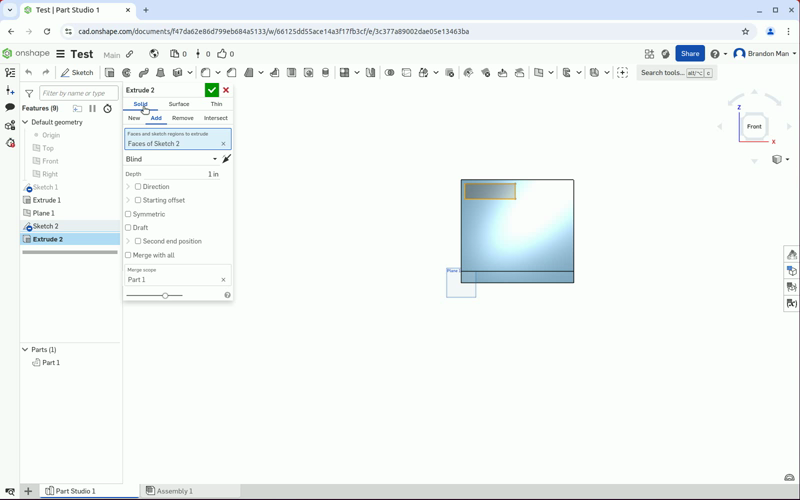
click(143, 106)
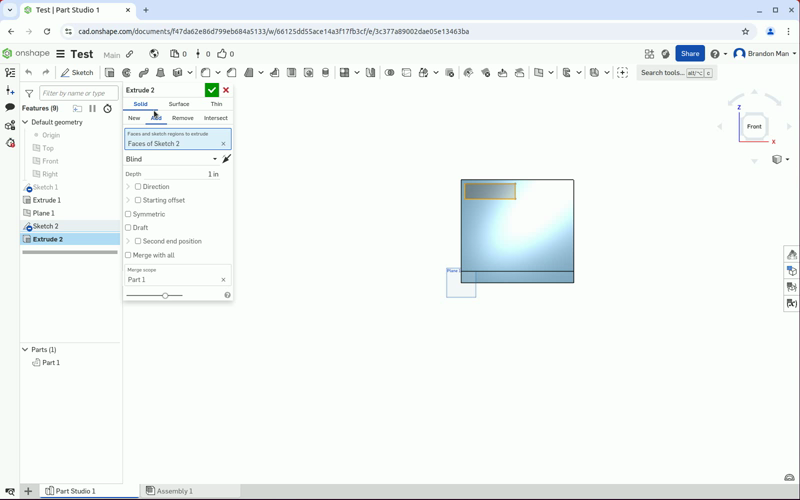
mouse_move(186, 120)
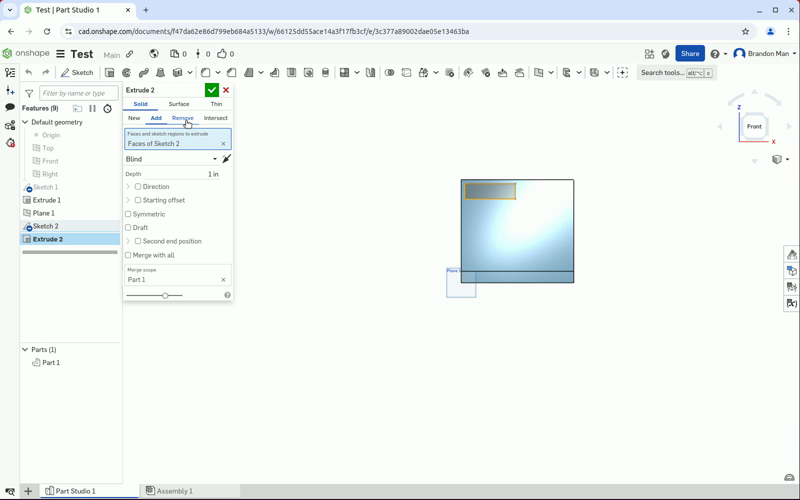
click(186, 120)
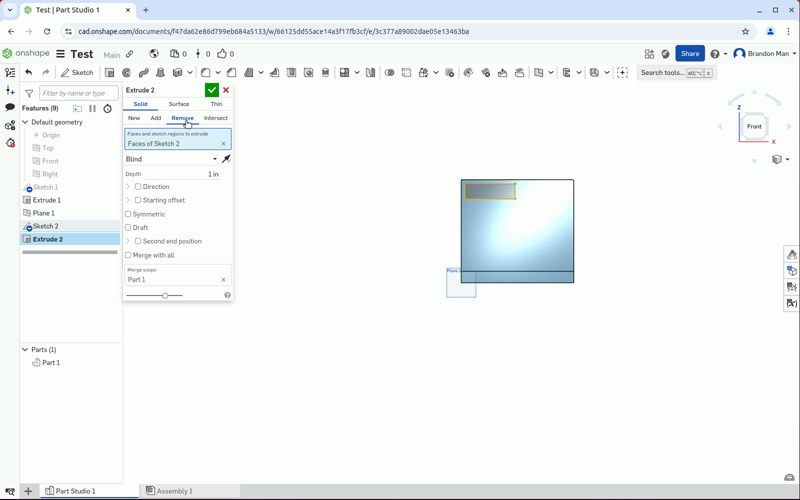
key(tab, 4)
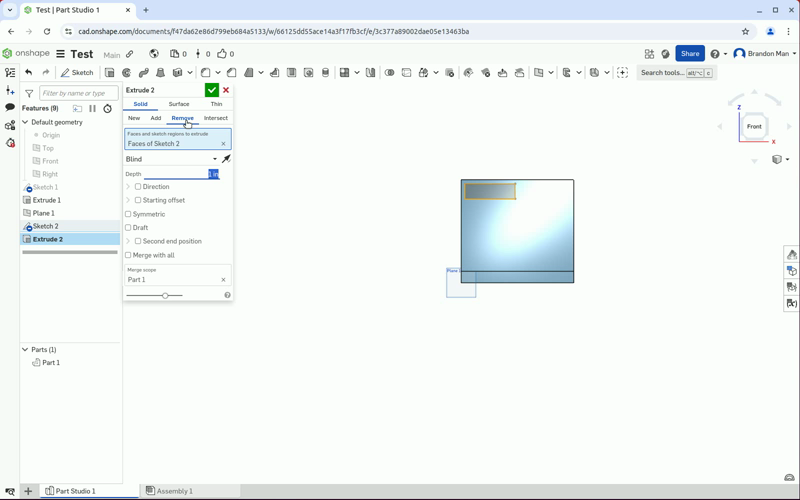
text(13.961)
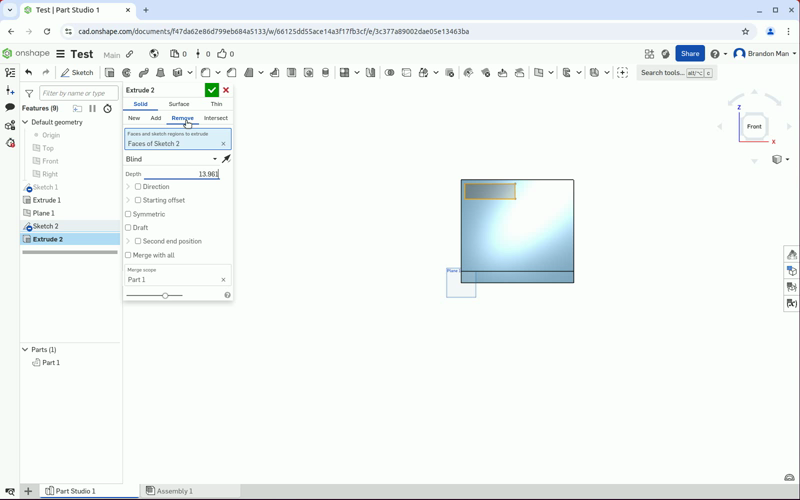
key(tab, 6)
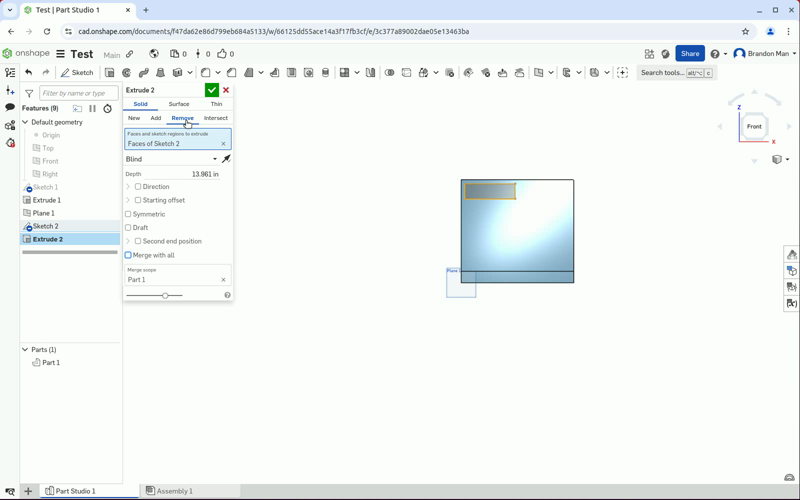
key(space)
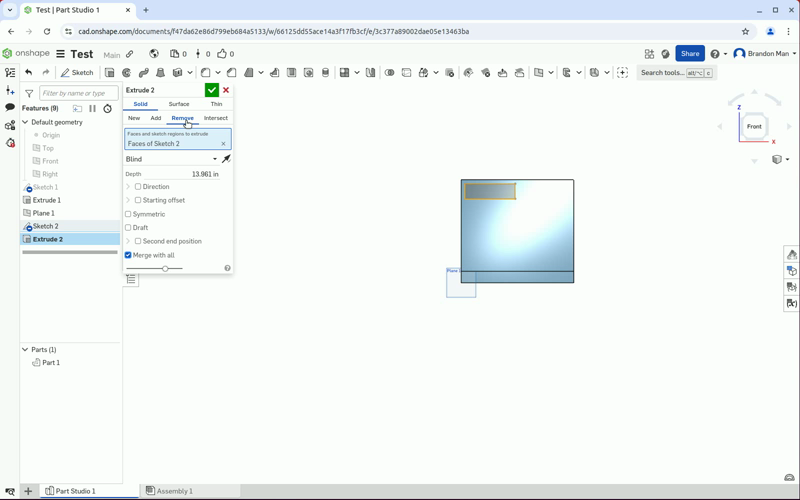
key(enter)
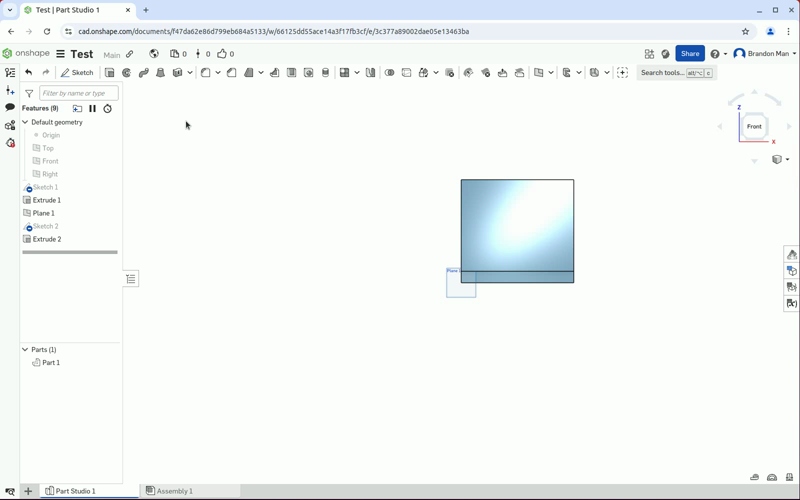
key(shift+h)
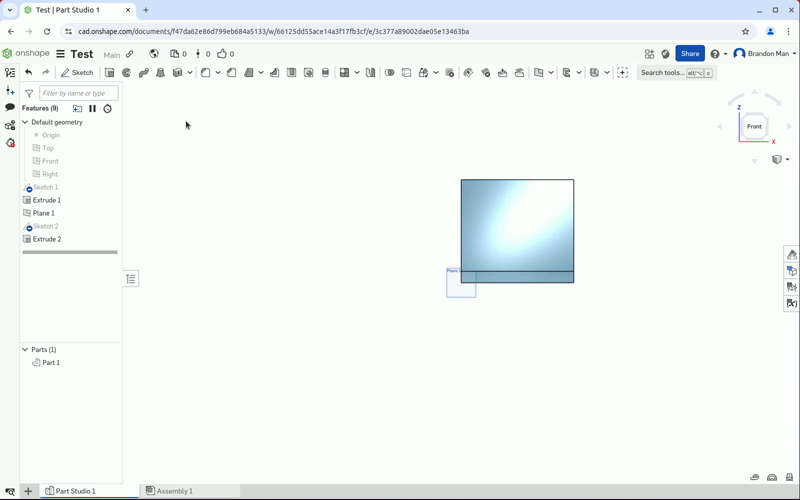
key(shift+h)
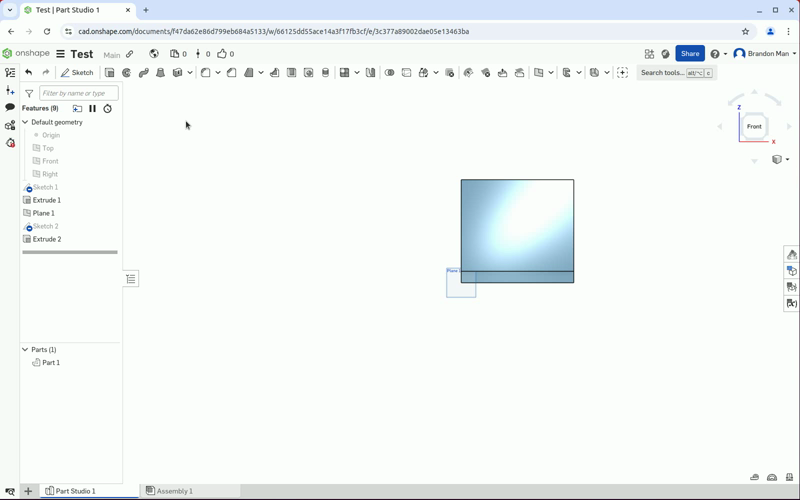
mouse_move(73, 189)
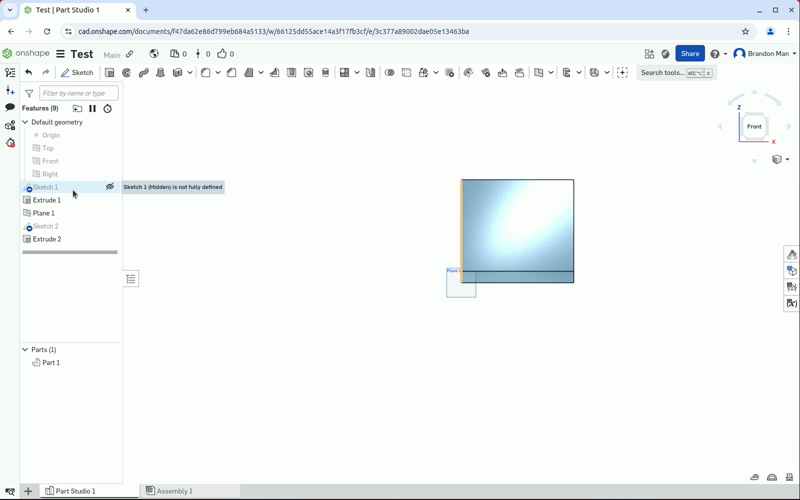
click(73, 189)
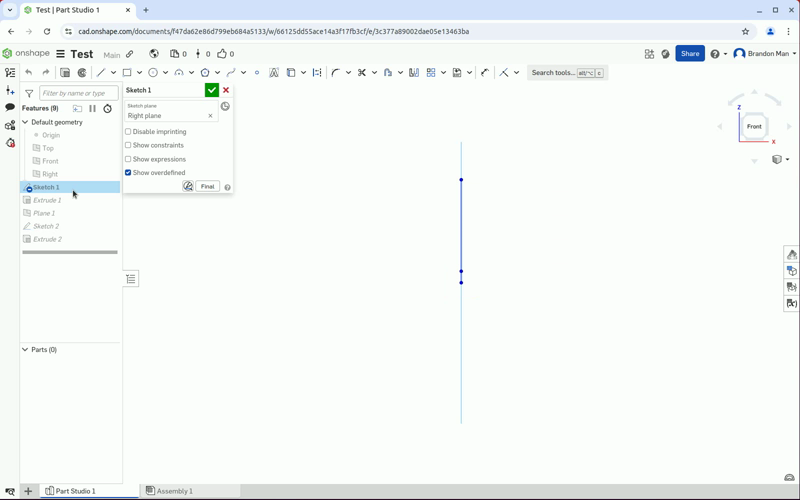
mouse_move(229, 92)
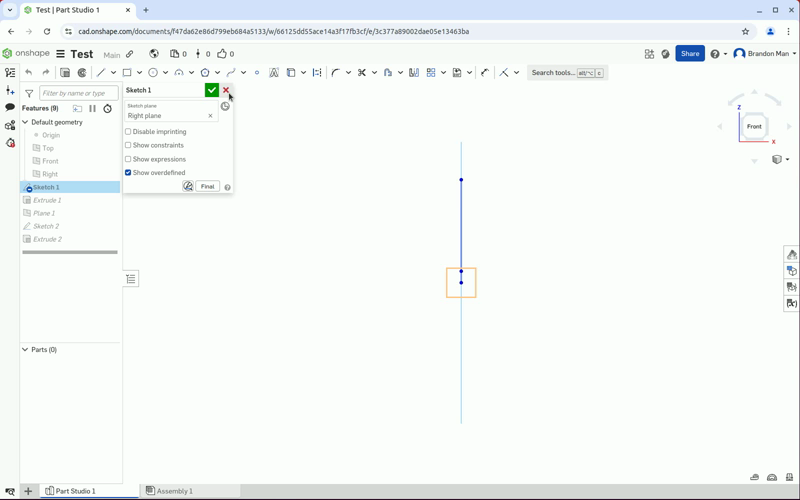
click(229, 92)
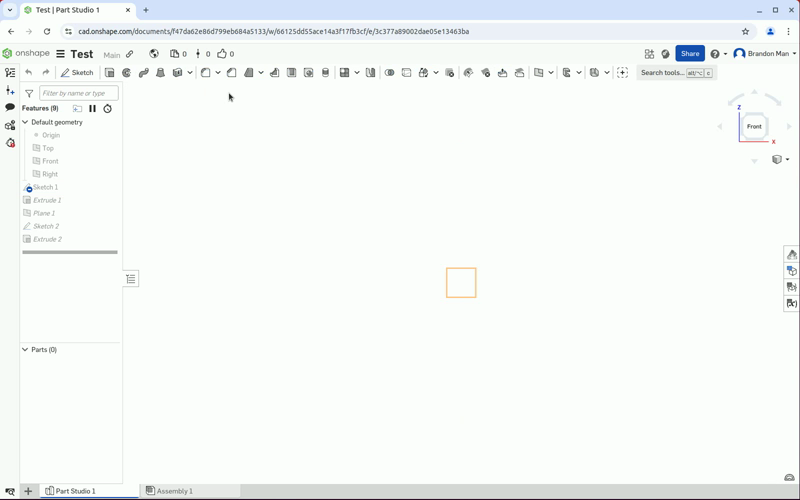
key(shift+s)
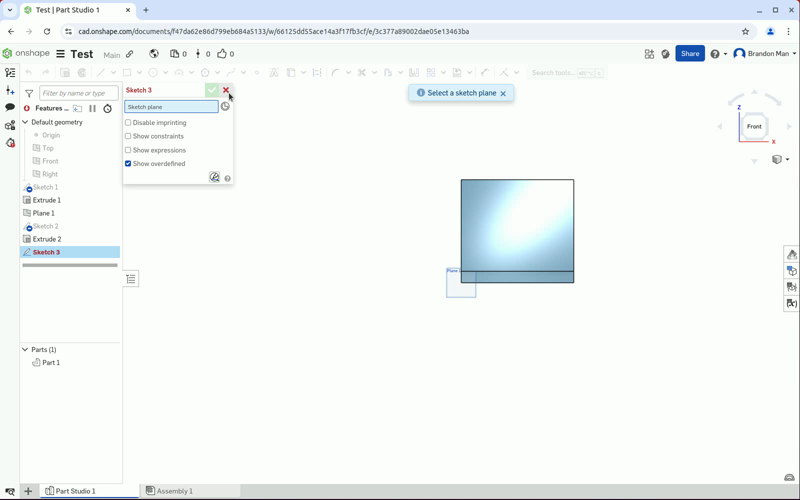
mouse_move(73, 215)
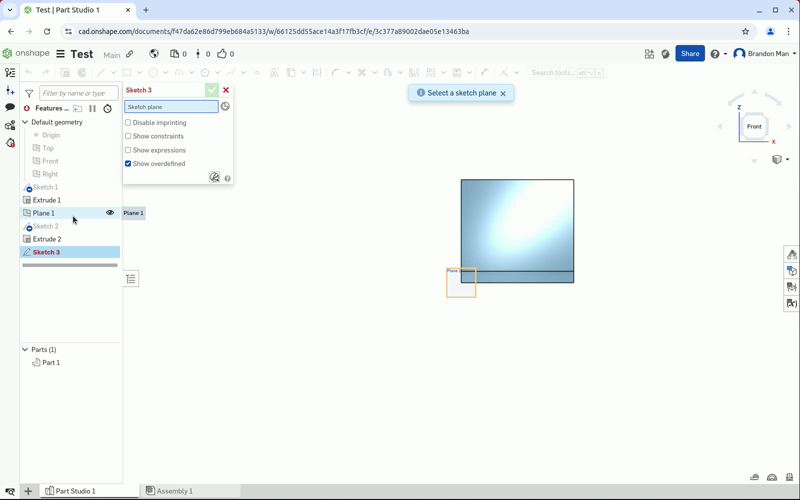
click(73, 215)
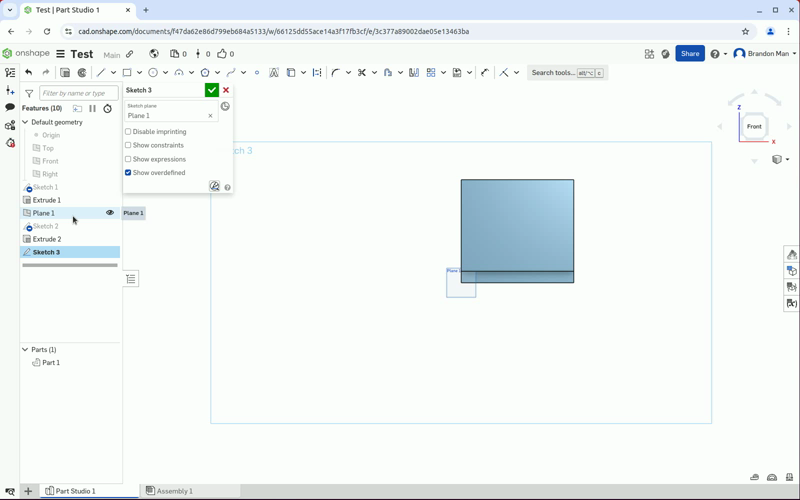
mouse_move(73, 352)
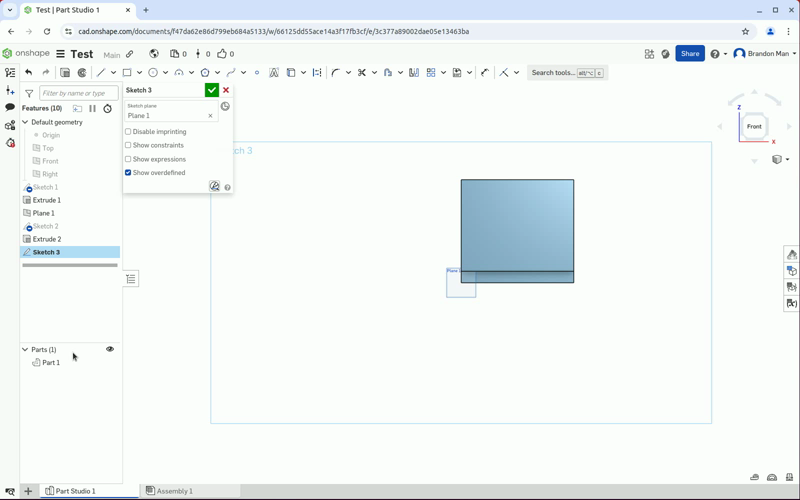
key(y)
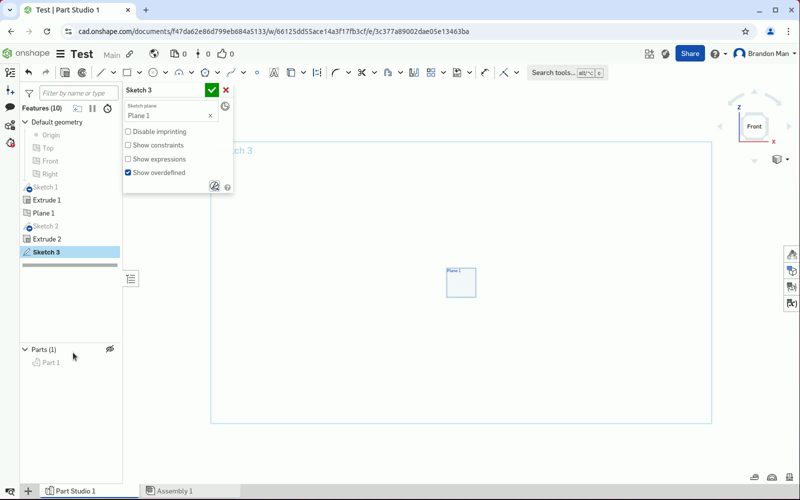
key(l)
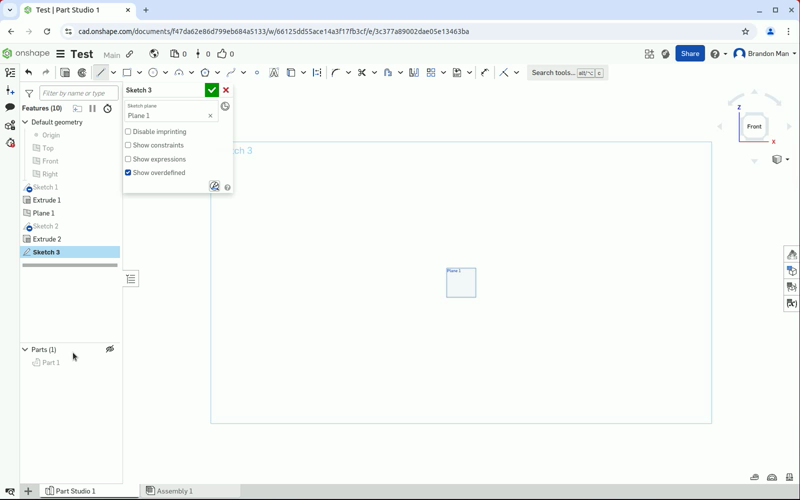
key_down(shift)
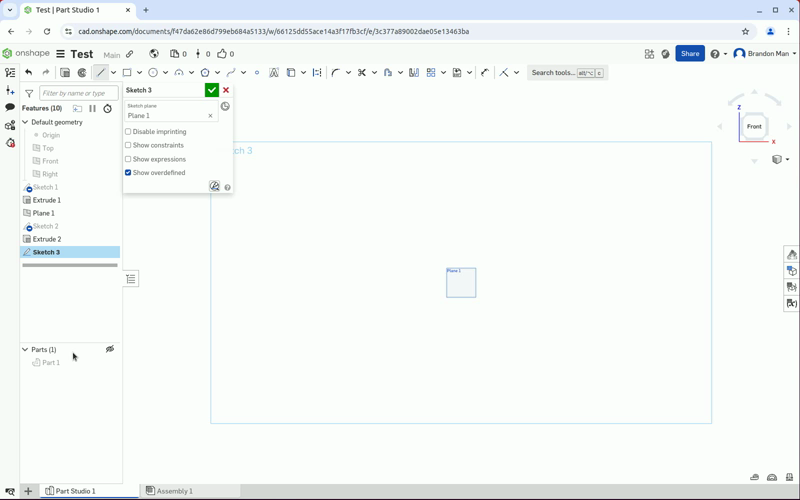
mouse_move(519, 198)
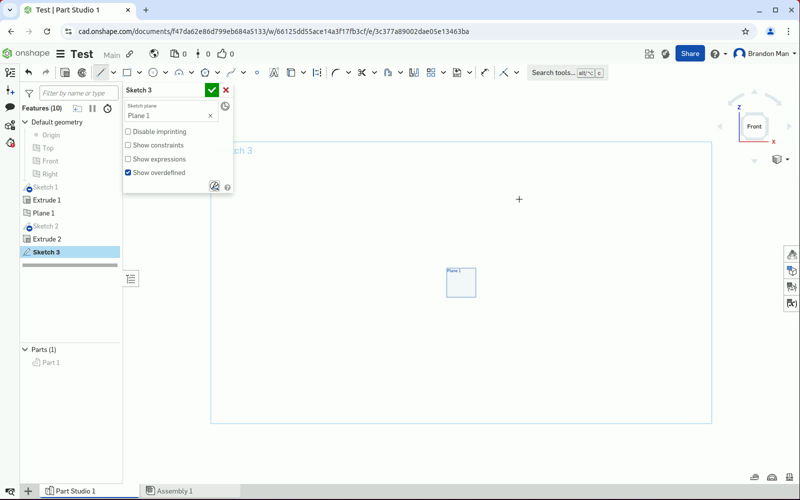
click(519, 198)
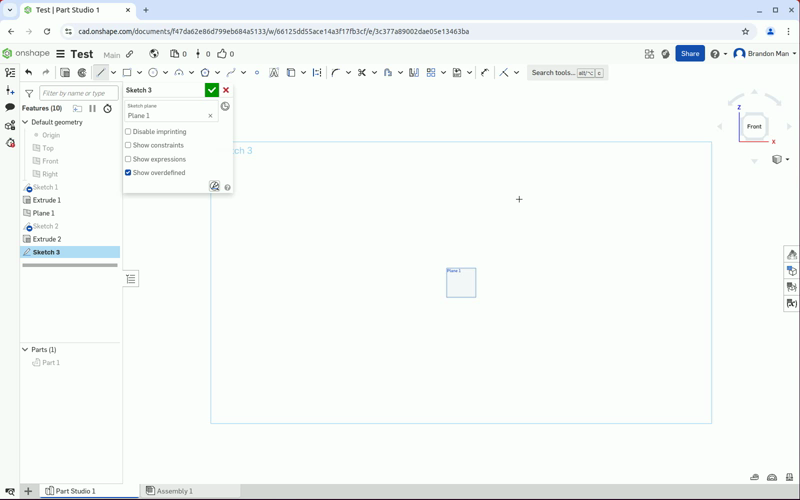
key_up(shift)
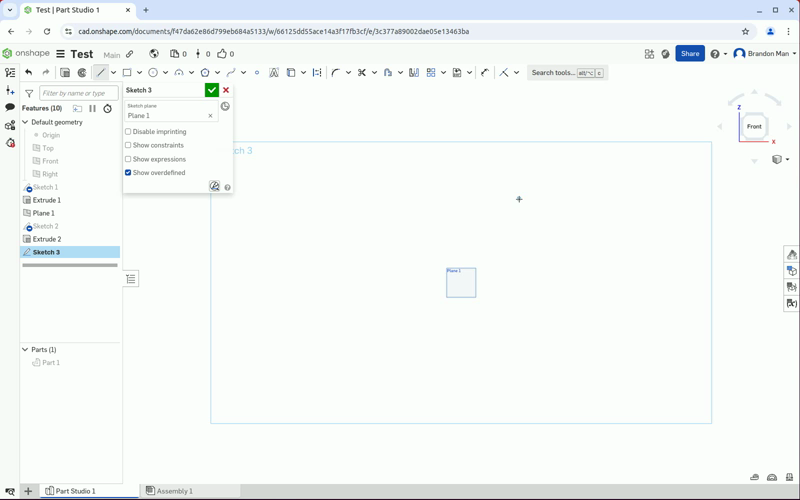
key_down(shift)
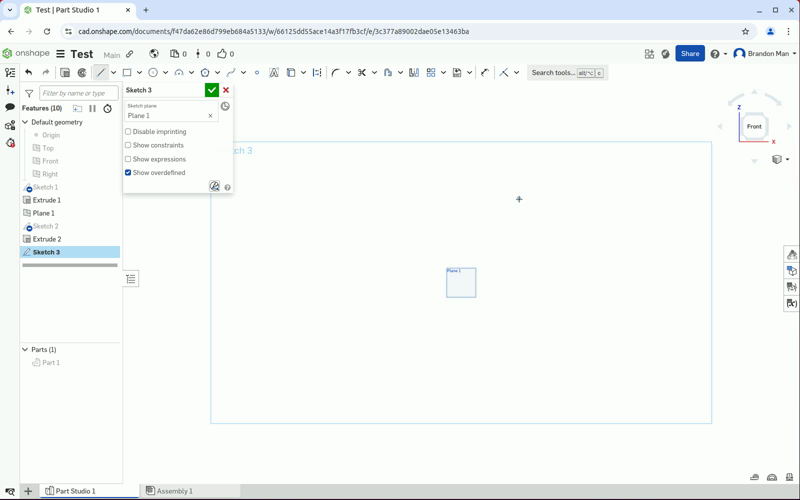
mouse_move(549, 198)
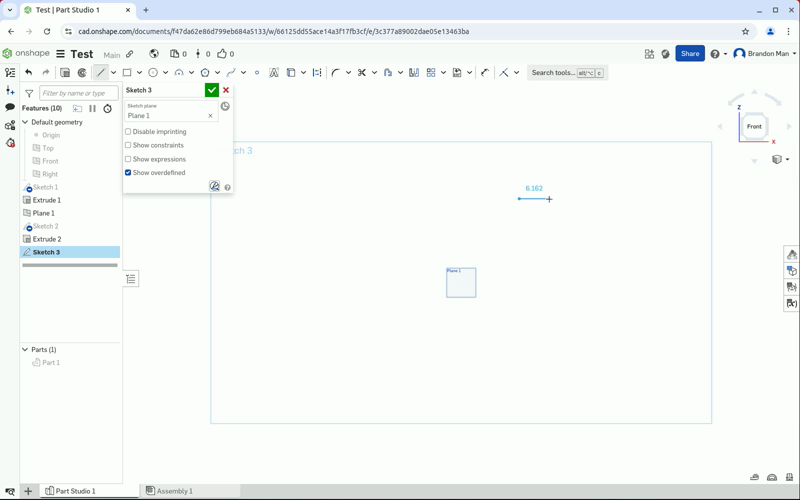
mouse_move(569, 198)
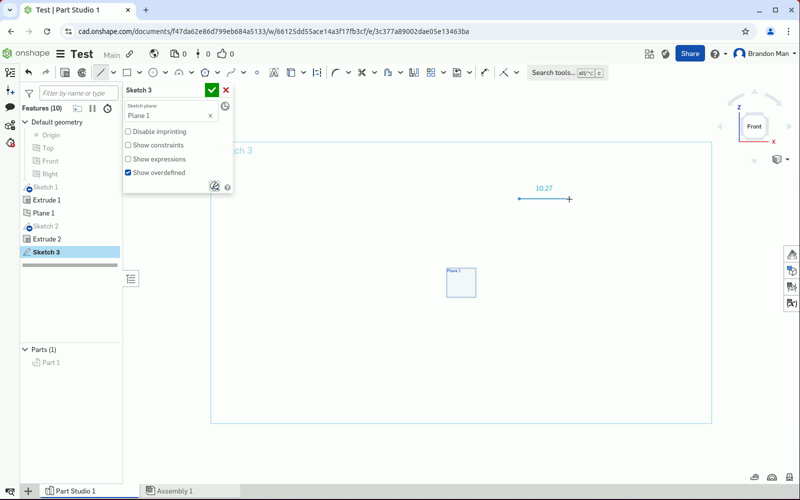
click(569, 198)
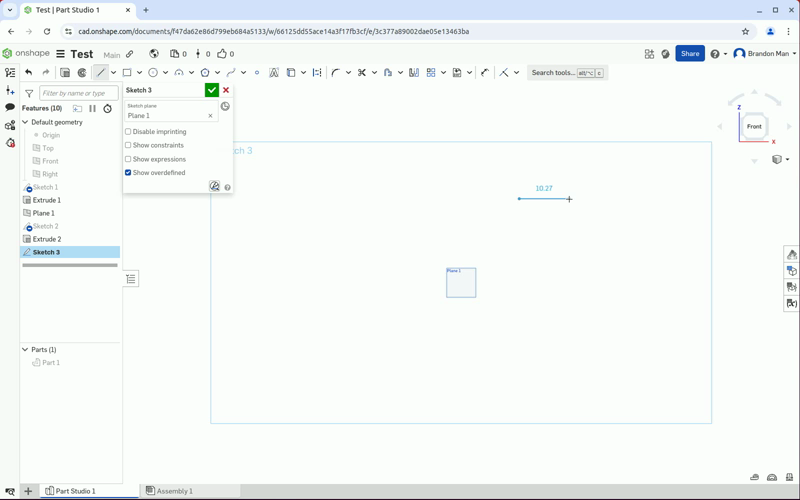
key_up(shift)
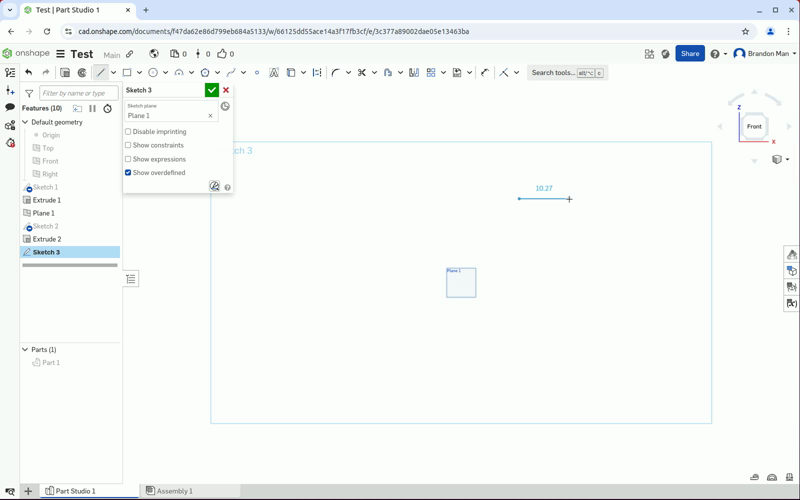
key_down(shift)
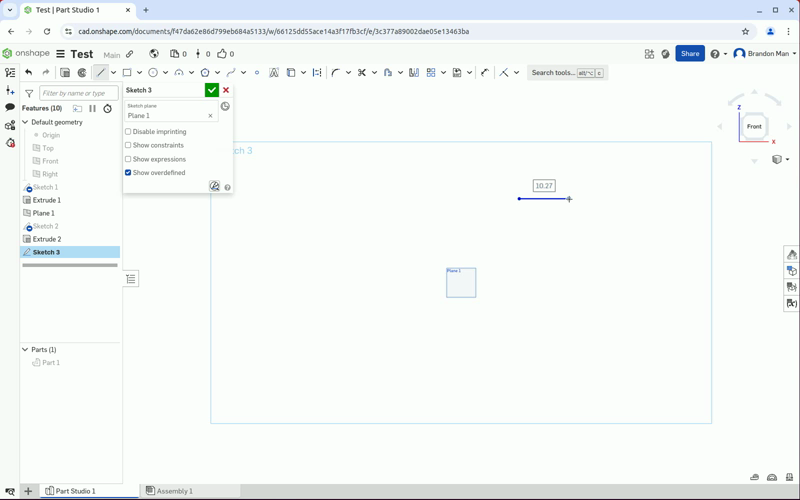
mouse_move(589, 198)
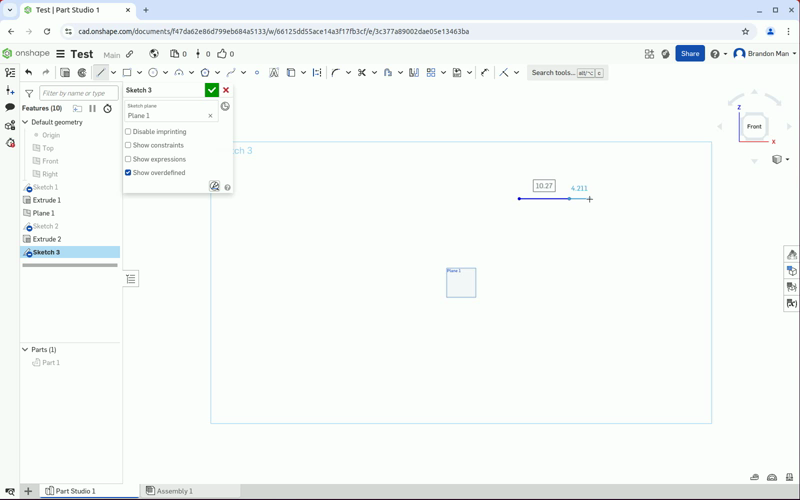
mouse_move(569, 183)
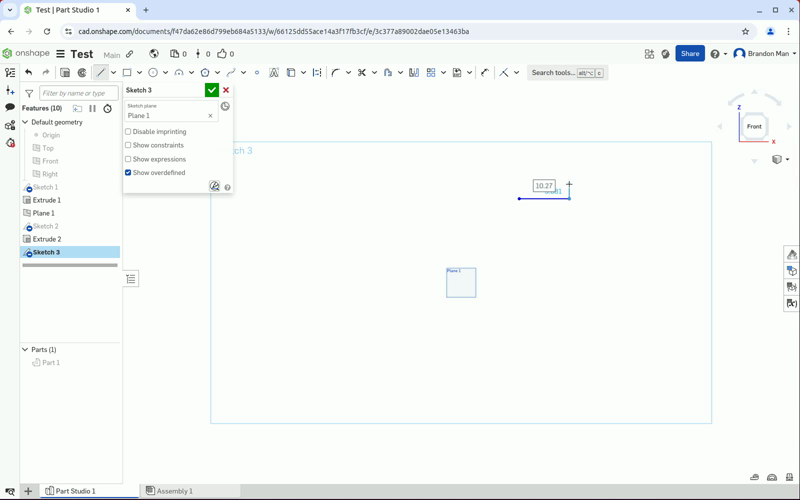
click(569, 183)
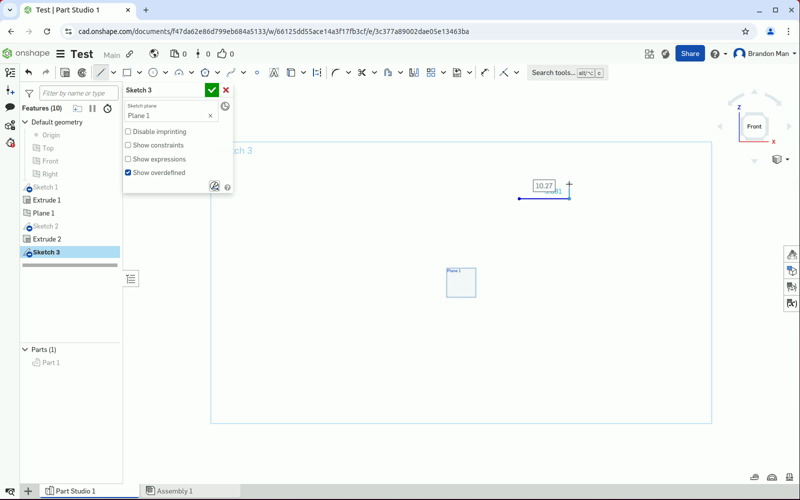
key_up(shift)
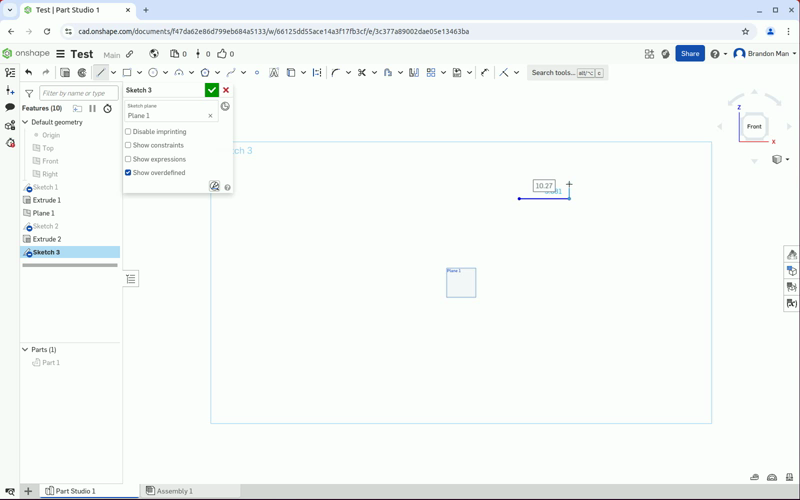
key_down(shift)
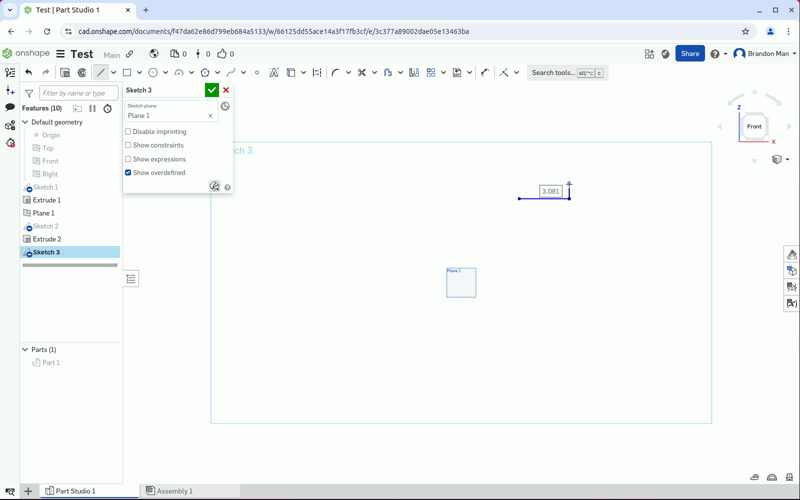
mouse_move(589, 183)
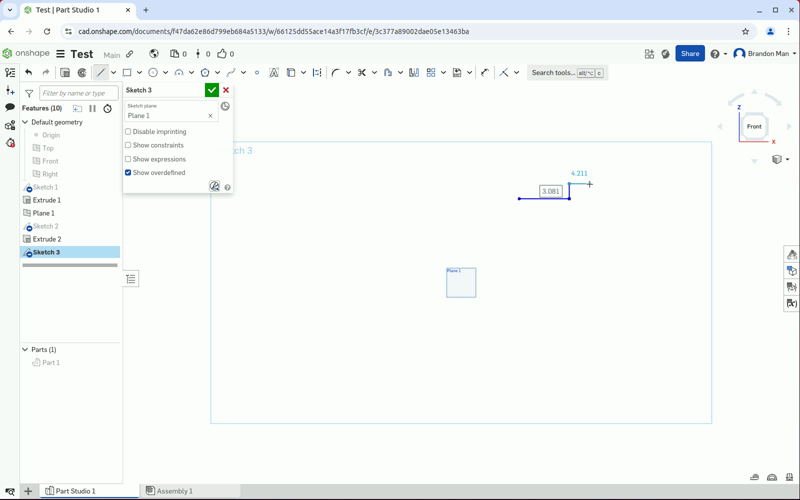
mouse_move(519, 183)
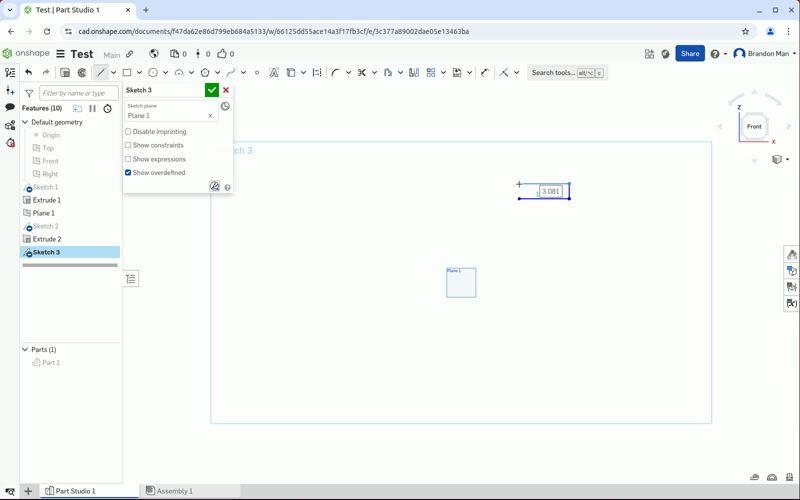
click(519, 183)
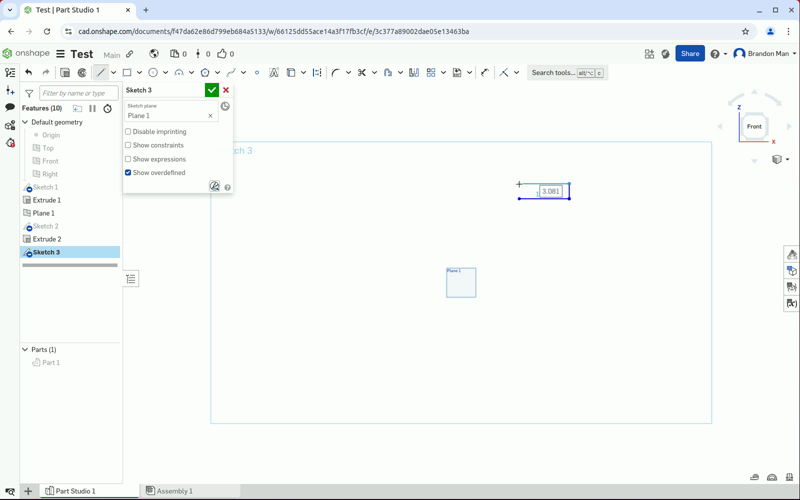
key_up(shift)
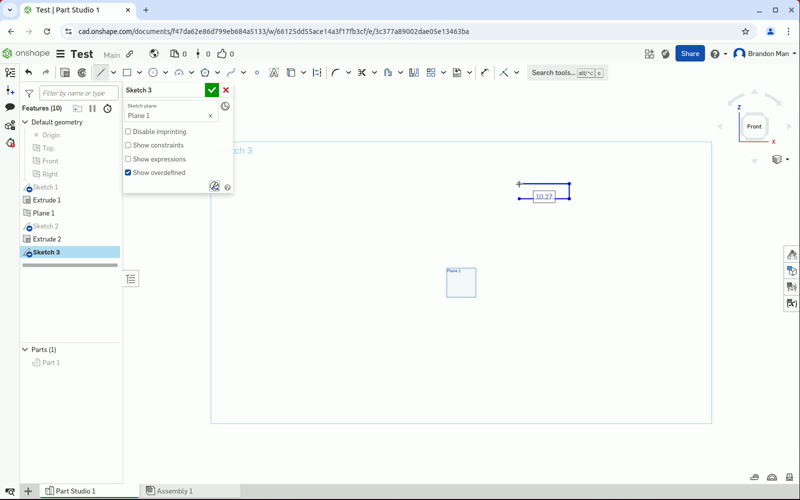
mouse_move(549, 183)
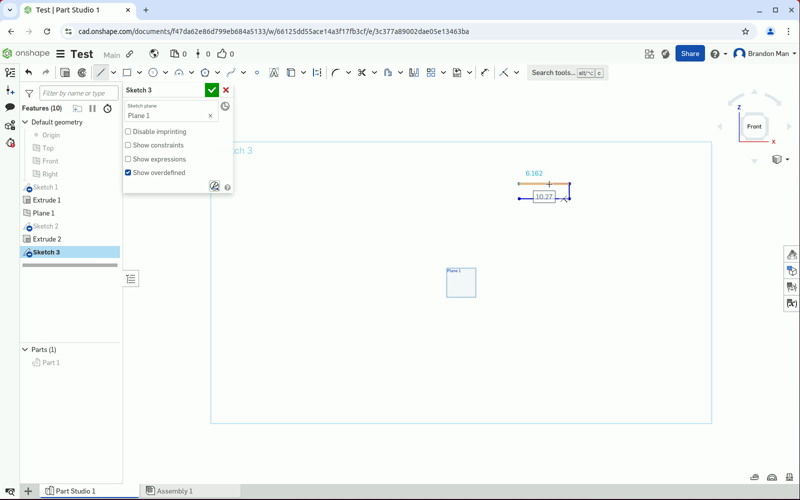
key_down(shift)
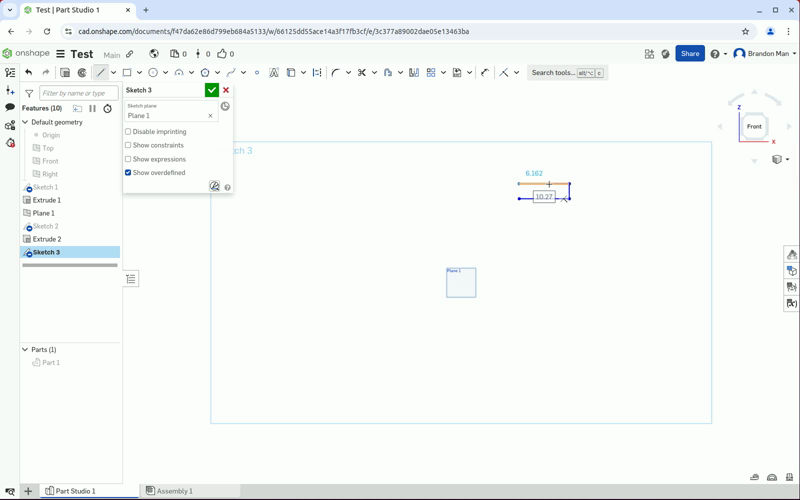
mouse_move(519, 198)
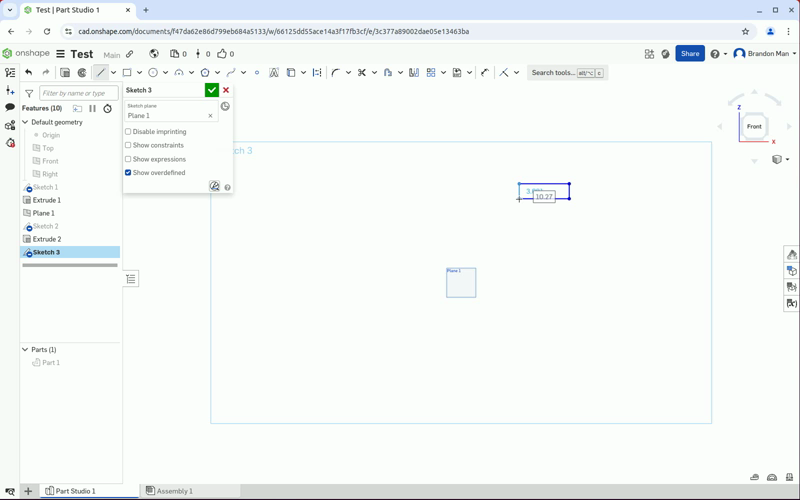
key_up(shift)
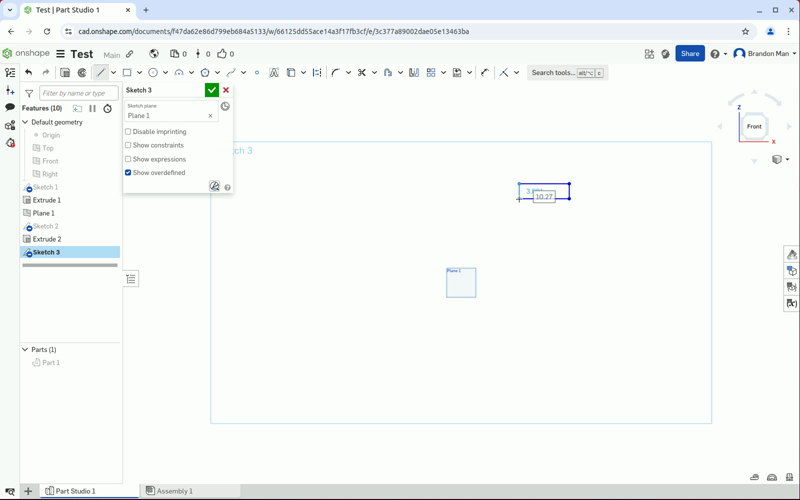
click(519, 198)
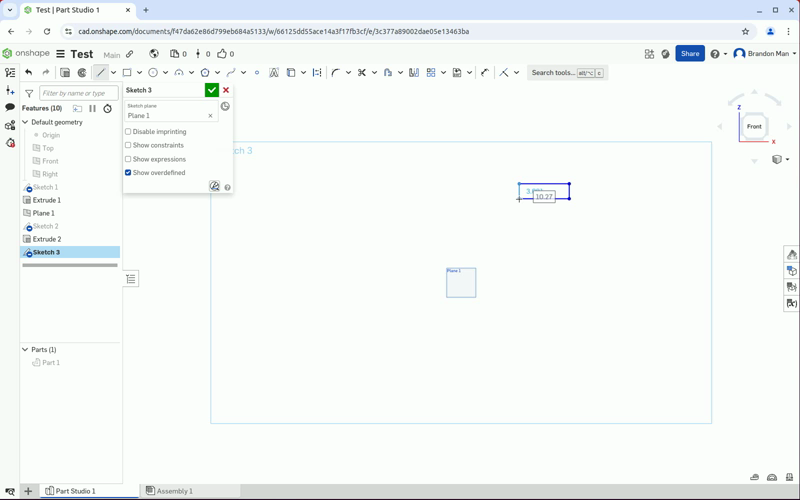
key(esc)
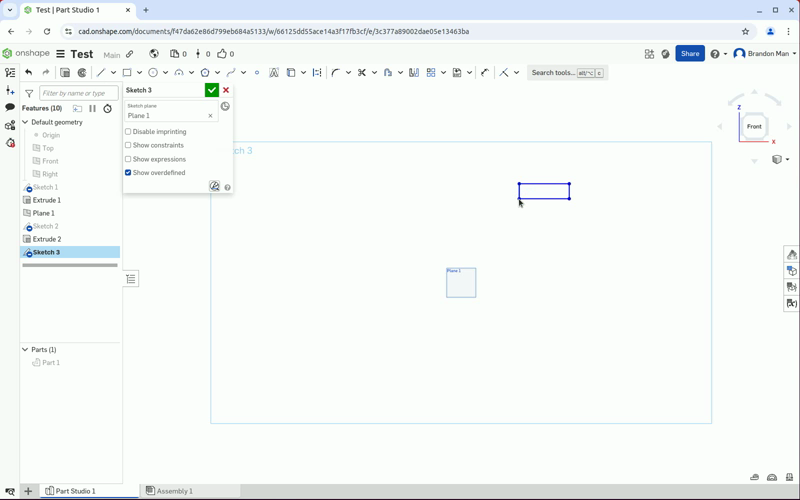
mouse_move(532, 196)
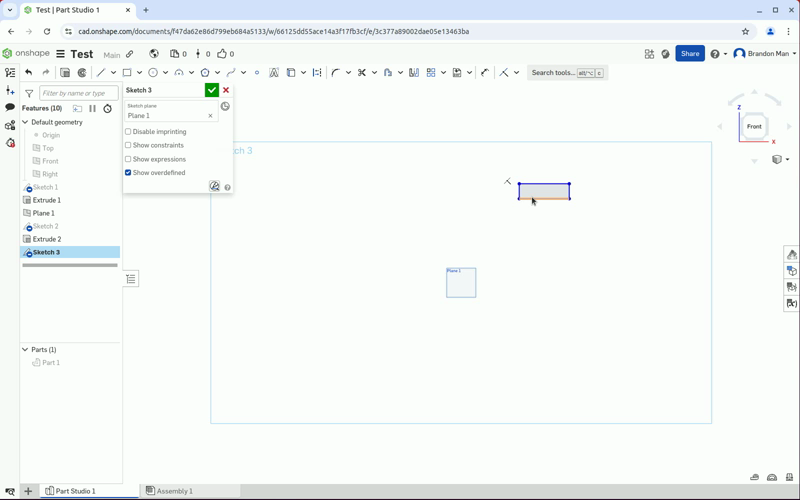
scroll(6)
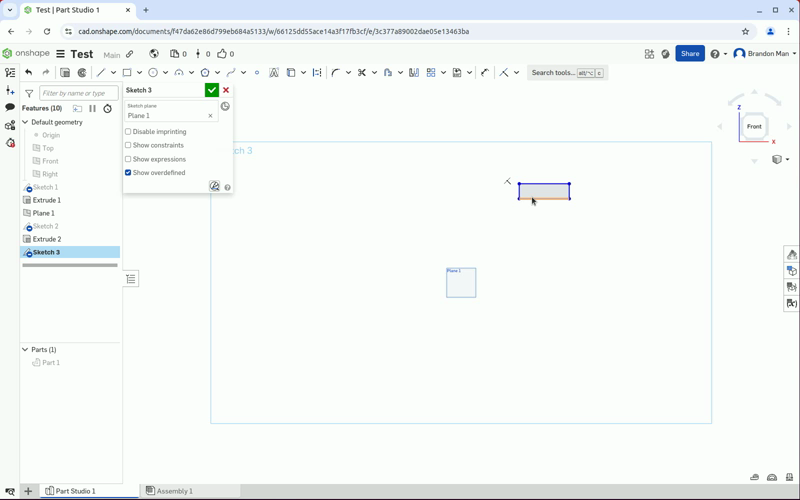
scroll(6)
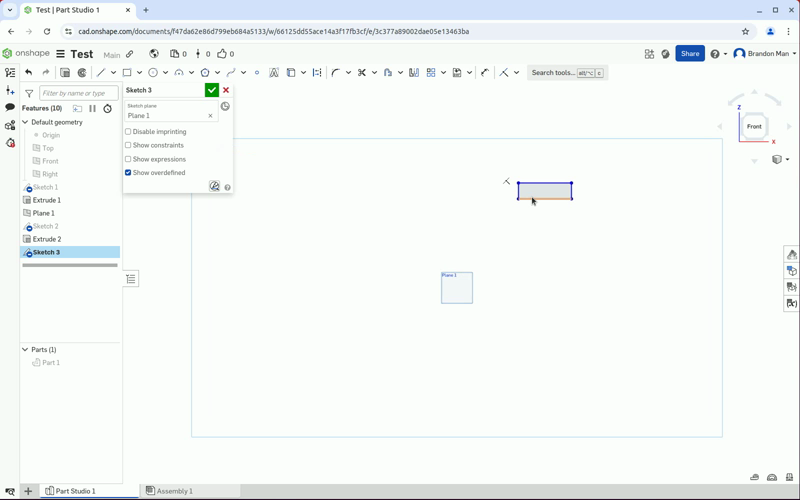
scroll(6)
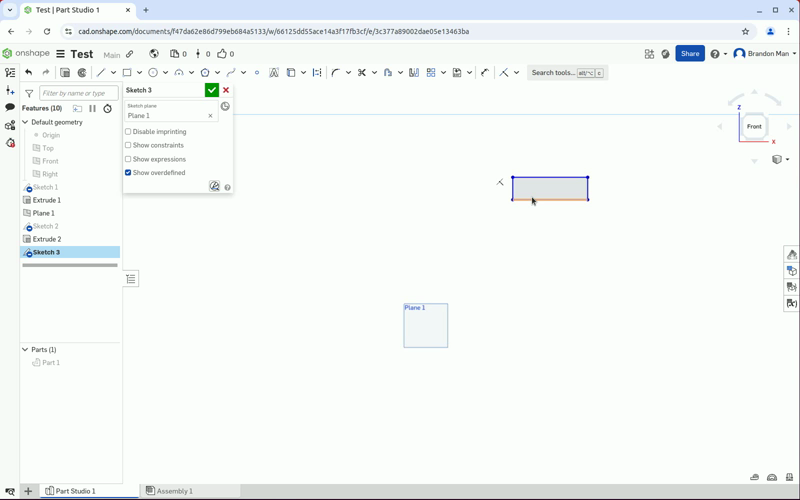
scroll(6)
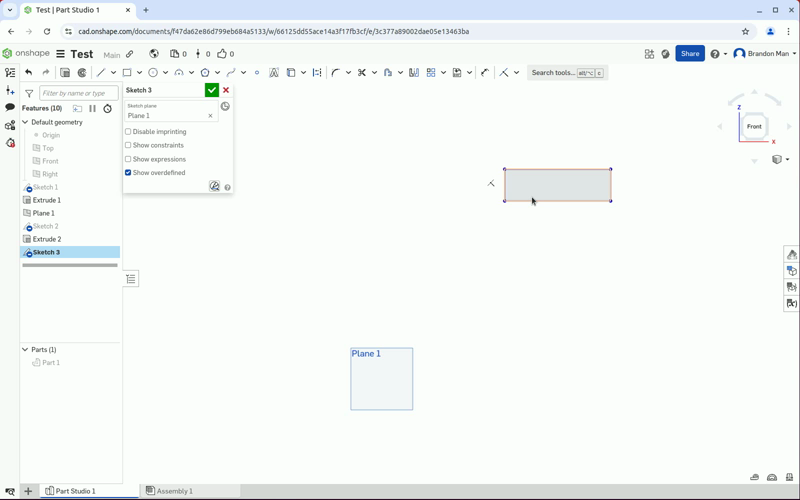
scroll(6)
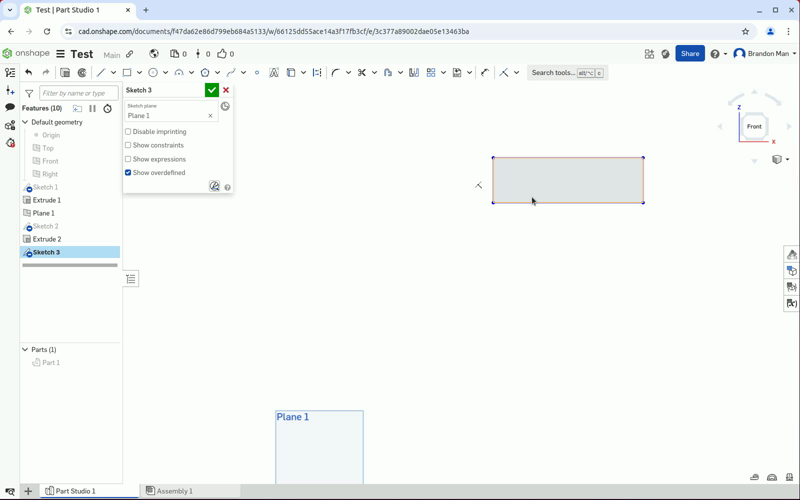
scroll(6)
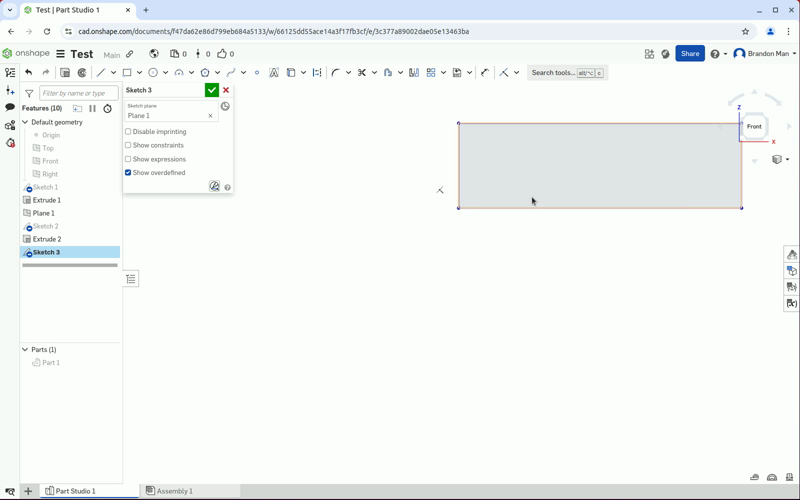
scroll(6)
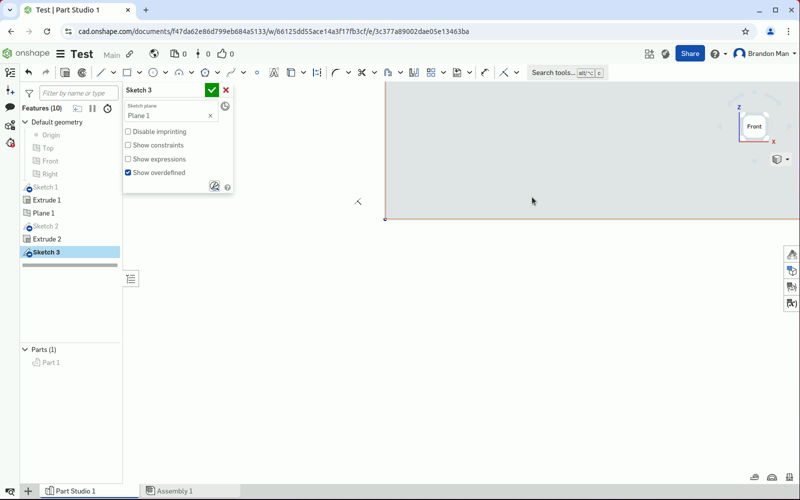
click(532, 196)
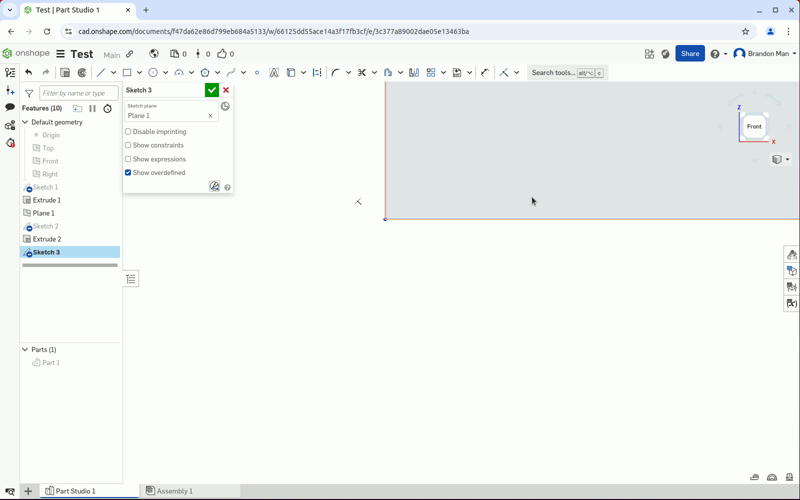
scroll(-6)
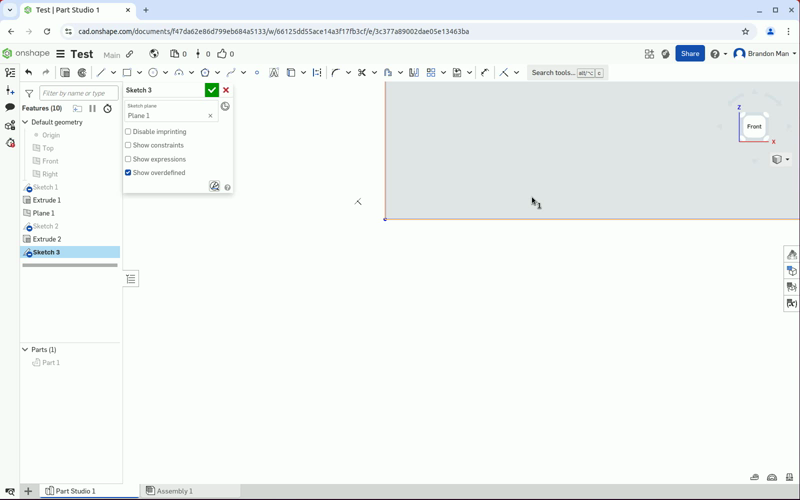
scroll(-6)
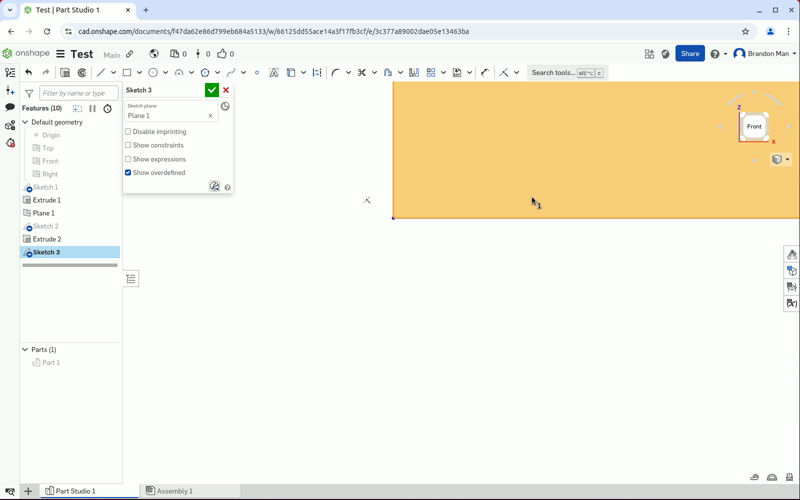
scroll(-6)
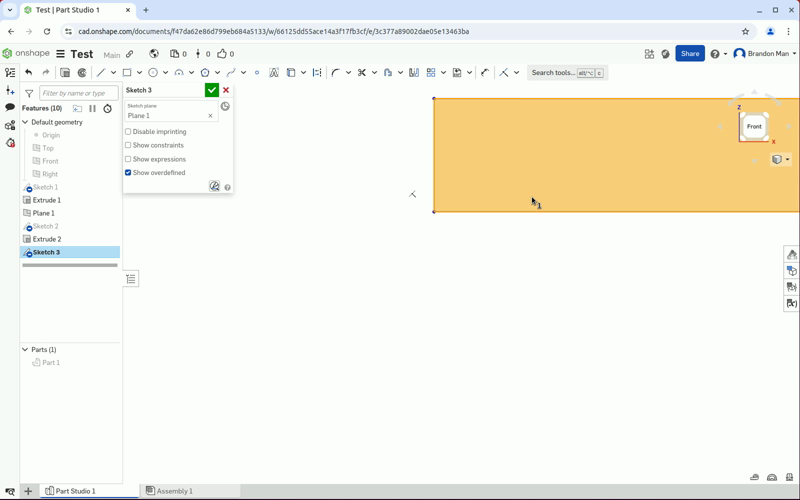
scroll(-6)
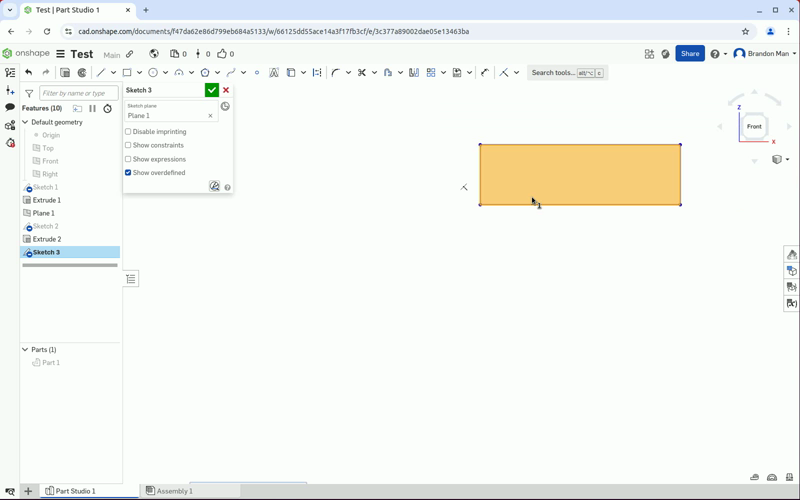
scroll(-6)
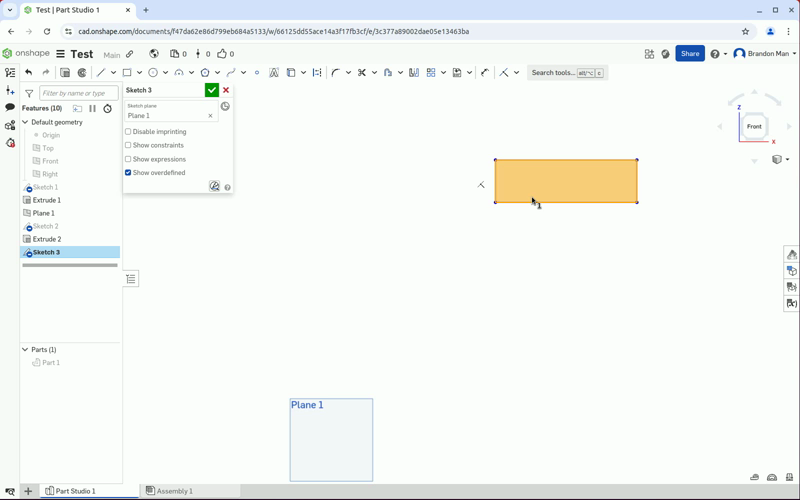
scroll(-6)
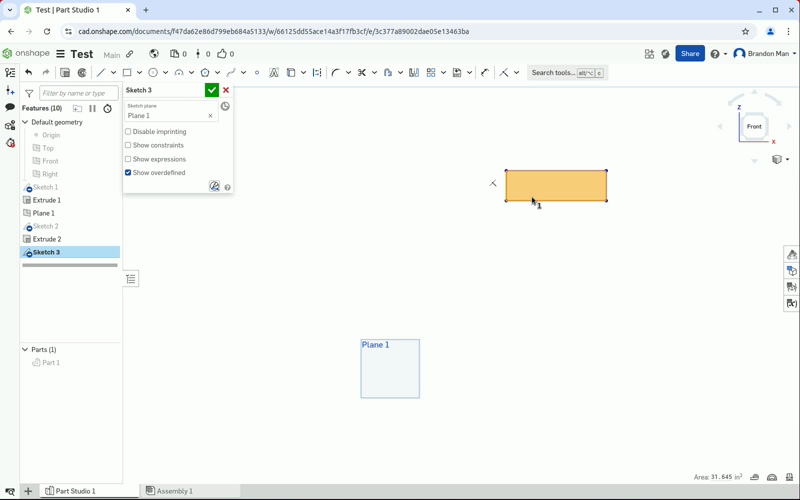
scroll(-6)
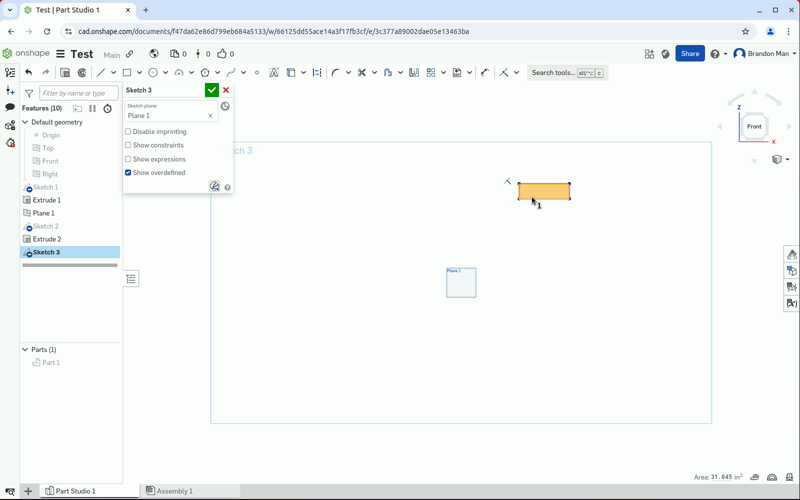
mouse_move(73, 352)
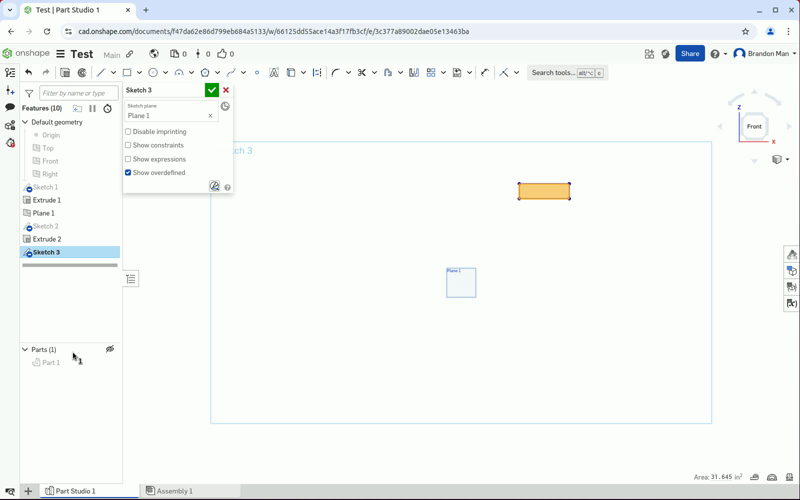
key(shift+y)
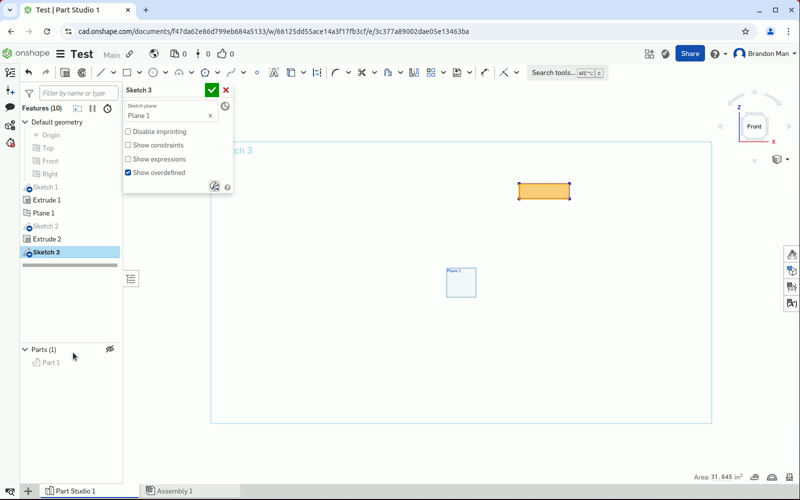
key(shift+e)
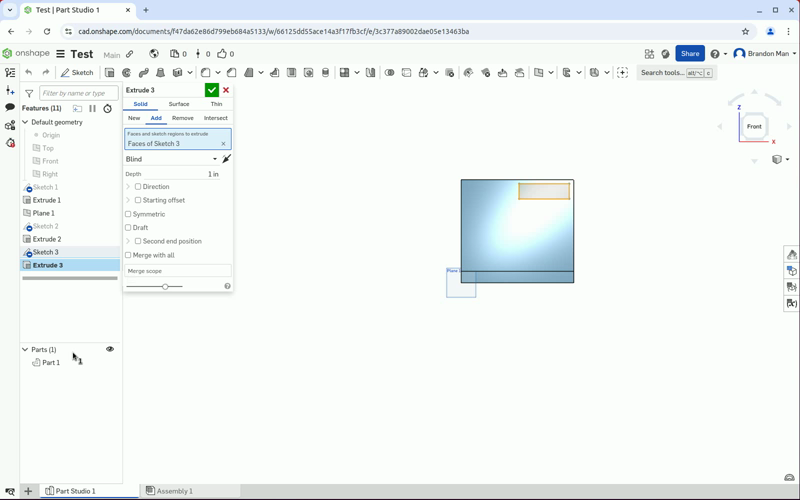
mouse_move(143, 106)
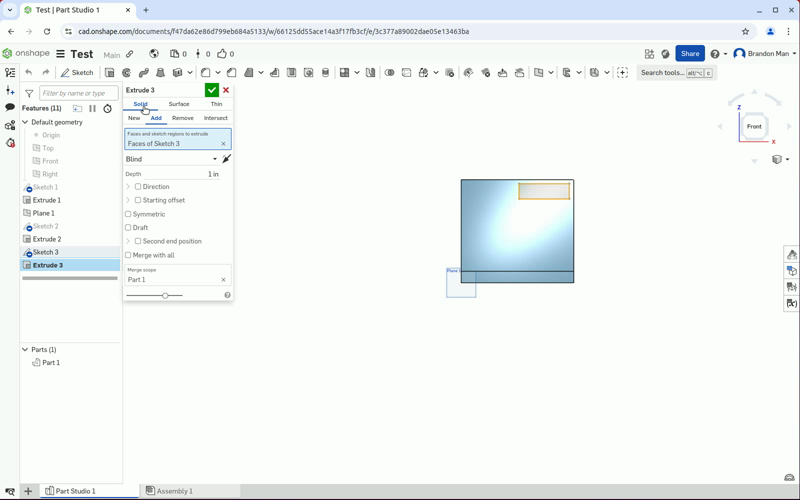
click(143, 106)
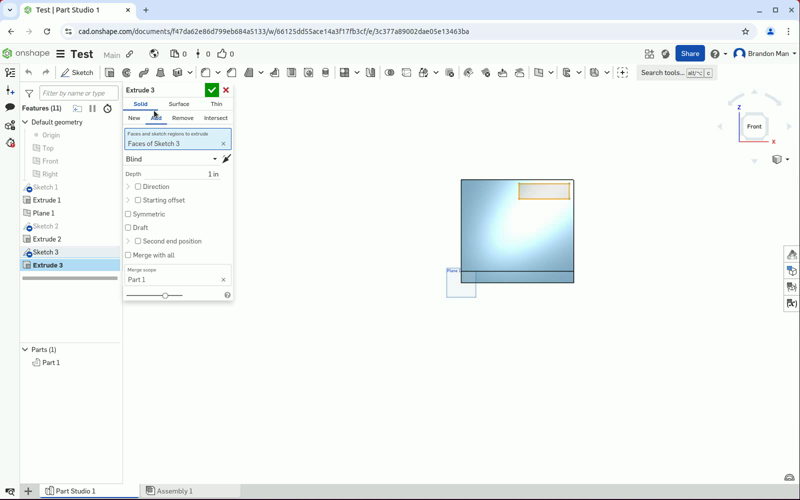
mouse_move(186, 120)
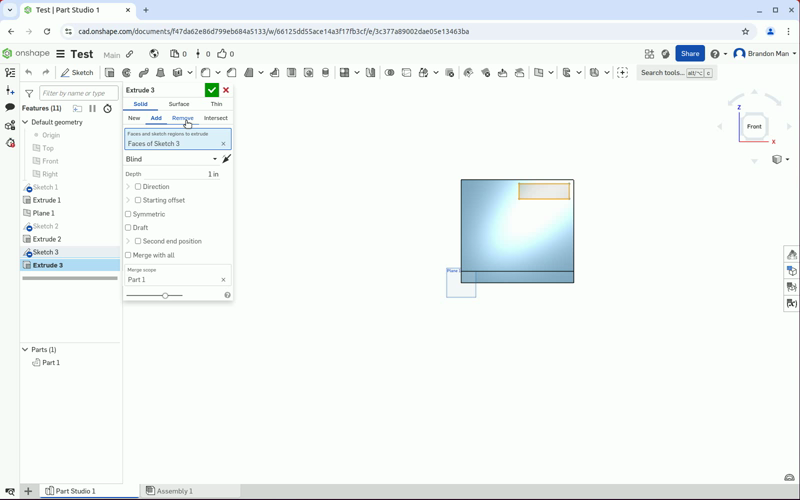
click(186, 120)
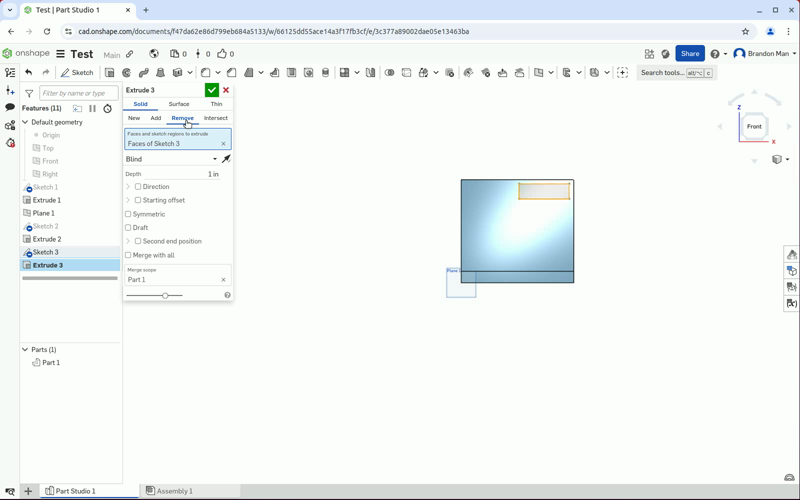
key(tab, 4)
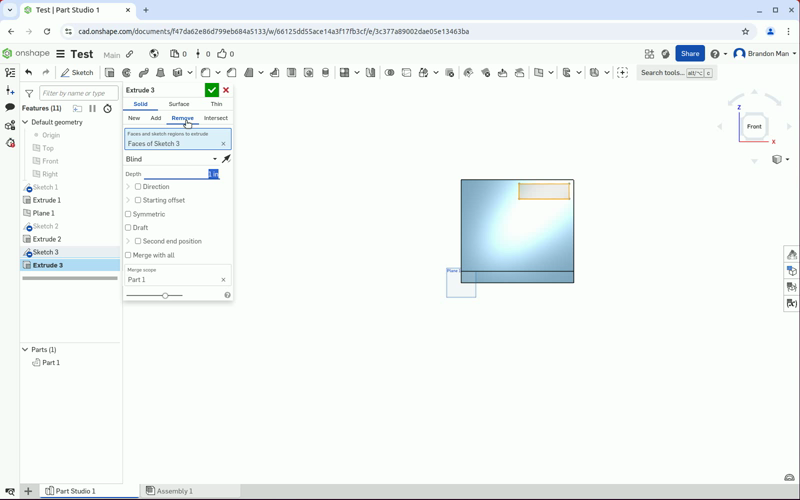
text(13.961)
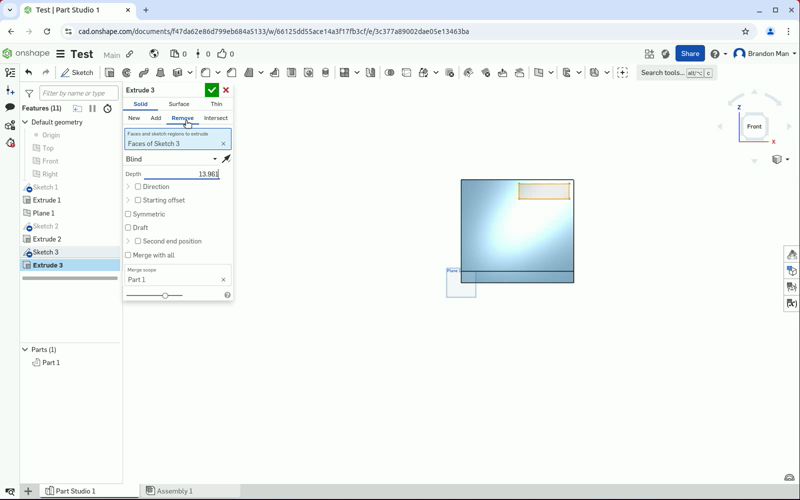
key(tab, 6)
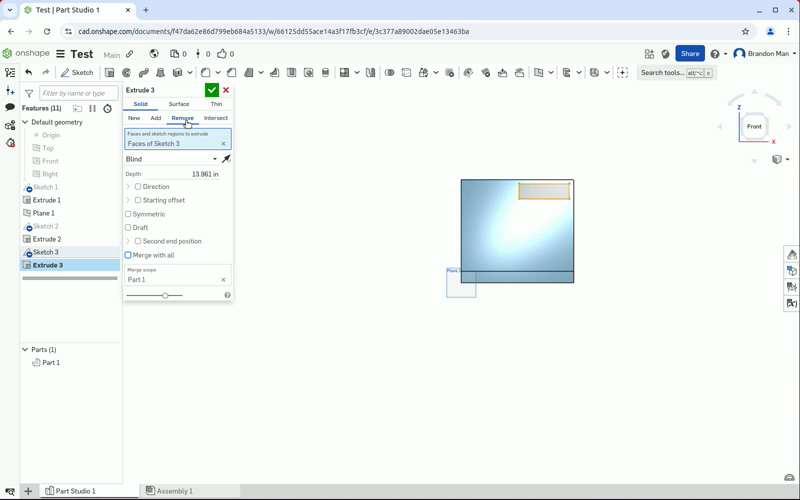
key(space)
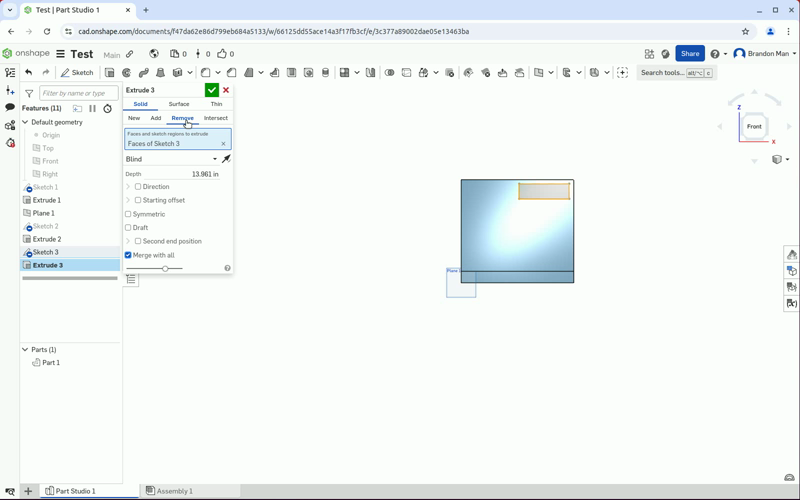
key(enter)
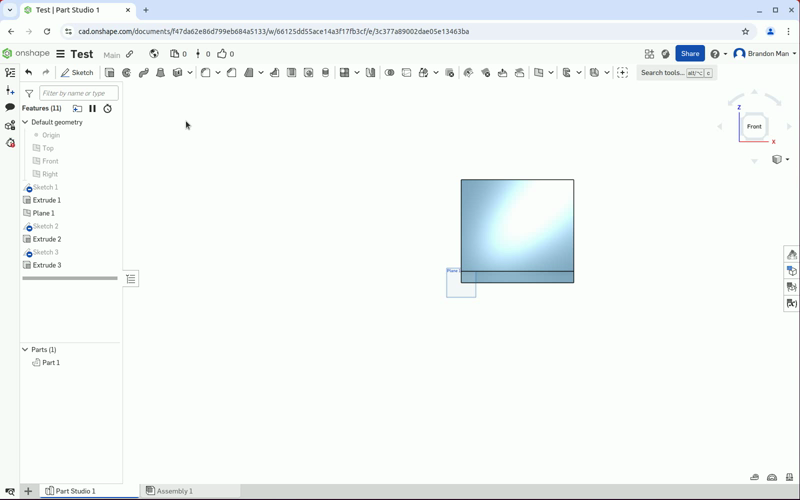
key(shift+h)
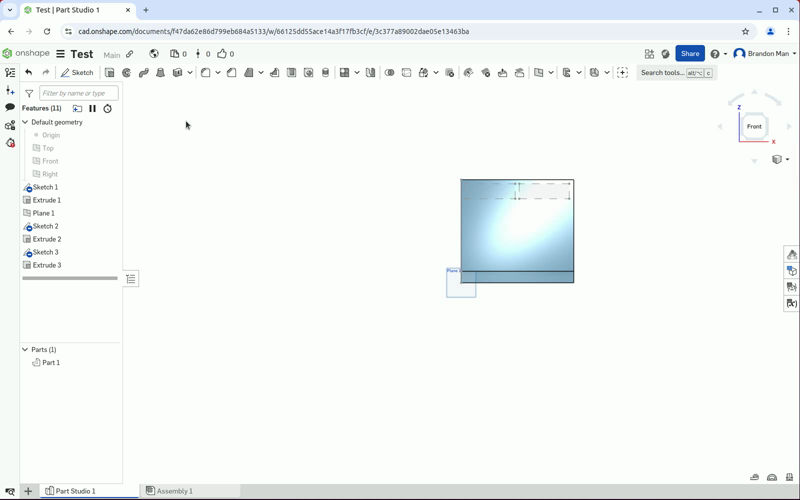
key(shift+h)
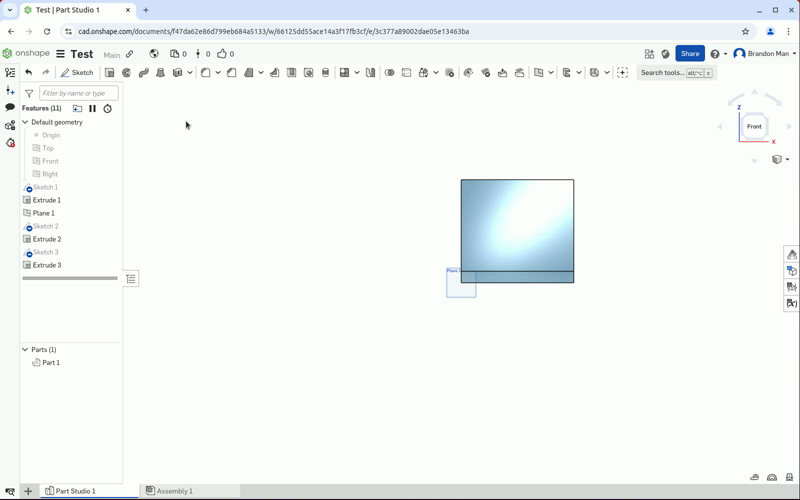
mouse_move(73, 189)
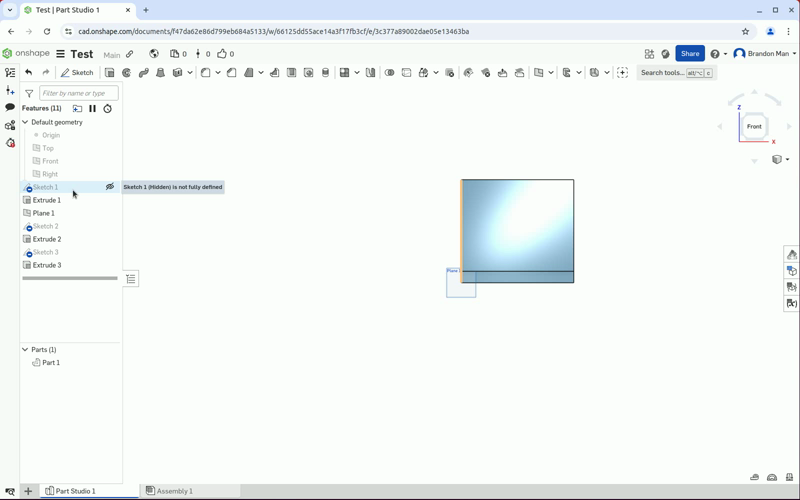
click(73, 189)
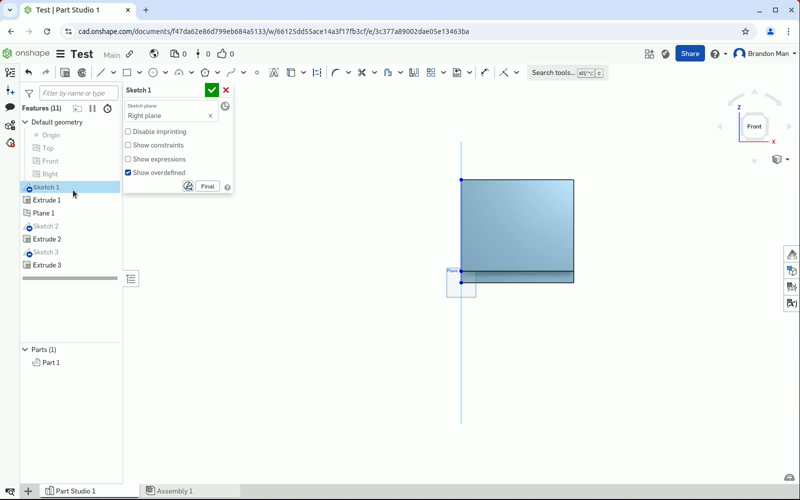
mouse_move(229, 92)
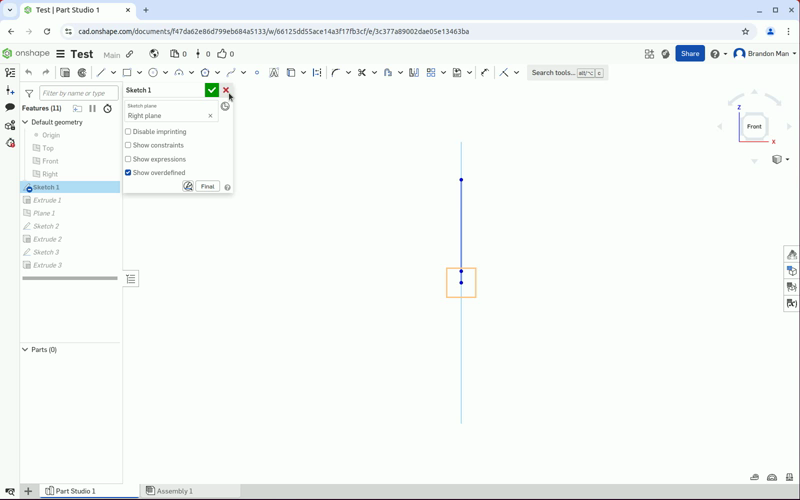
click(229, 92)
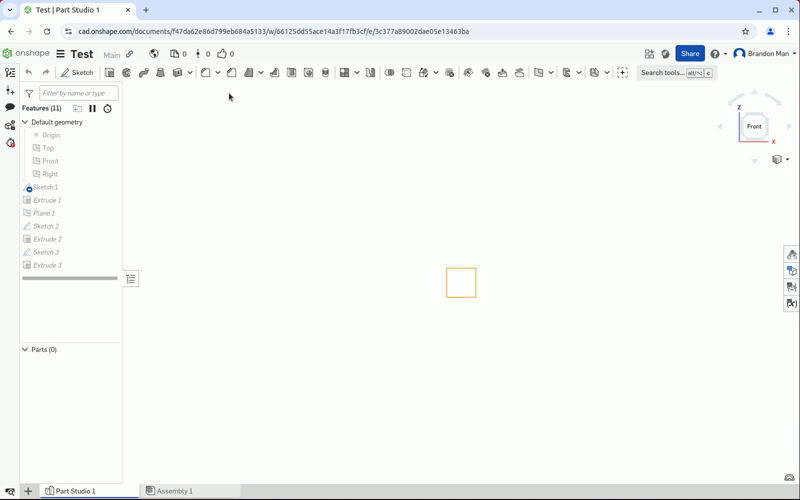
key(shift+s)
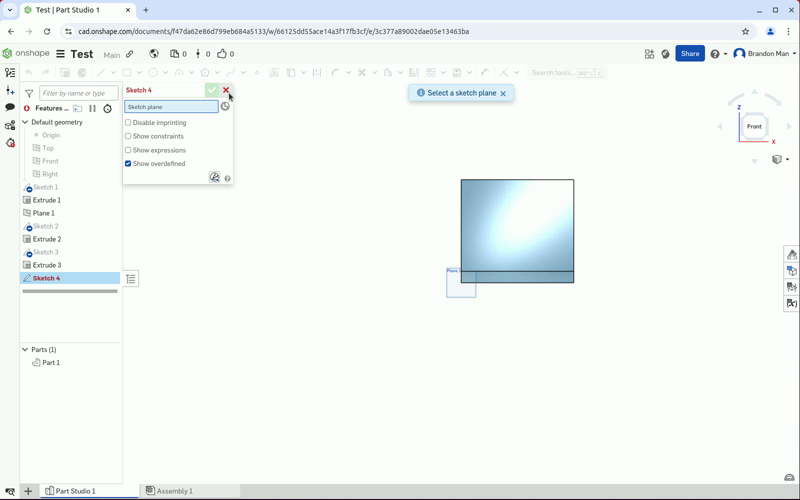
mouse_move(73, 215)
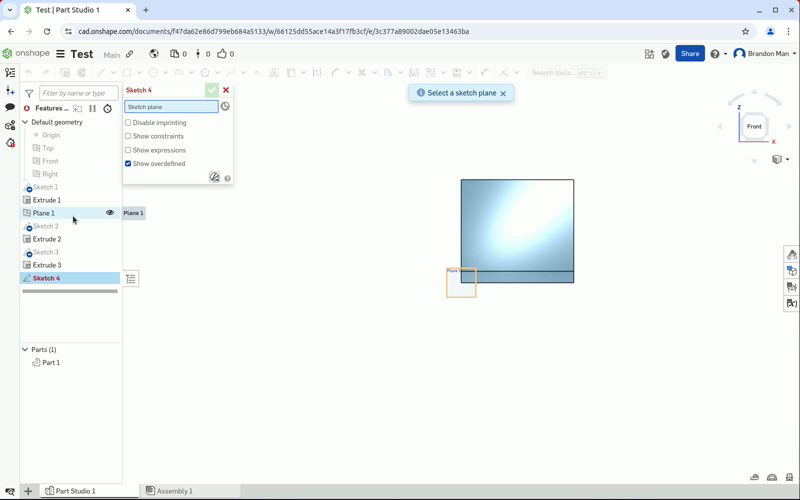
click(73, 215)
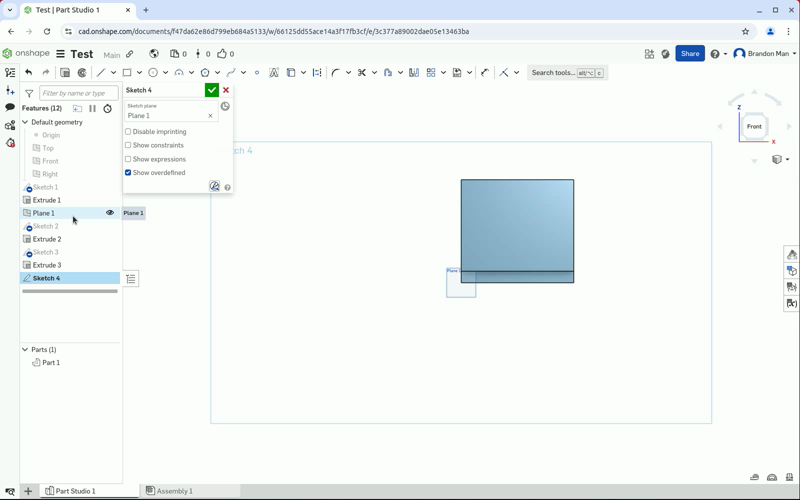
mouse_move(73, 352)
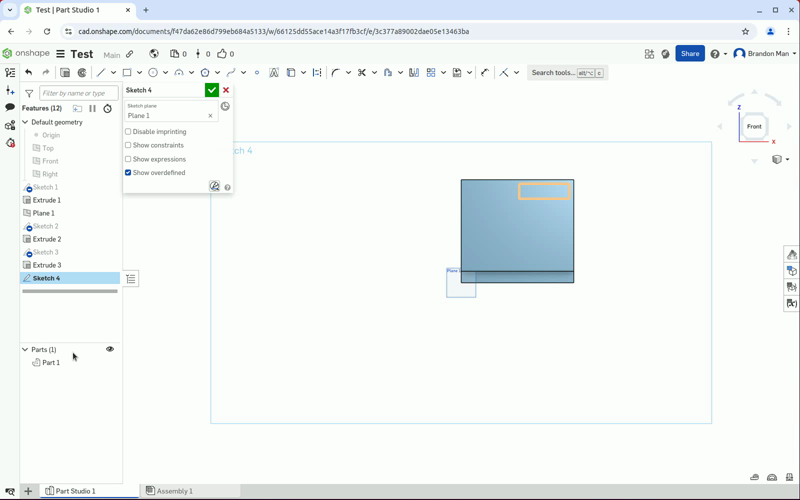
key(y)
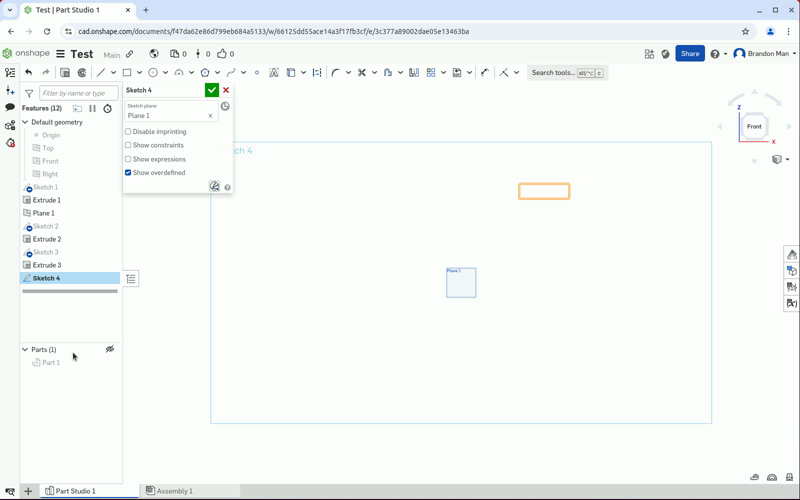
key(l)
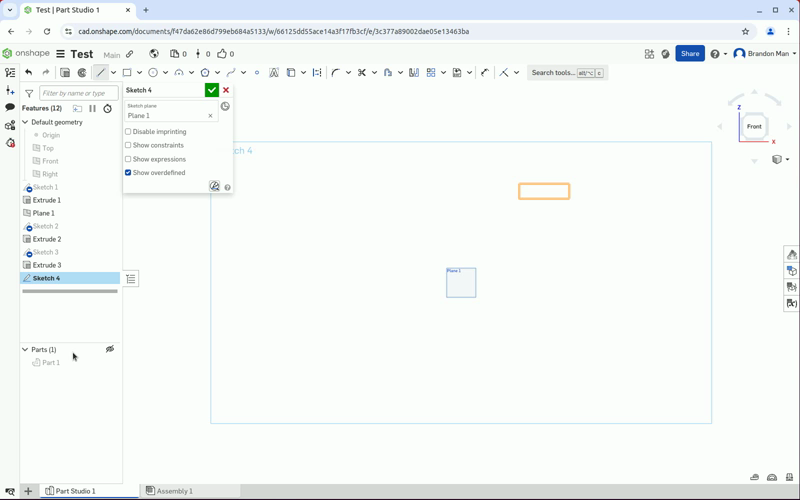
key_down(shift)
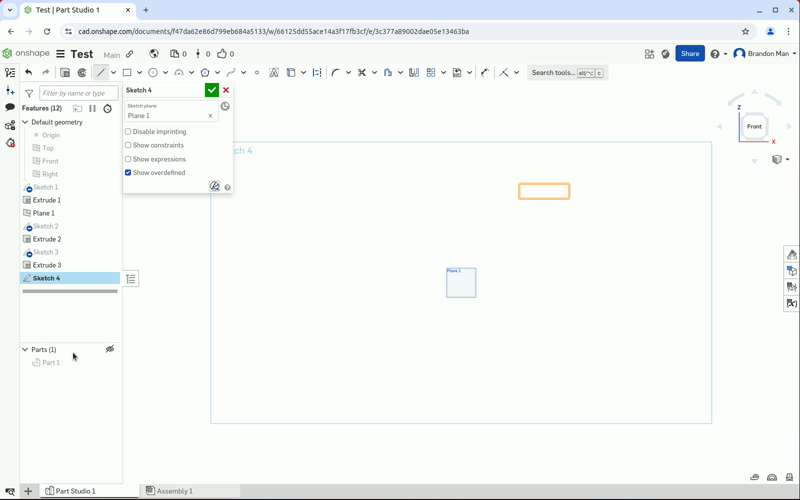
mouse_move(519, 266)
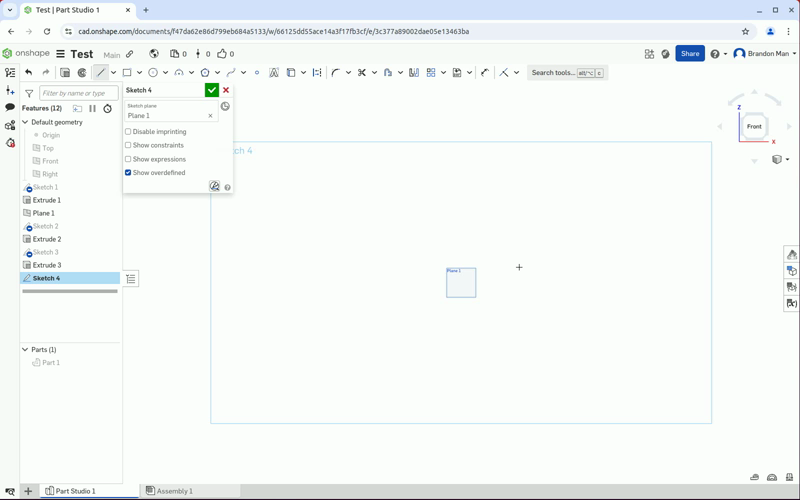
click(519, 266)
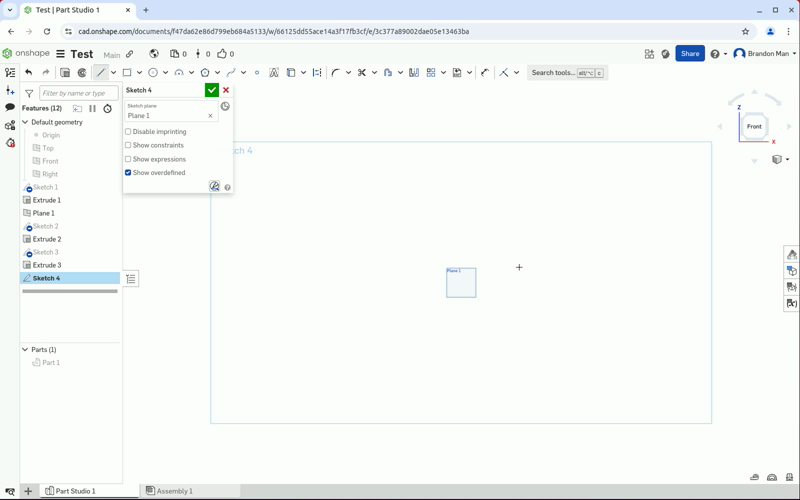
key_up(shift)
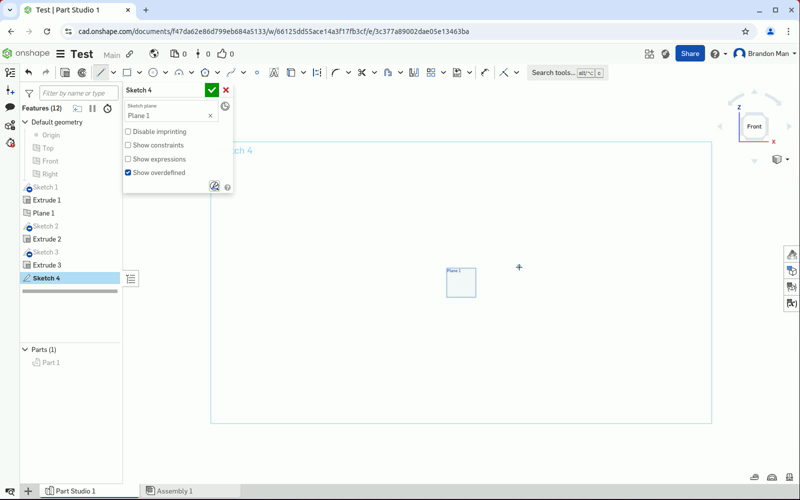
key_down(shift)
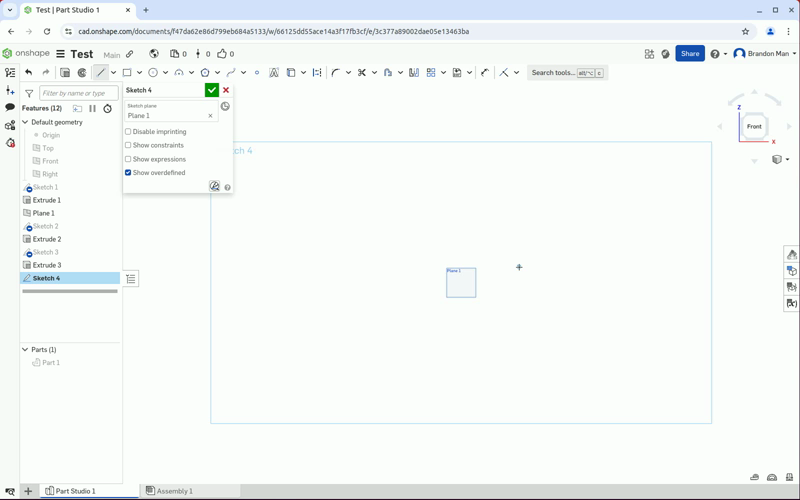
mouse_move(549, 266)
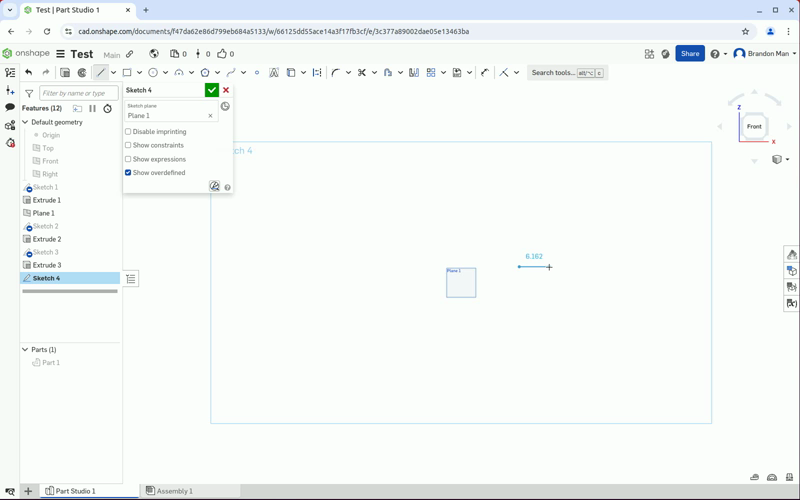
mouse_move(570, 266)
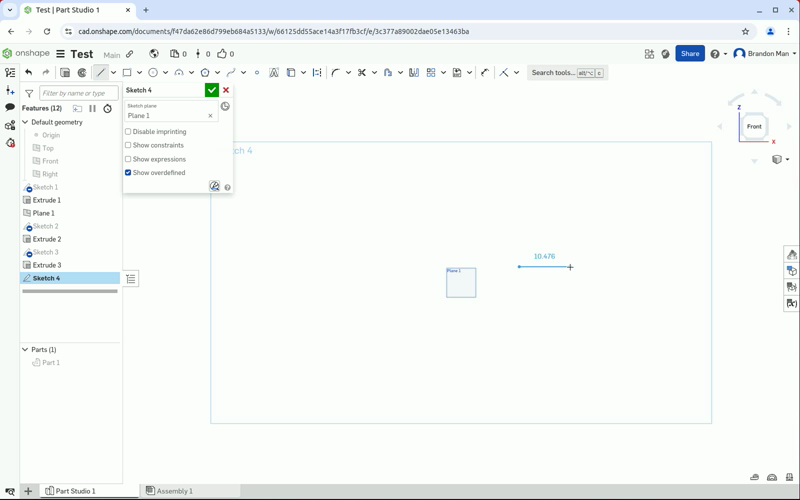
click(570, 266)
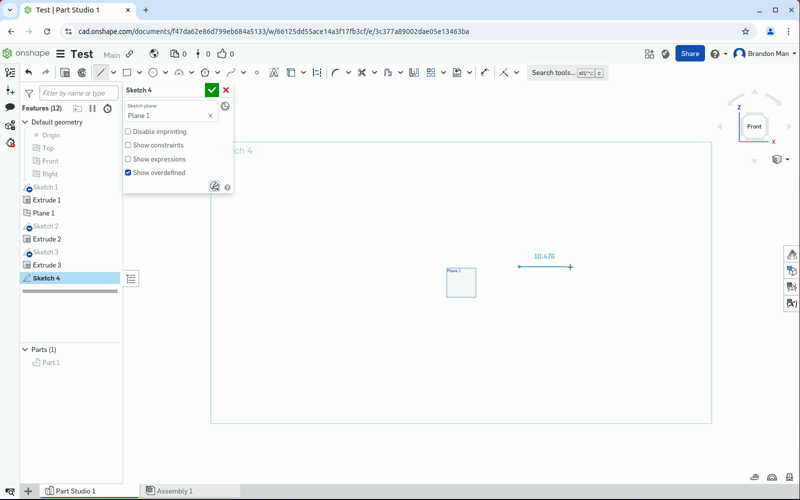
key_up(shift)
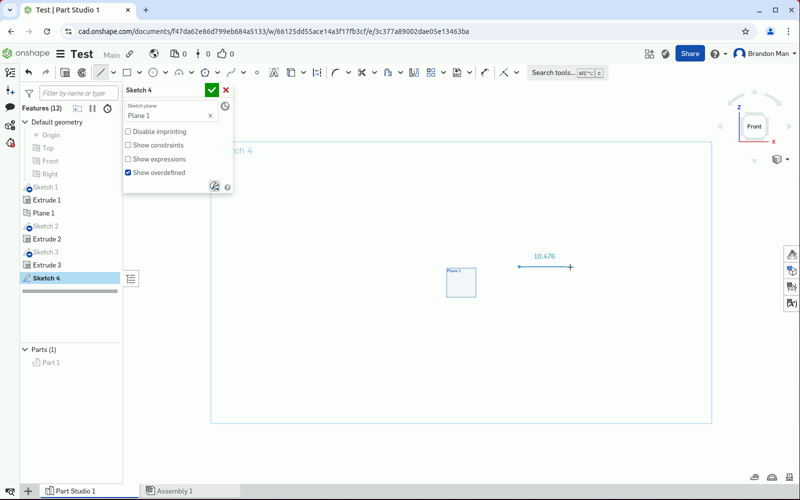
key_down(shift)
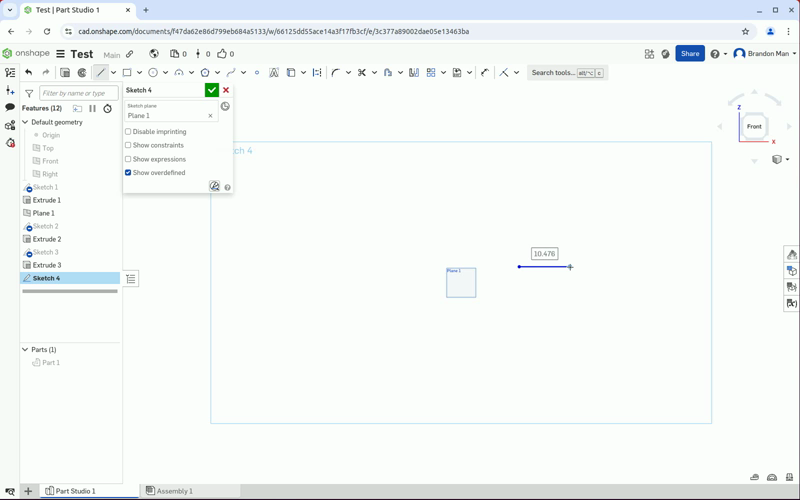
mouse_move(570, 201)
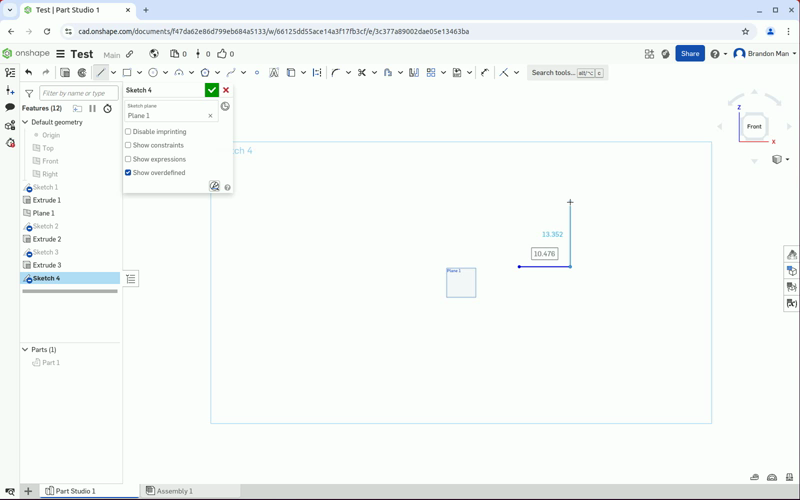
click(570, 201)
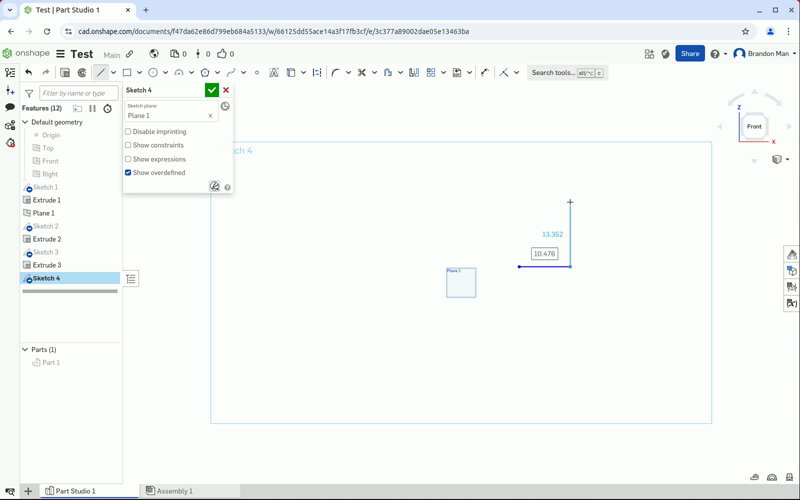
key_up(shift)
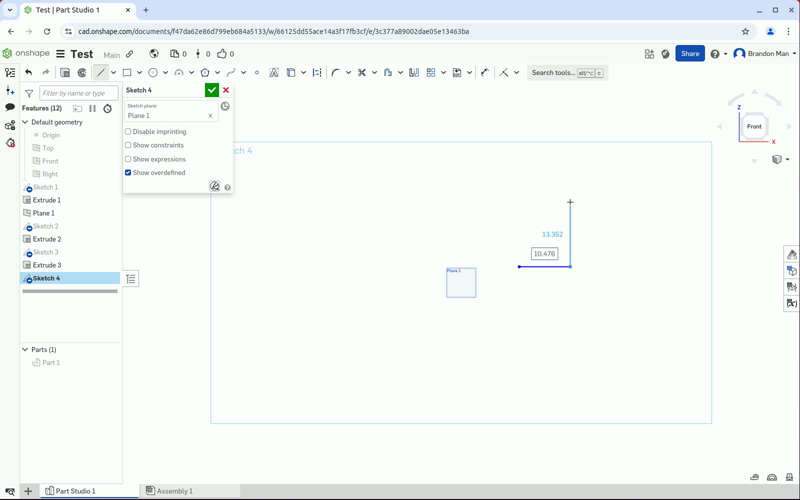
key_down(shift)
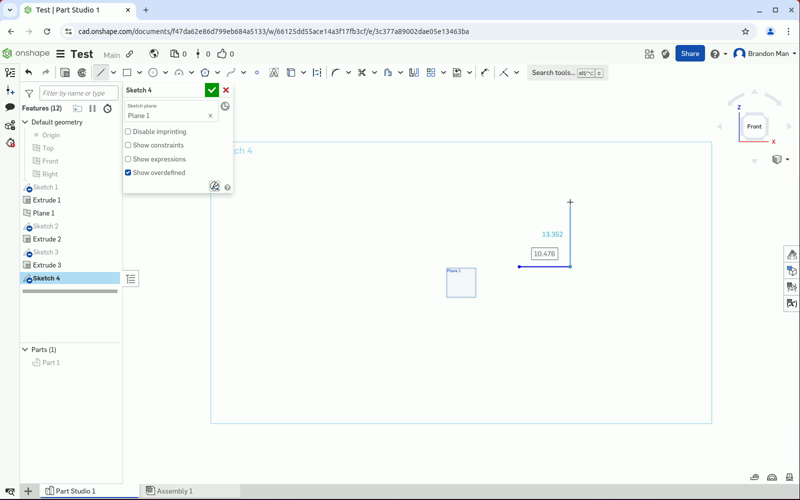
mouse_move(589, 201)
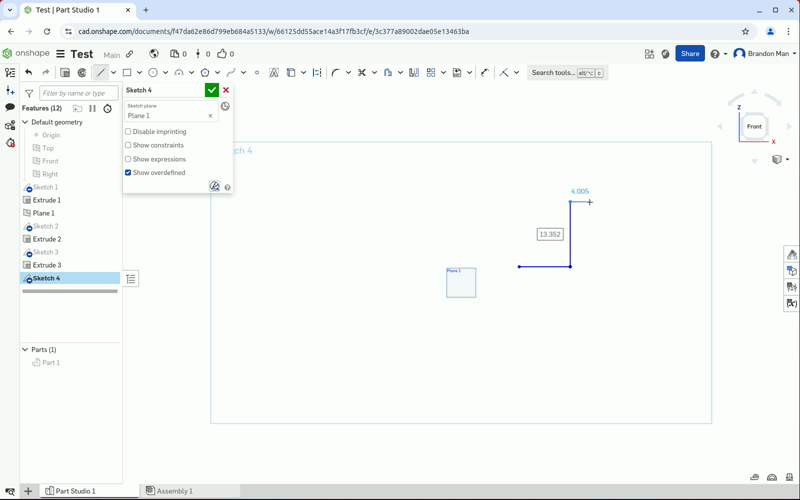
mouse_move(519, 201)
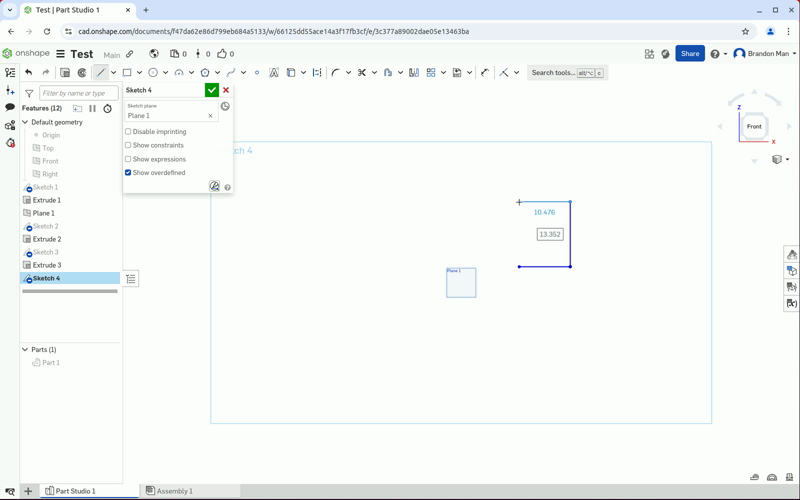
click(519, 201)
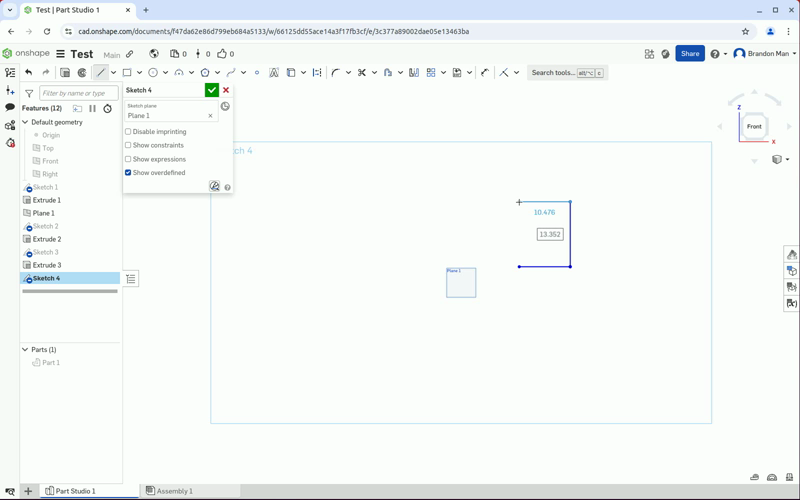
key_up(shift)
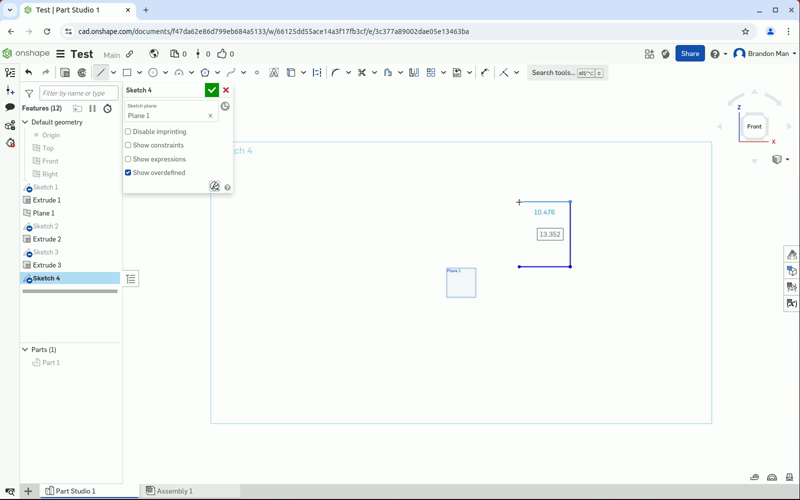
key_down(shift)
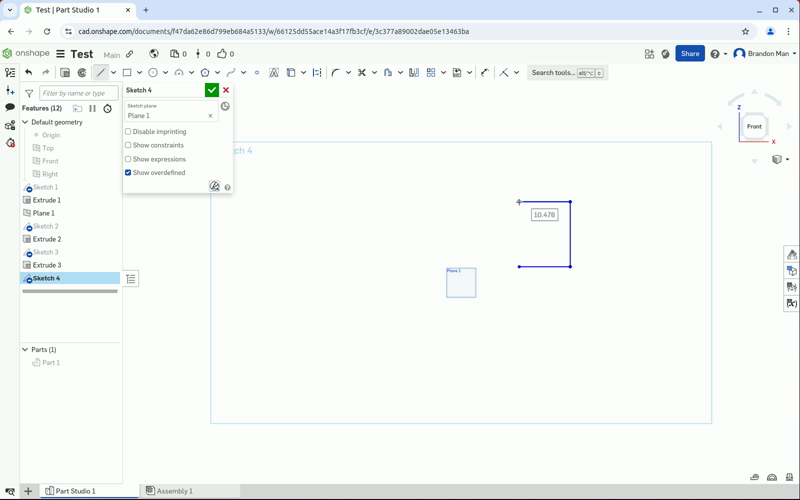
mouse_move(519, 266)
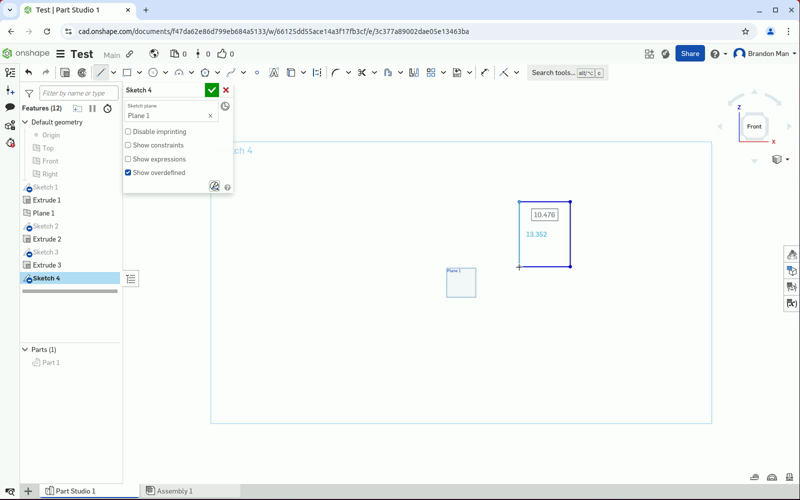
key_up(shift)
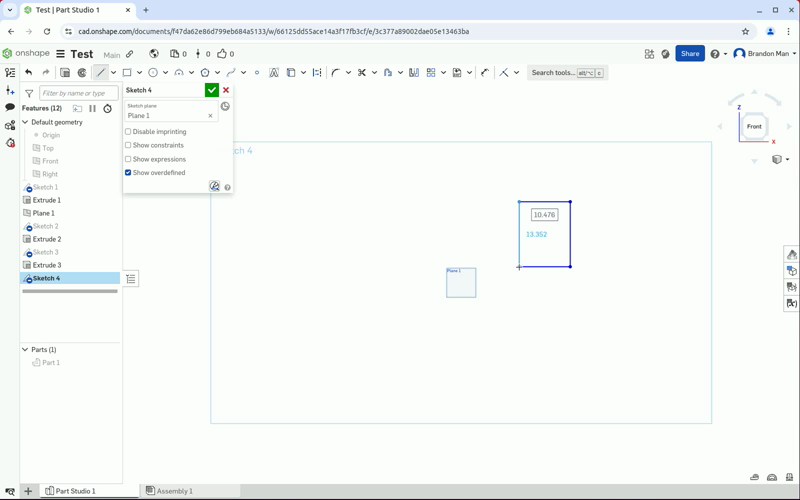
click(519, 266)
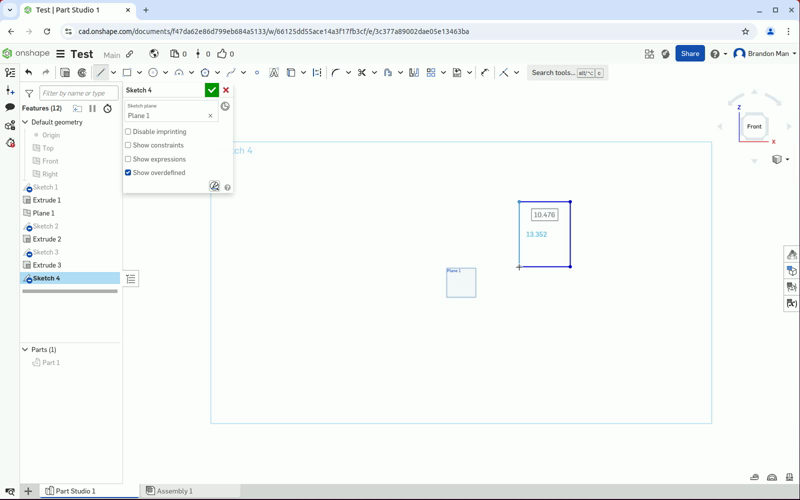
key(esc)
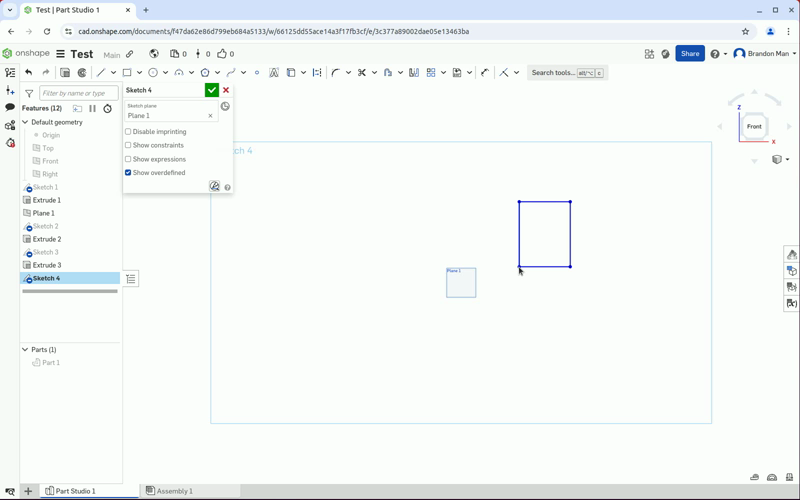
mouse_move(538, 220)
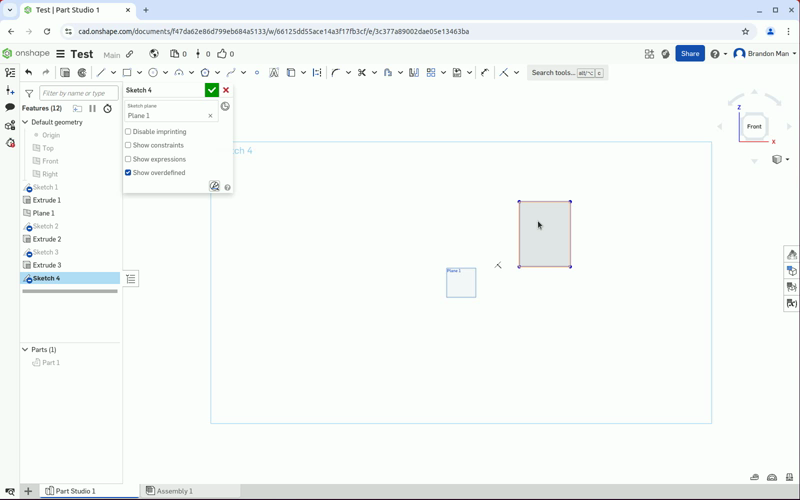
click(538, 220)
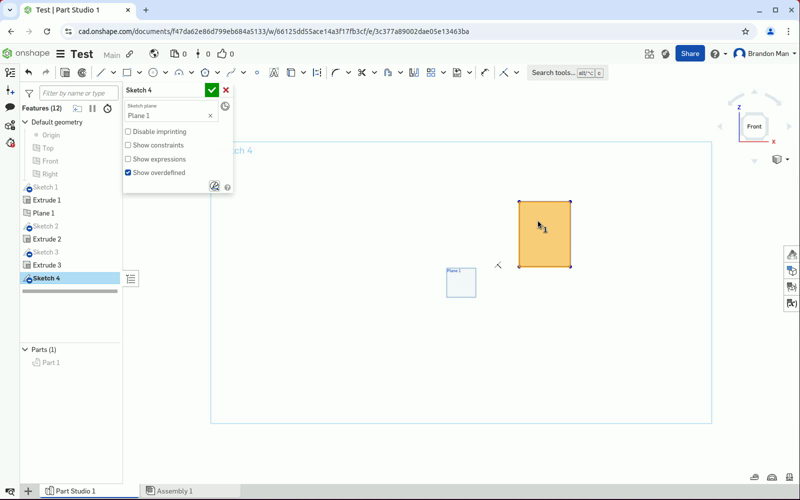
mouse_move(73, 352)
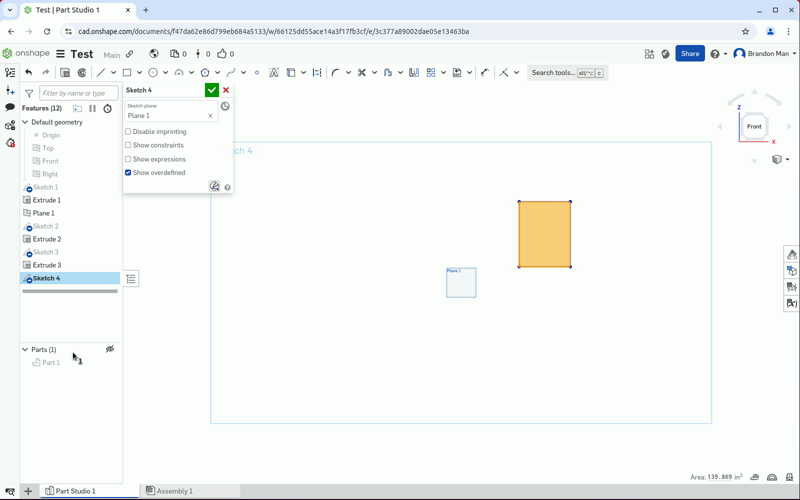
key(shift+y)
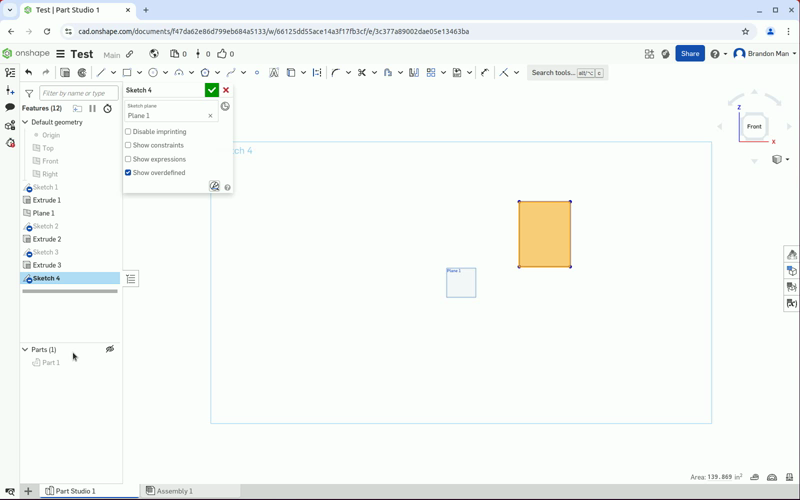
key(shift+e)
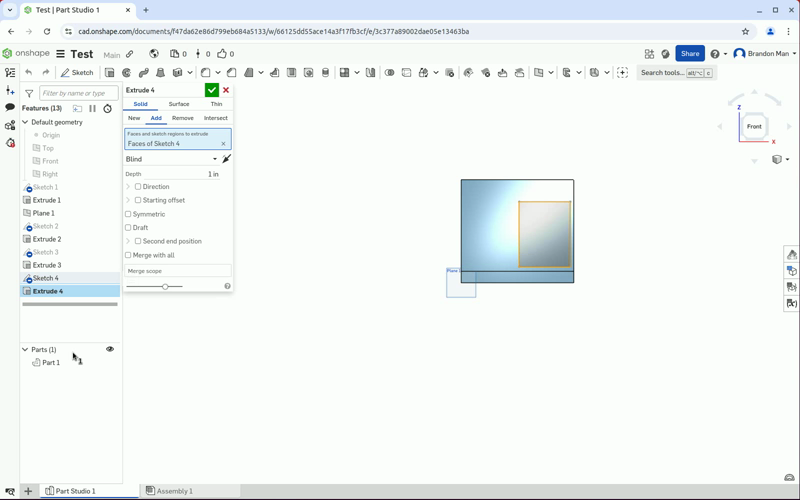
mouse_move(143, 106)
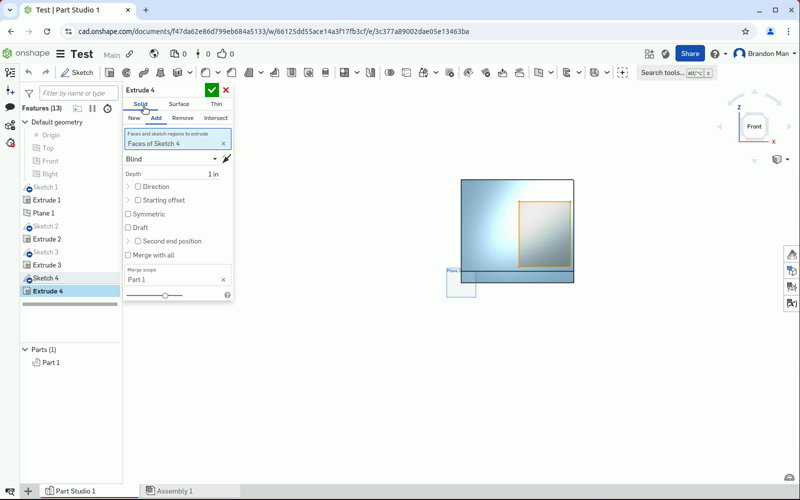
click(143, 106)
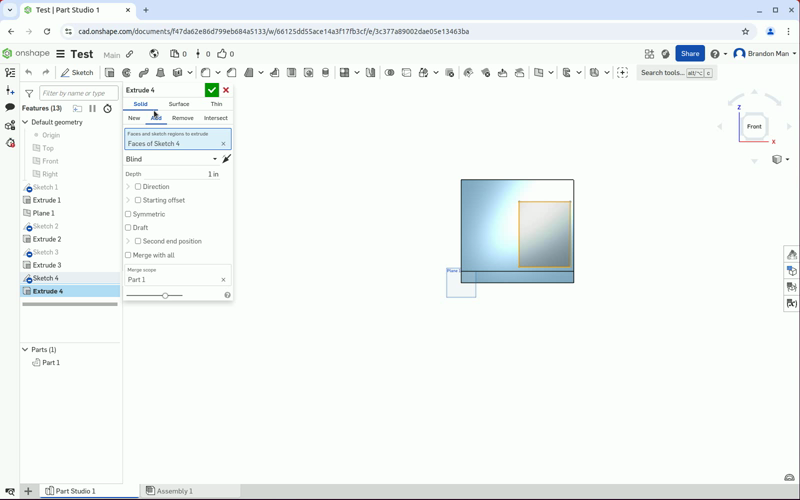
mouse_move(186, 120)
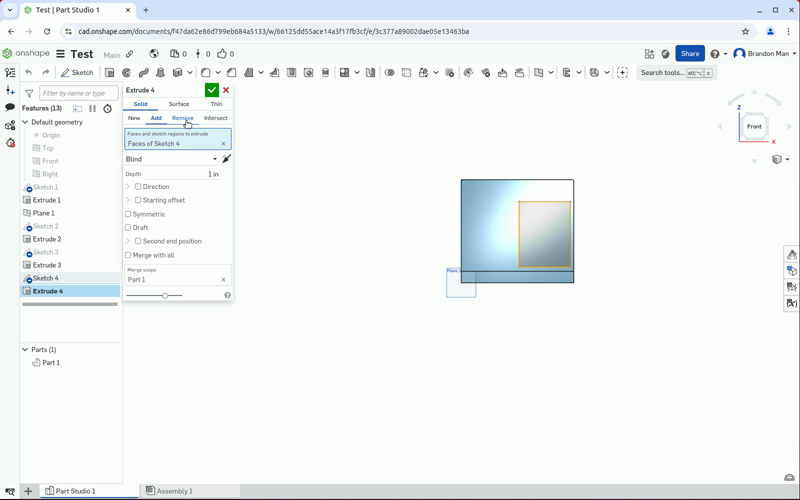
click(186, 120)
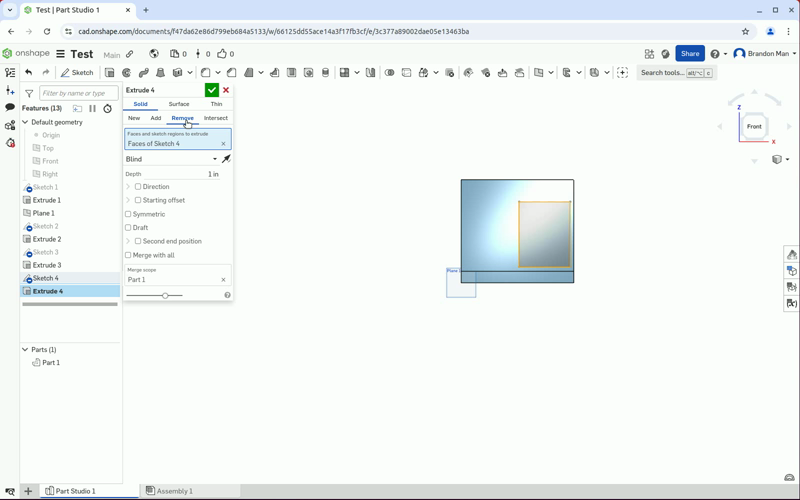
key(tab, 4)
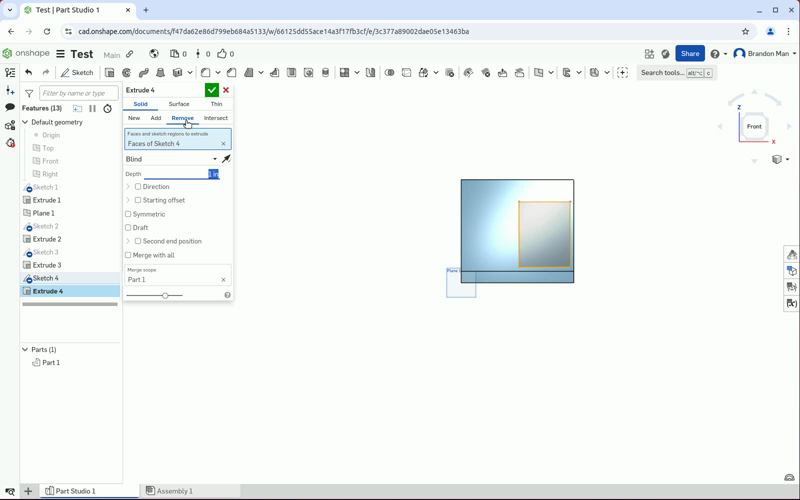
text(13.961)
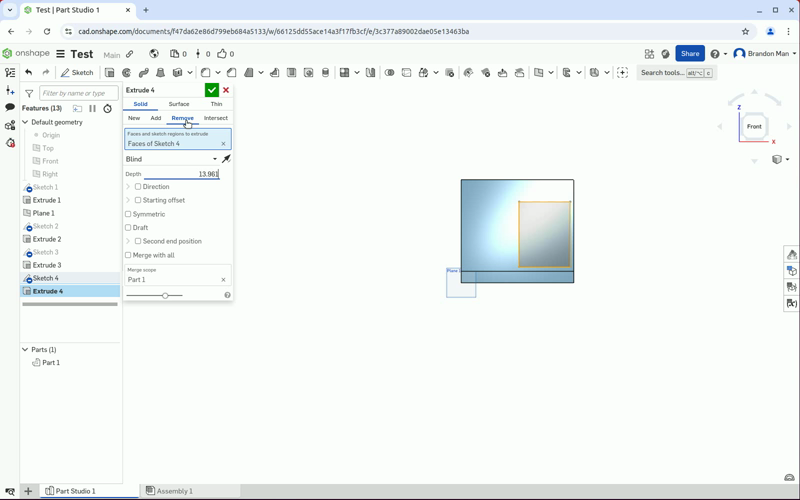
key(tab, 6)
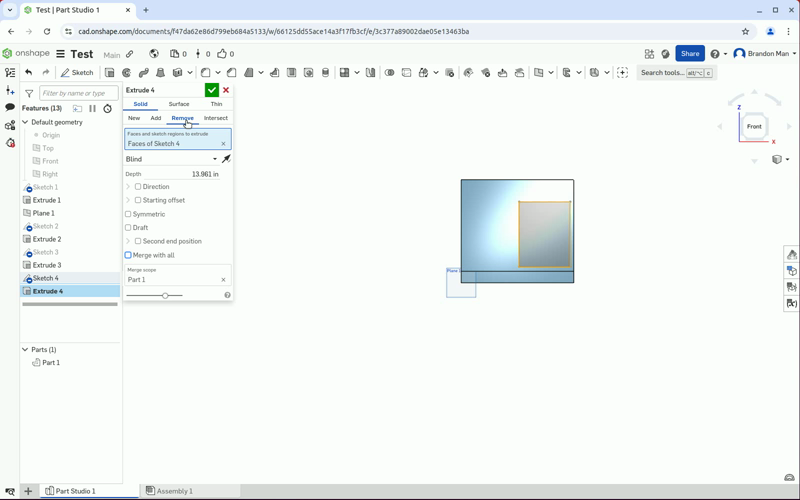
key(space)
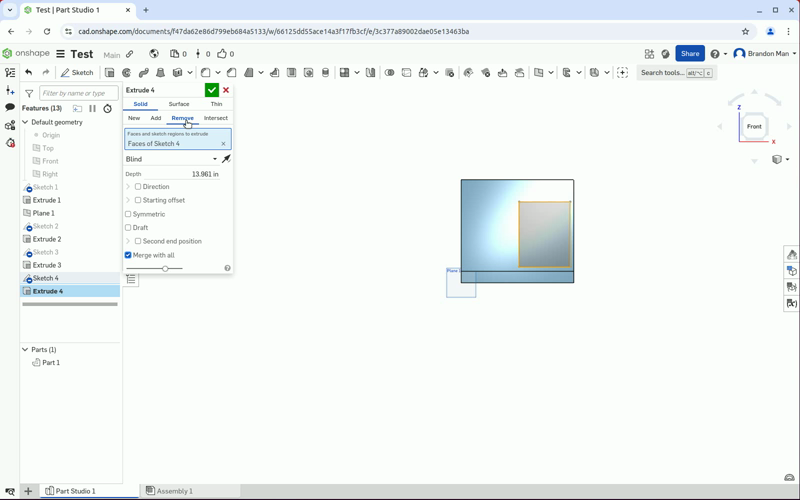
key(enter)
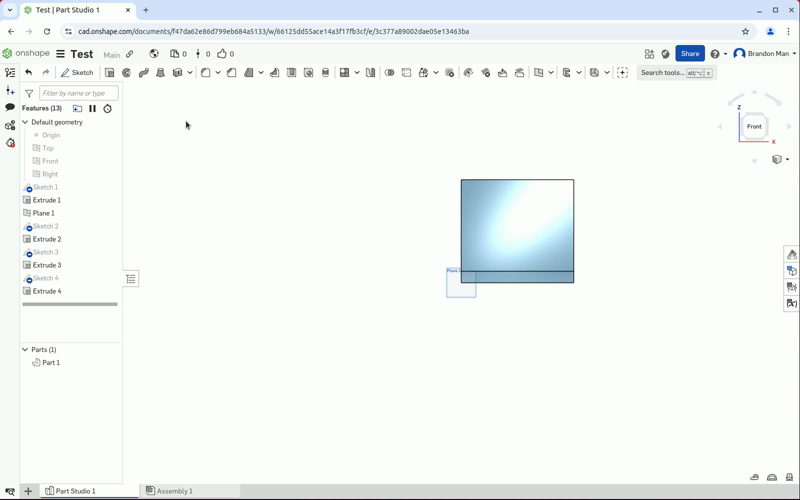
key(shift+h)
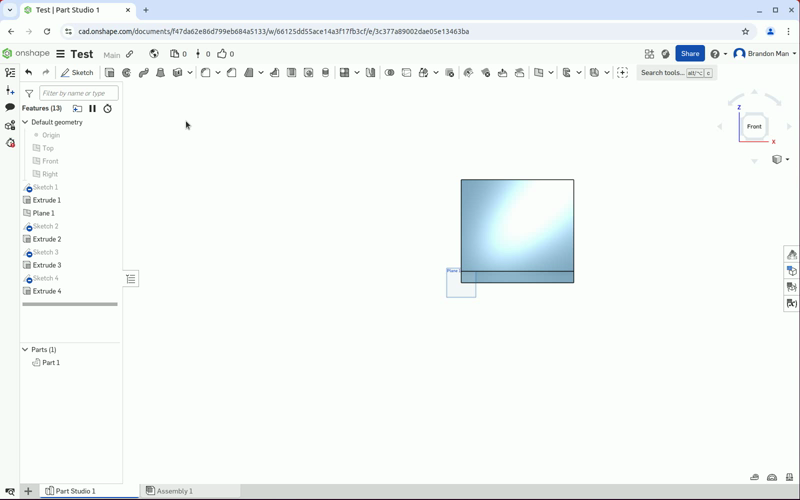
key(shift+h)
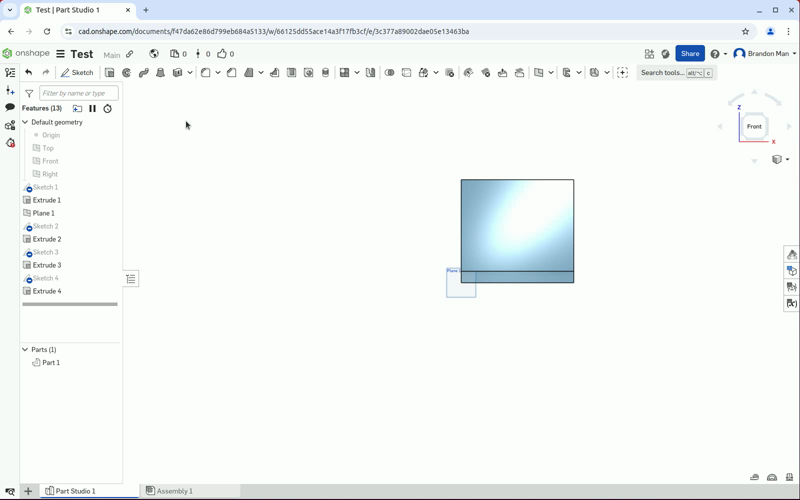
mouse_move(73, 189)
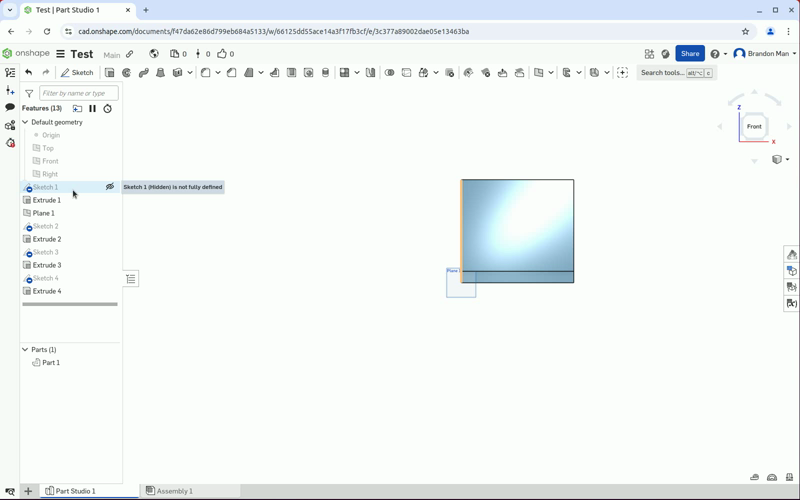
click(73, 189)
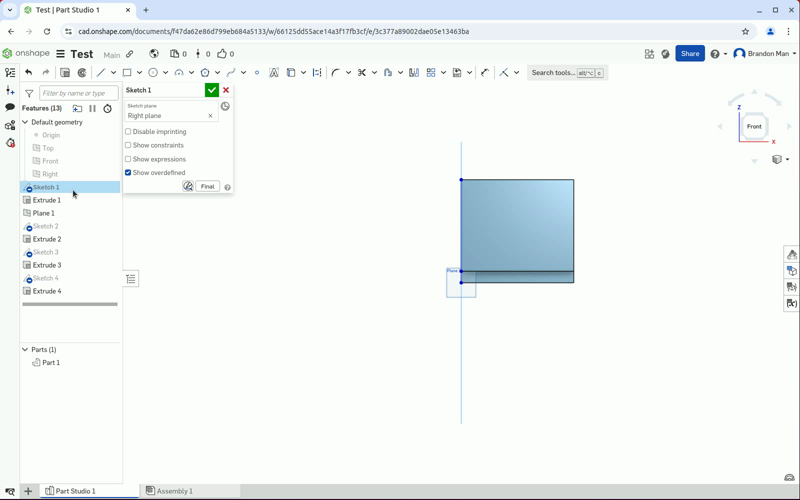
mouse_move(229, 92)
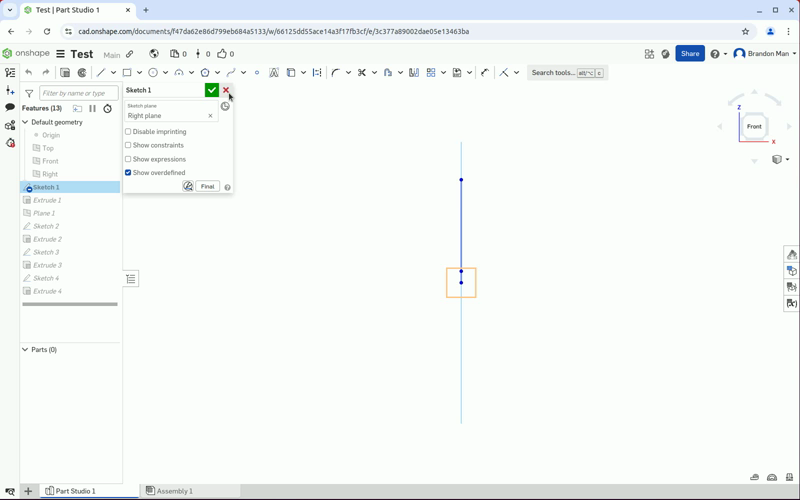
click(229, 92)
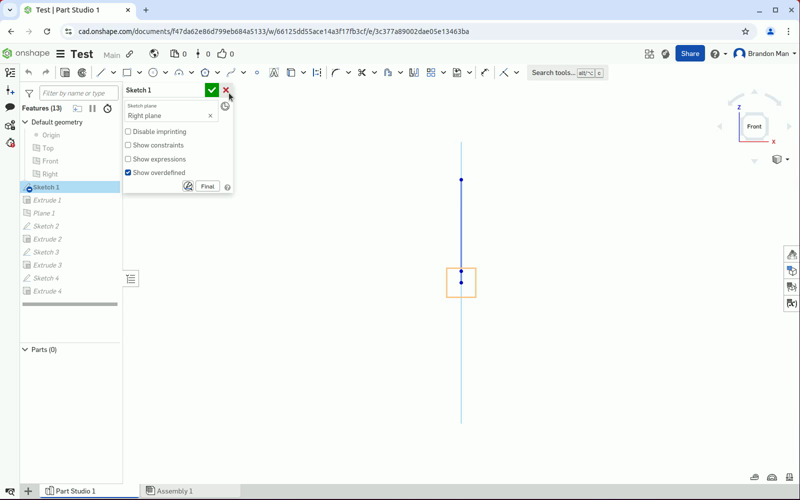
key(shift+s)
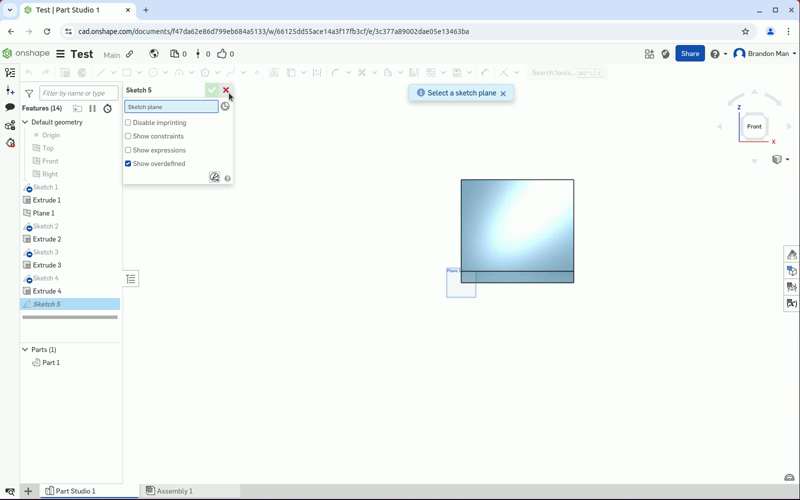
mouse_move(73, 215)
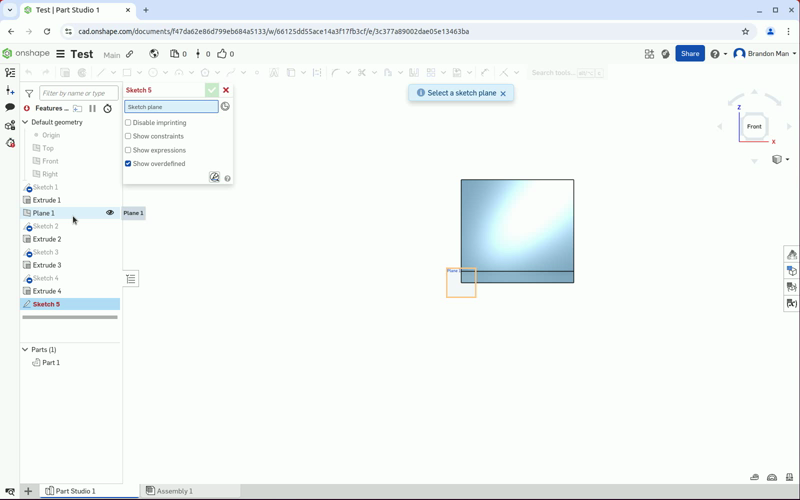
click(73, 215)
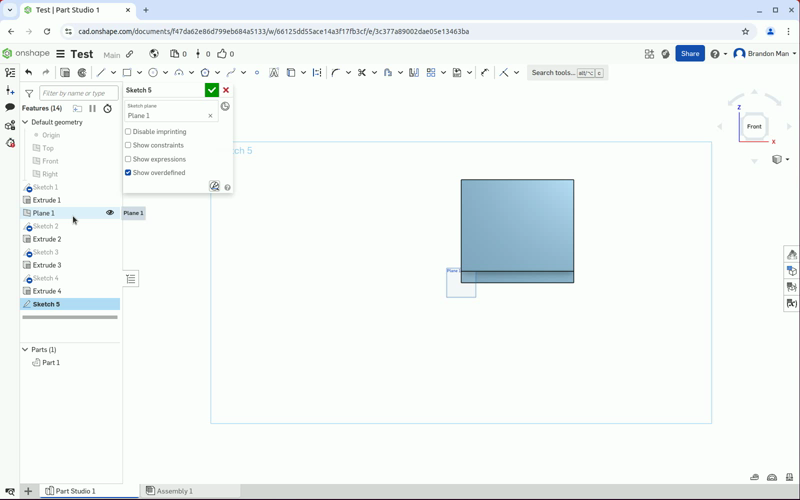
mouse_move(73, 352)
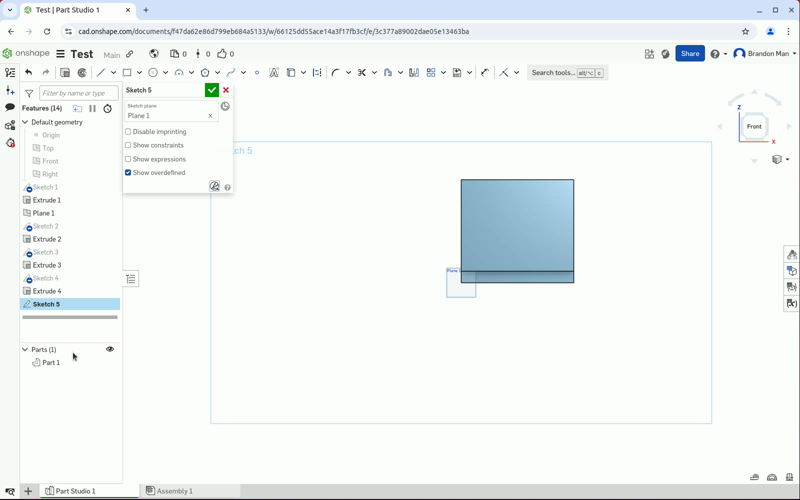
key(y)
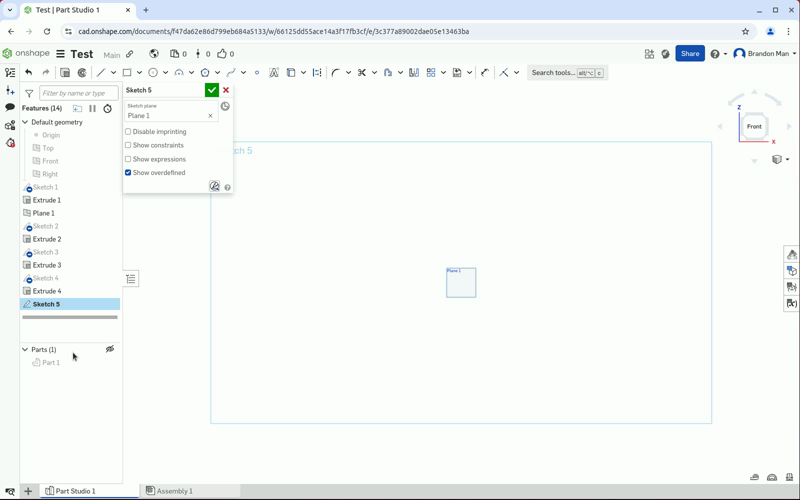
key(l)
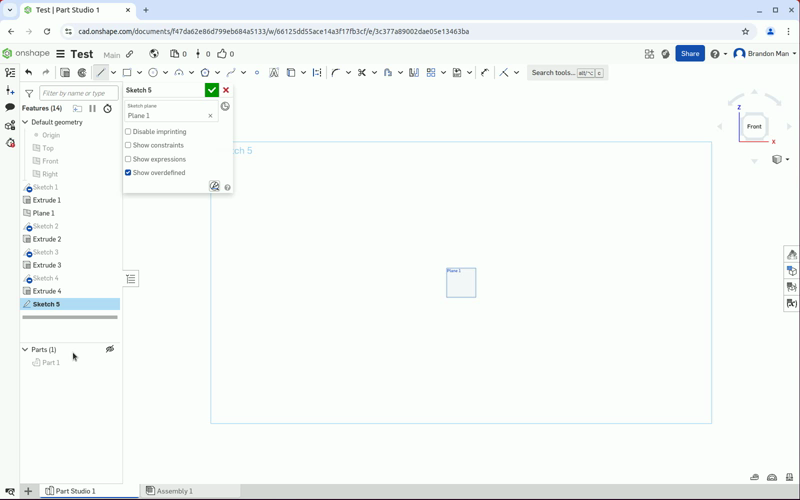
key_down(shift)
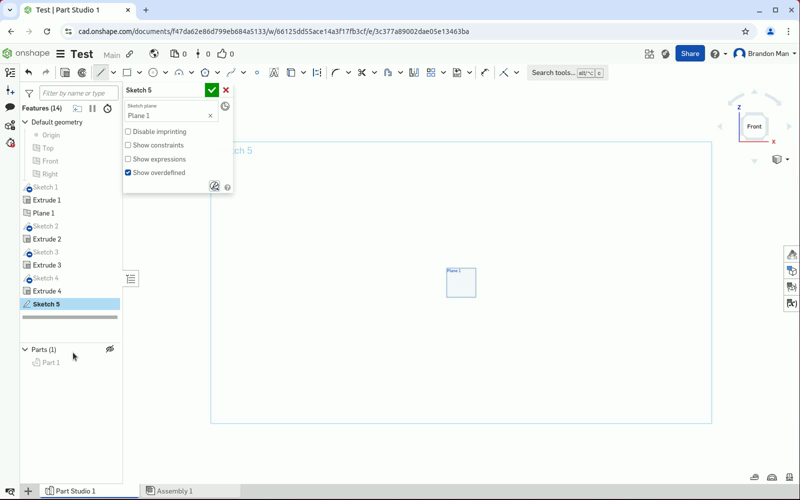
mouse_move(465, 266)
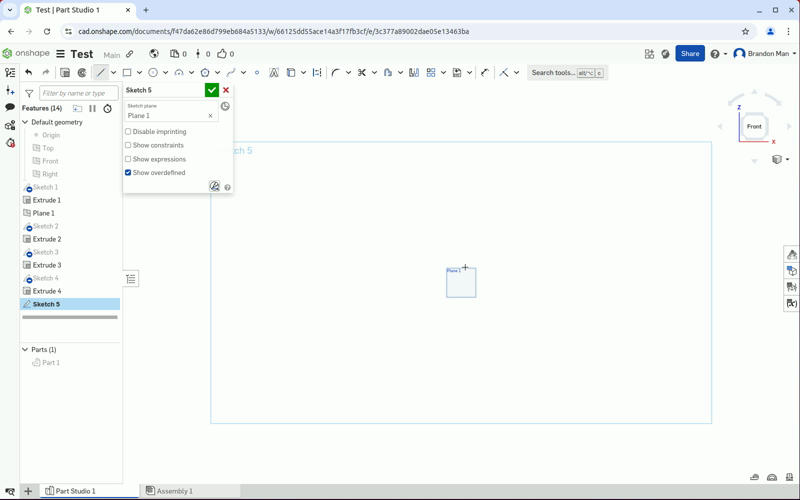
click(465, 266)
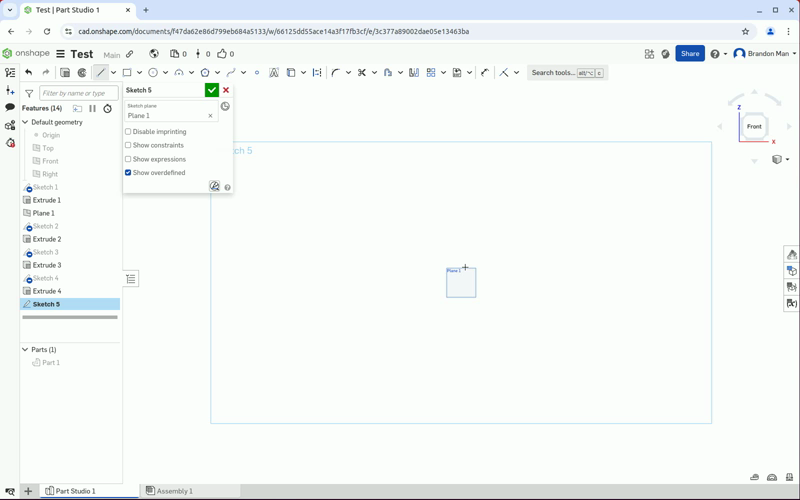
key_up(shift)
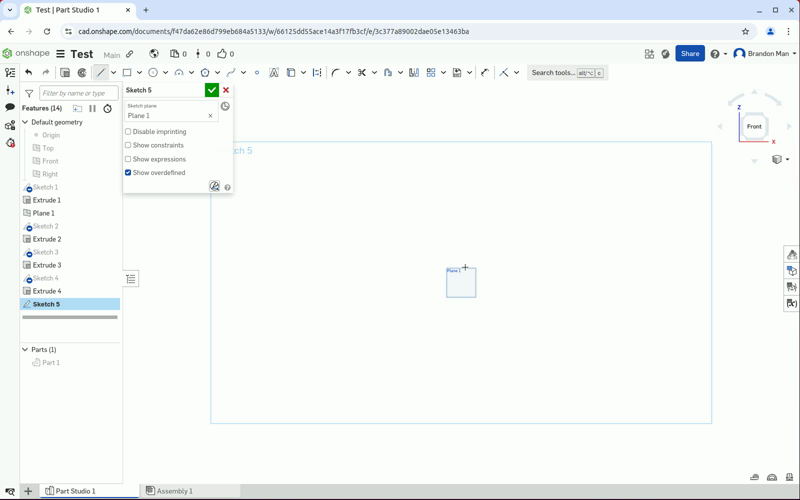
key_down(shift)
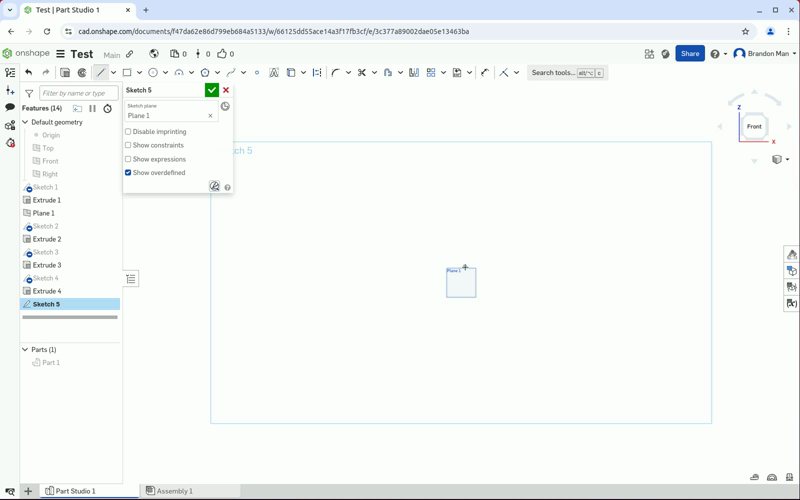
mouse_move(495, 266)
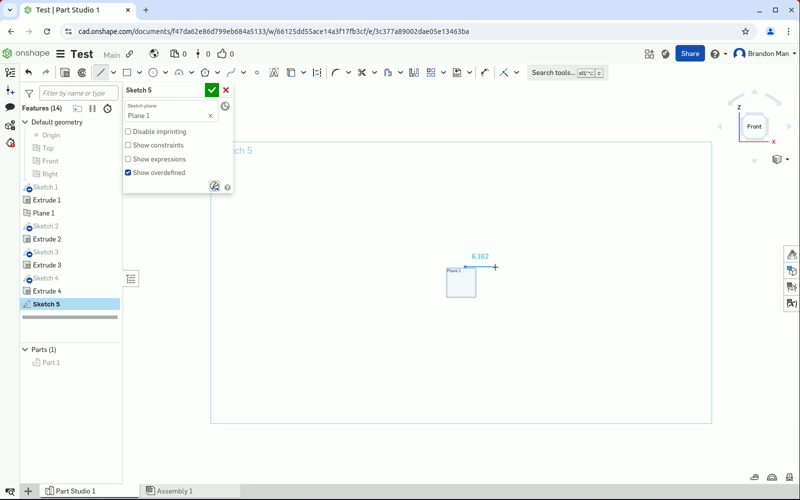
mouse_move(516, 266)
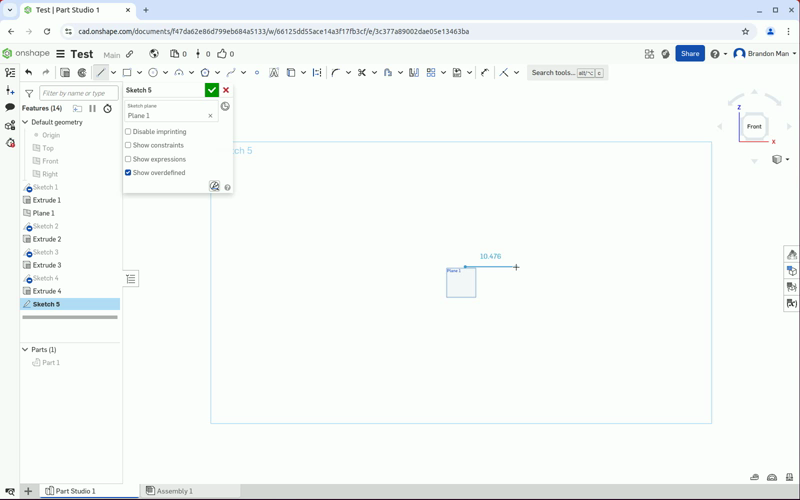
click(516, 266)
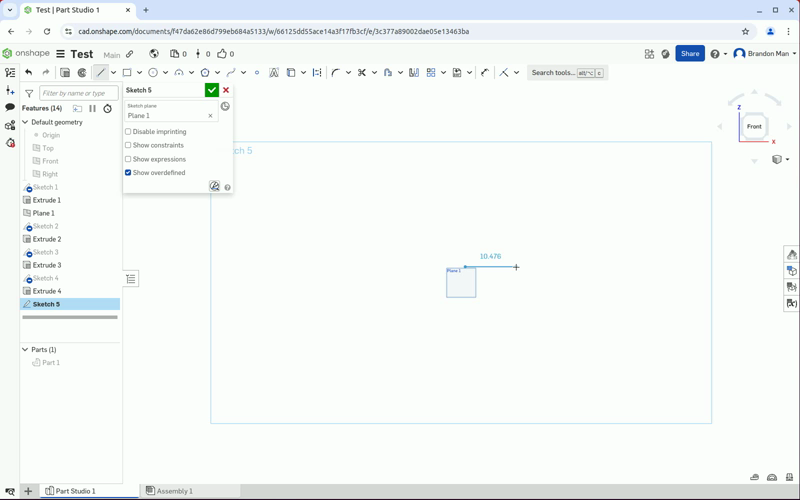
key_up(shift)
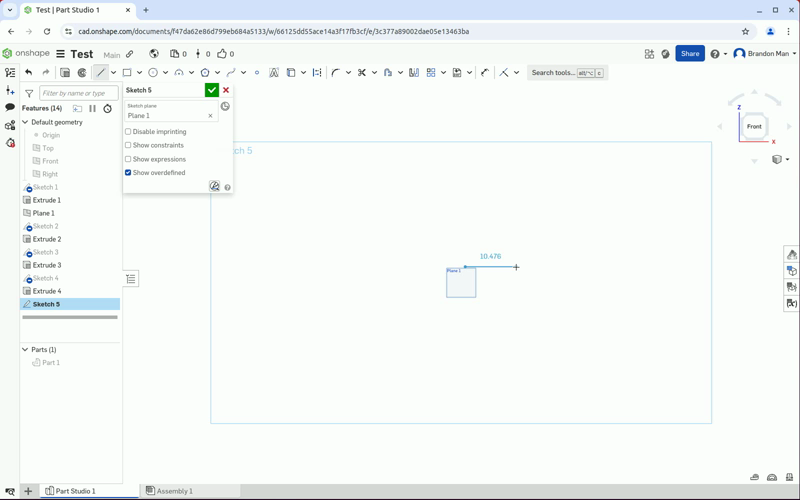
key_down(shift)
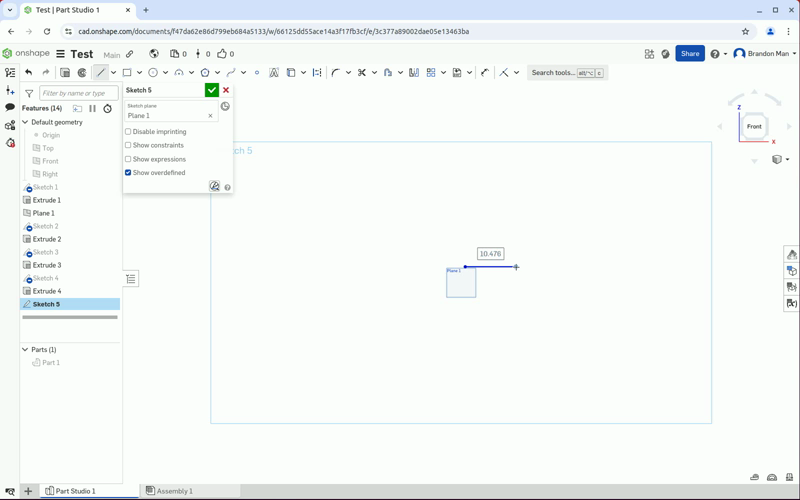
mouse_move(516, 201)
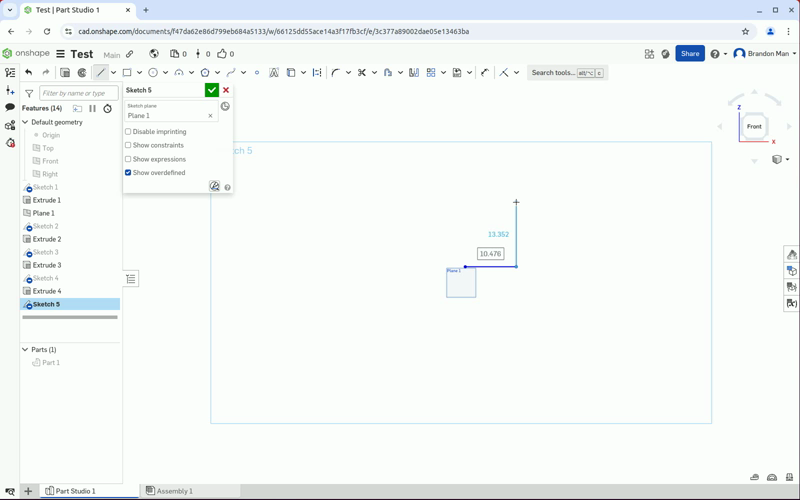
click(516, 201)
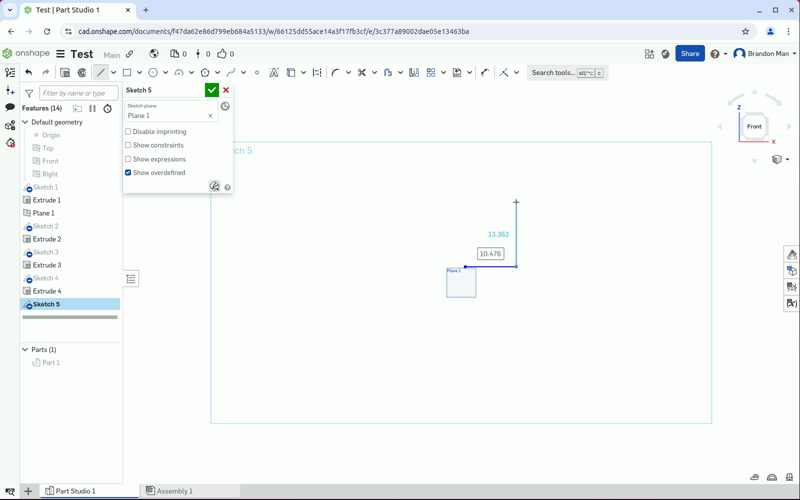
key_up(shift)
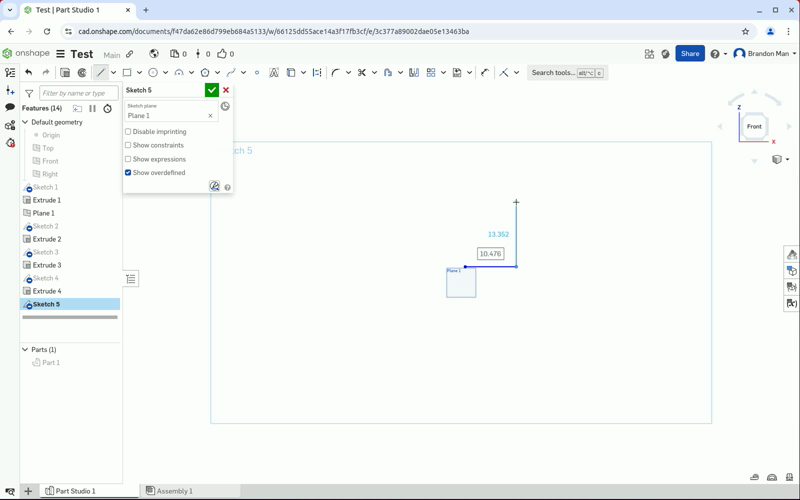
key_down(shift)
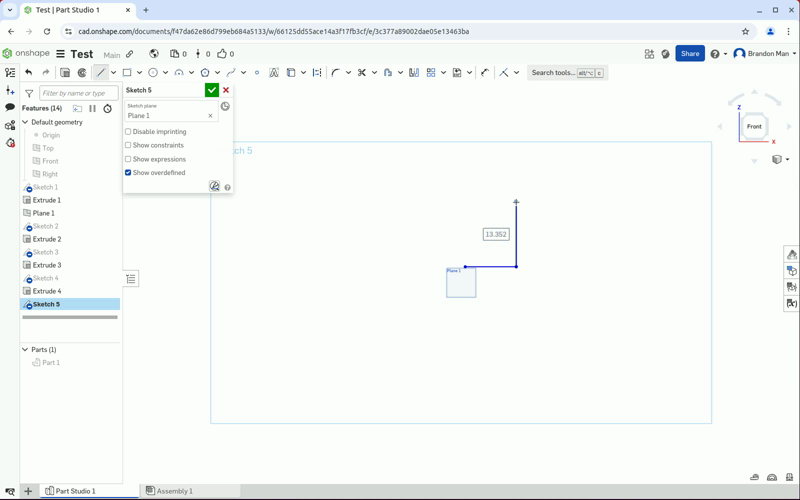
mouse_move(546, 201)
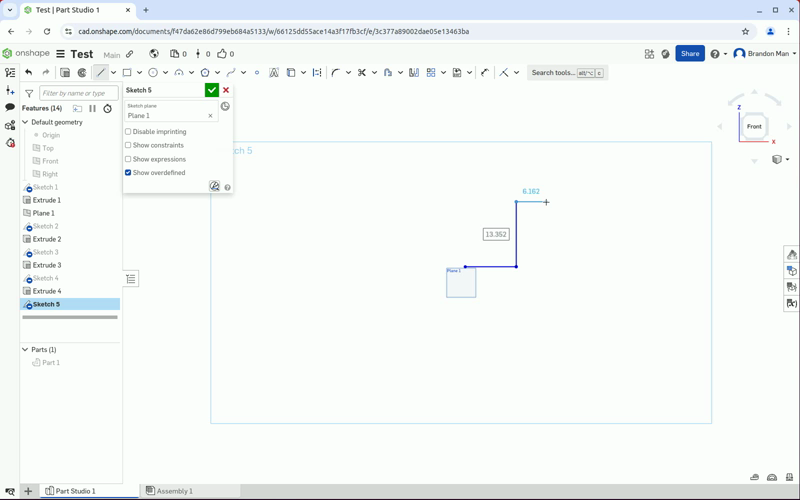
mouse_move(465, 201)
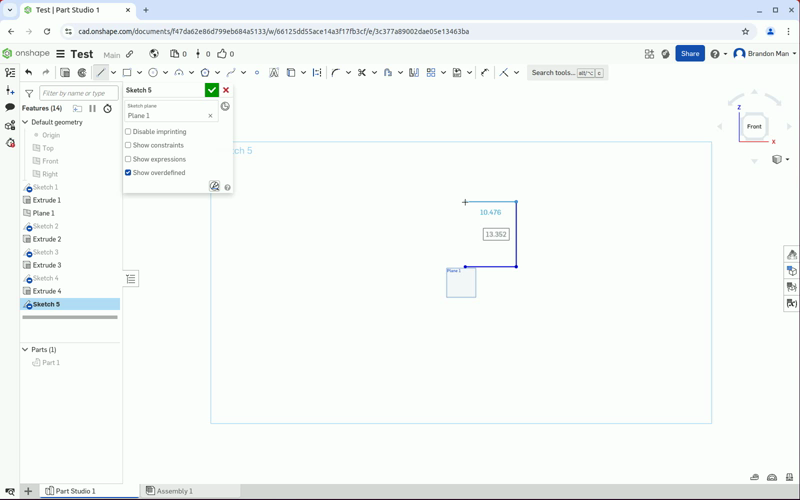
click(465, 201)
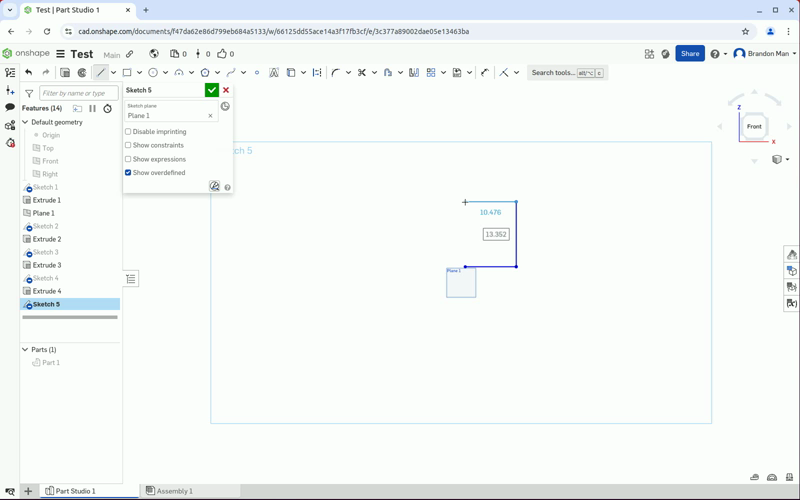
key_up(shift)
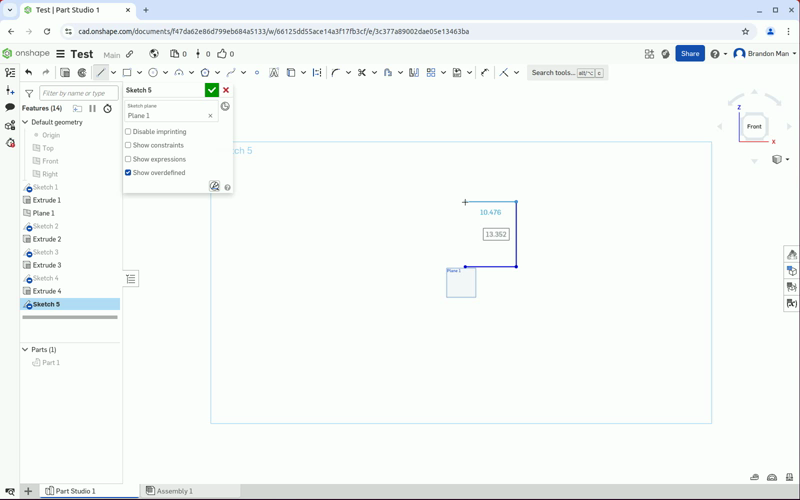
key_down(shift)
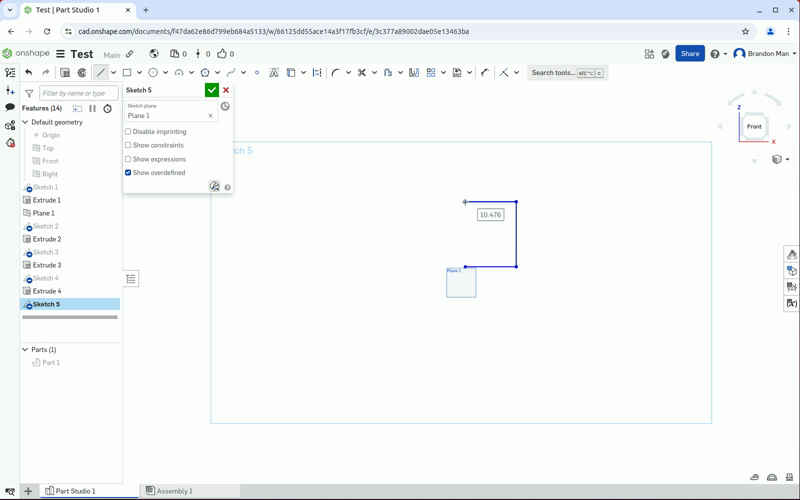
mouse_move(465, 266)
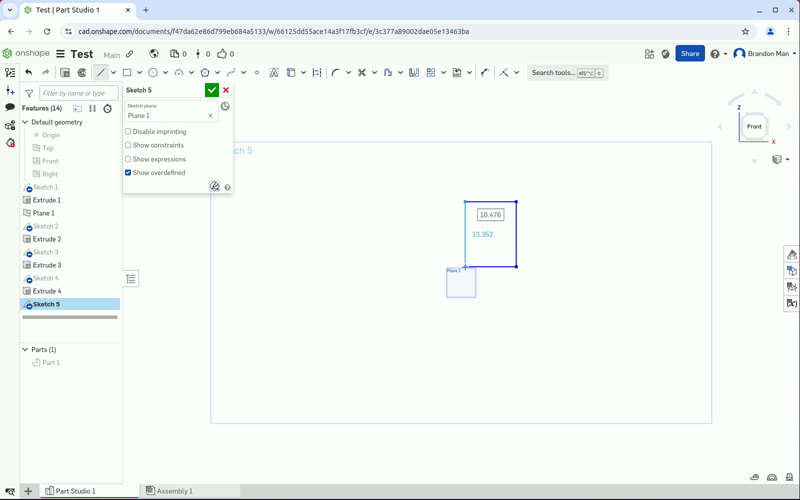
key_up(shift)
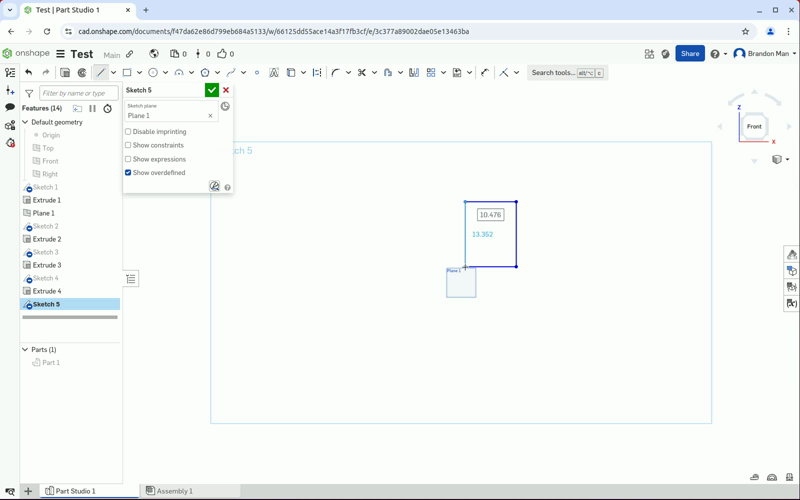
click(465, 266)
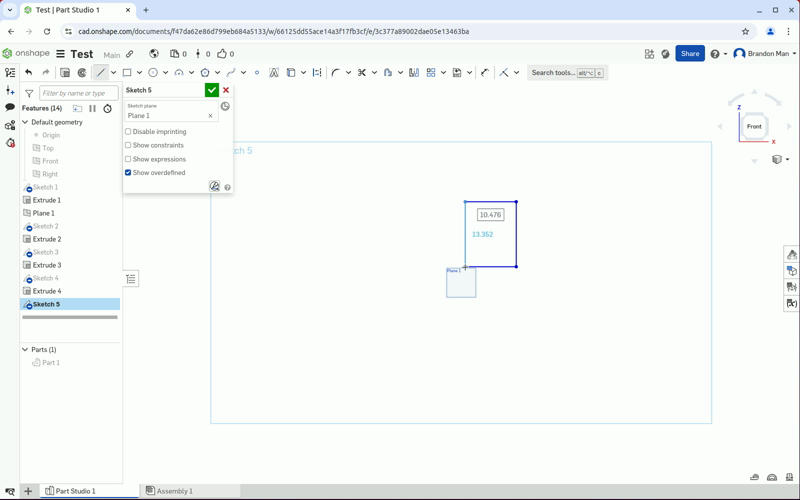
key(esc)
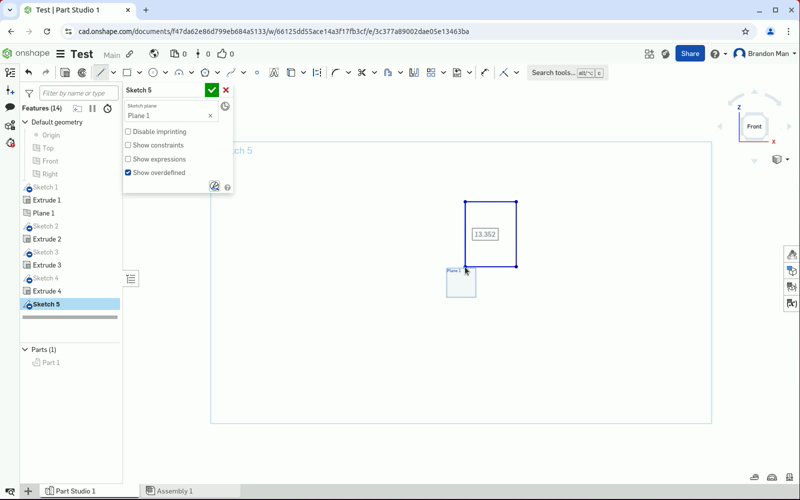
mouse_move(513, 240)
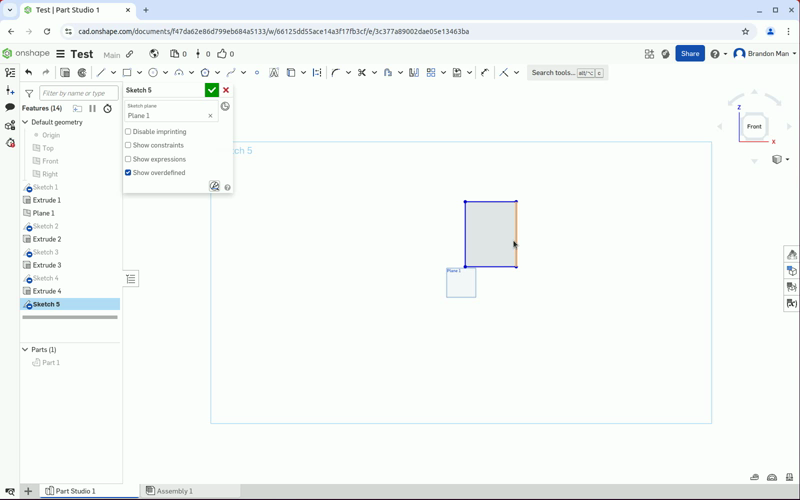
click(513, 240)
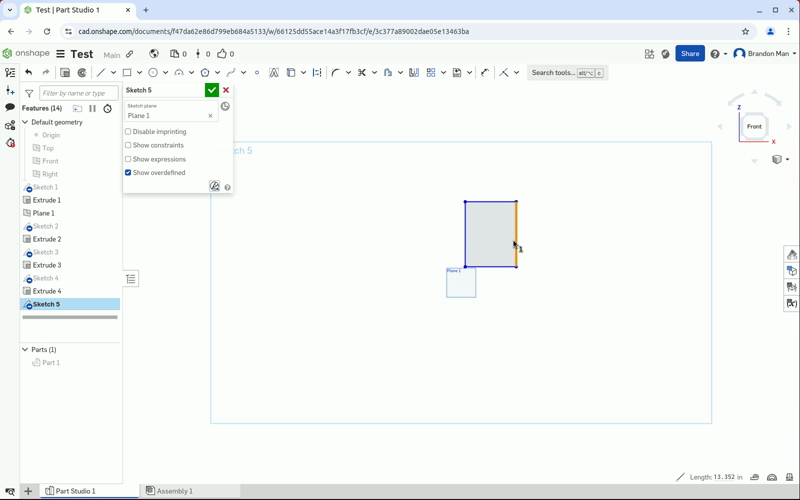
mouse_move(73, 352)
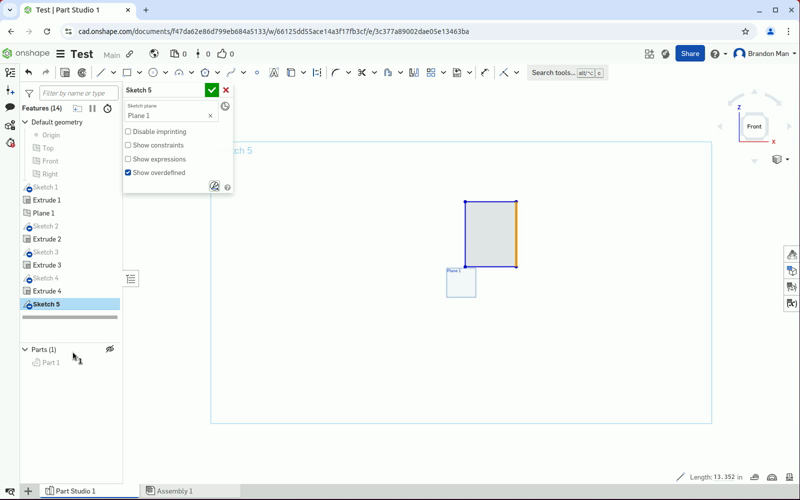
key(shift+y)
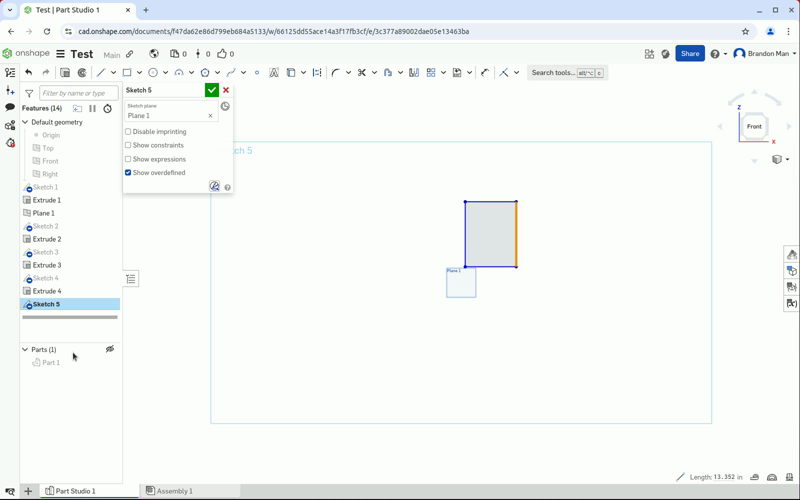
key(shift+e)
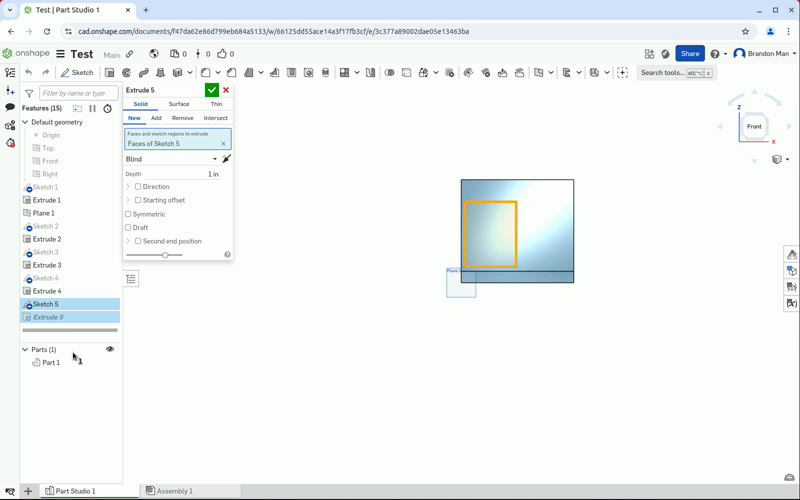
mouse_move(143, 106)
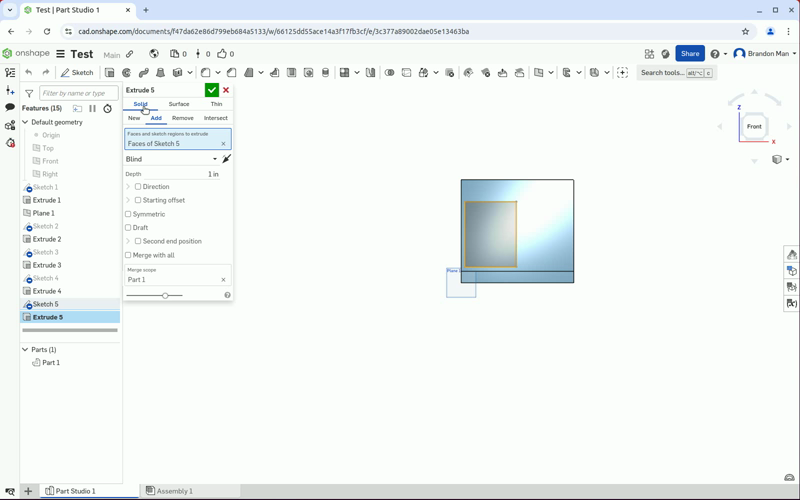
click(143, 106)
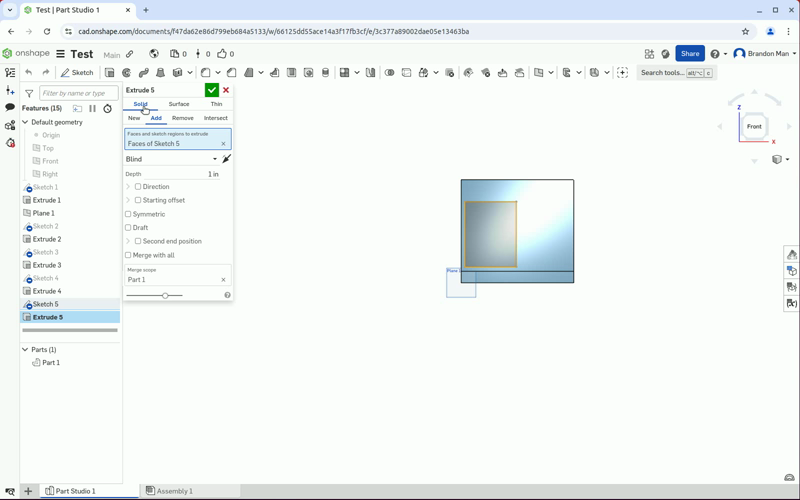
mouse_move(186, 120)
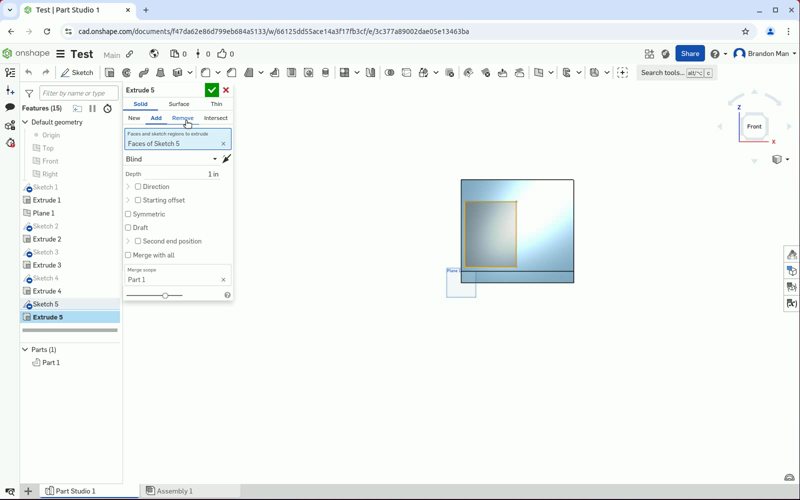
click(186, 120)
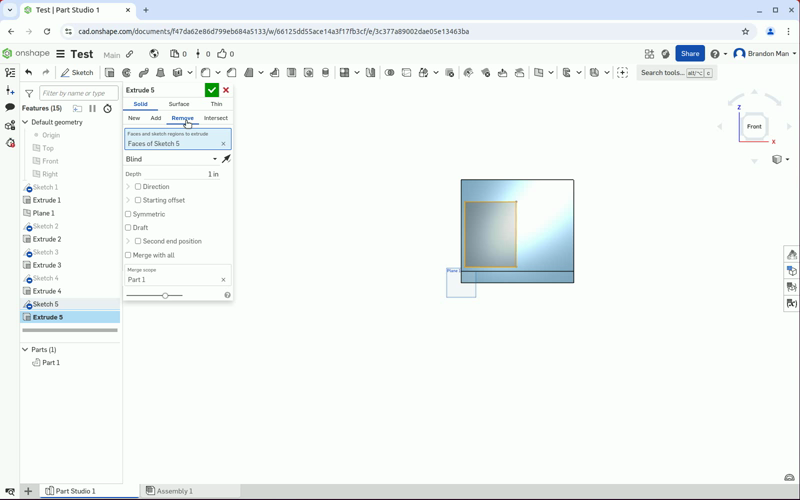
key(tab, 4)
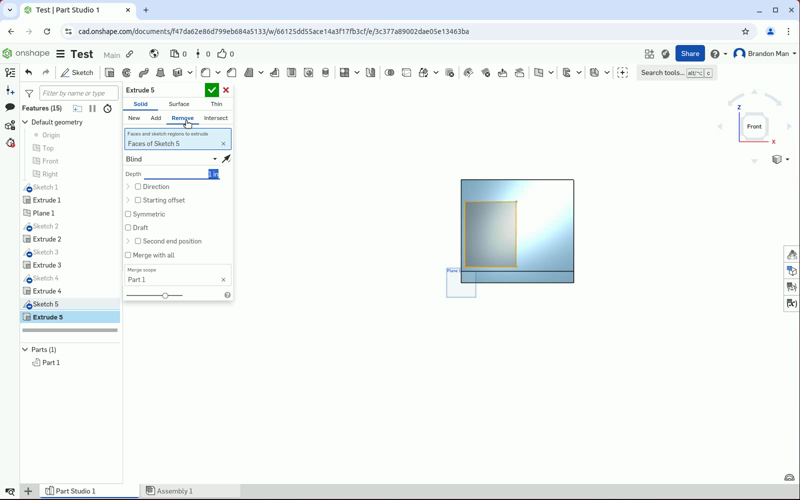
text(13.961)
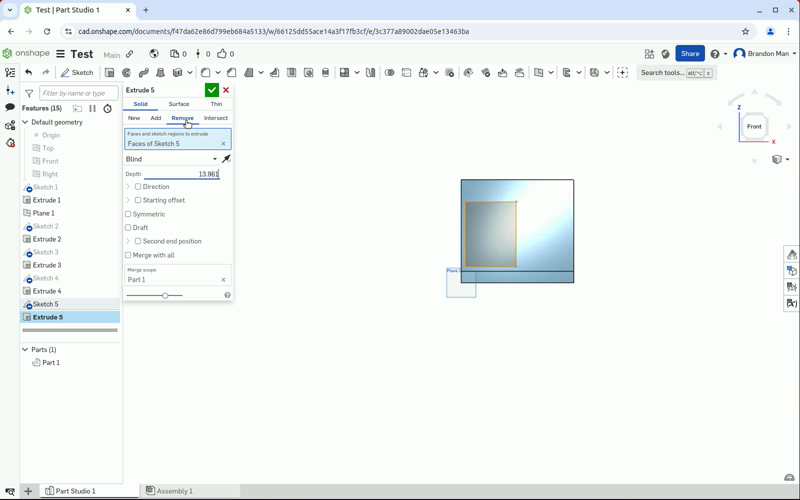
key(tab, 6)
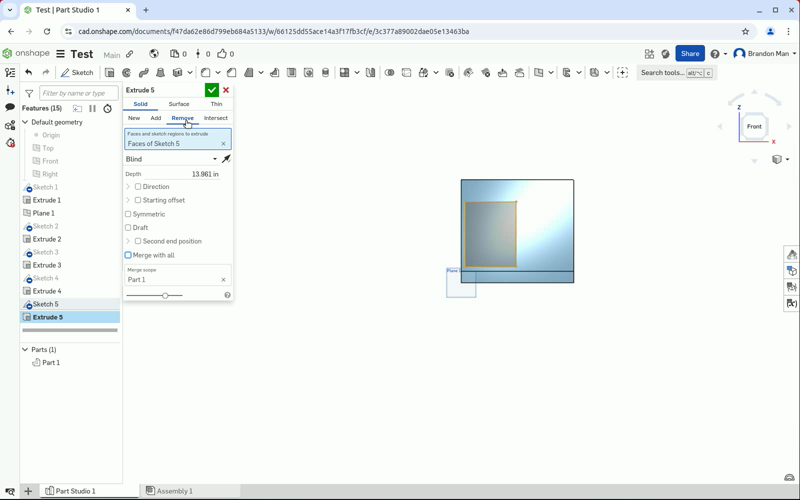
key(space)
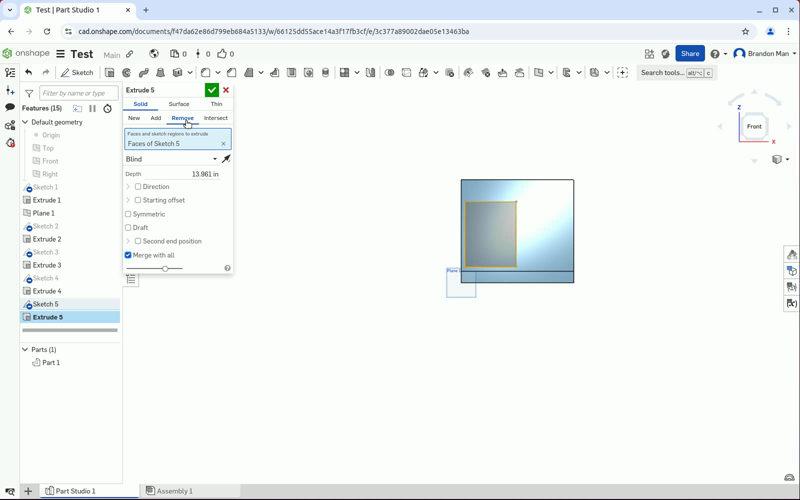
key(enter)
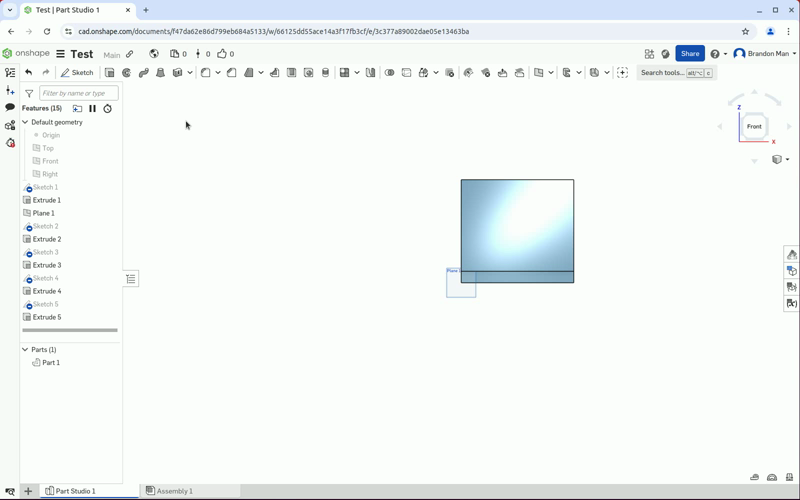
key(shift+h)
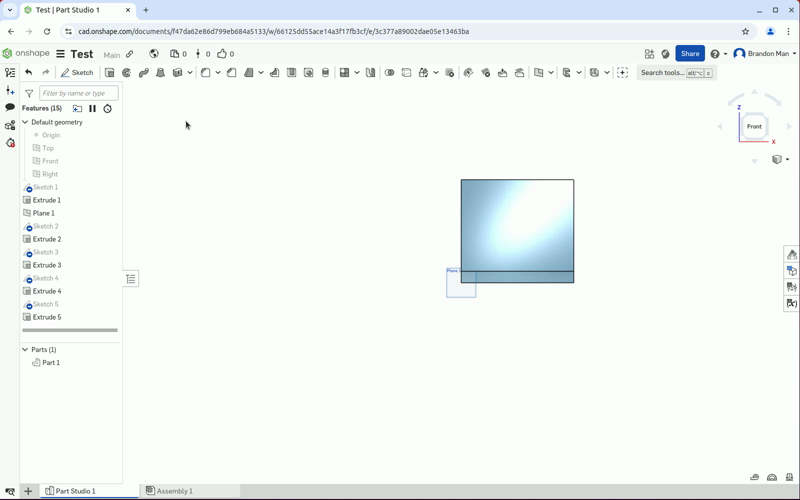
key(shift+h)
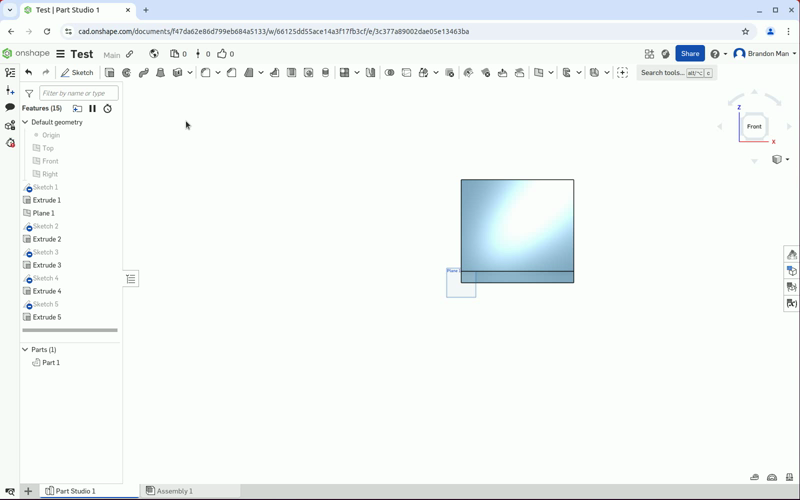
key(shift+7)
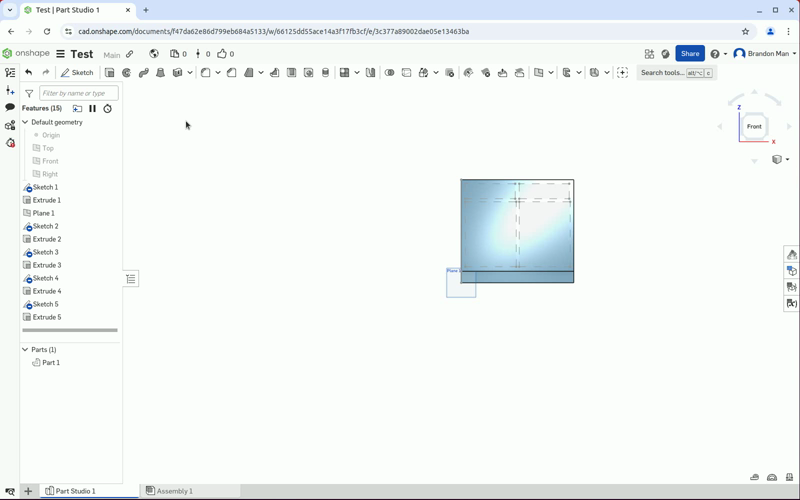
key(left, 2)
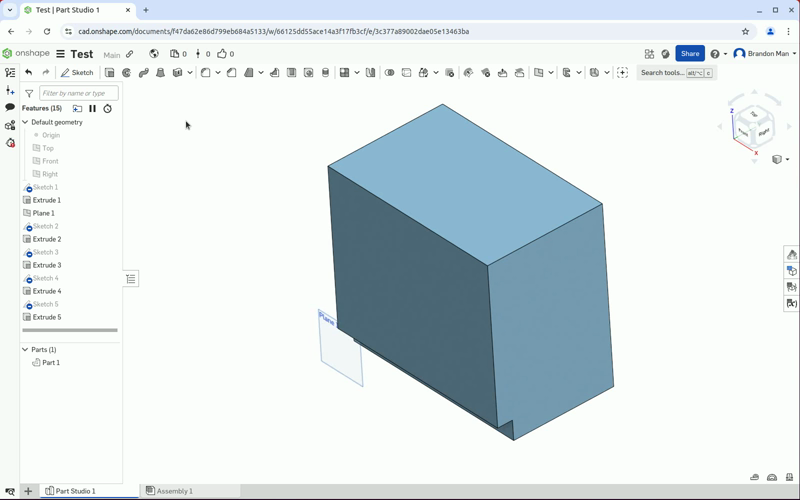
key(down, 2)
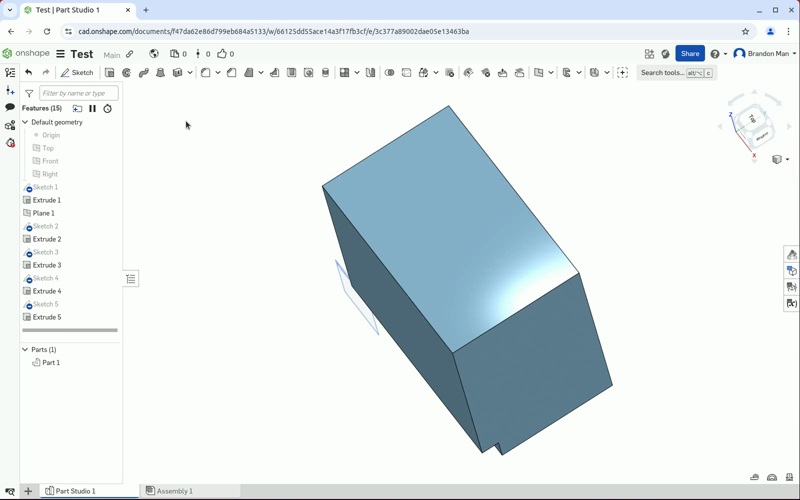
key(up, 2)
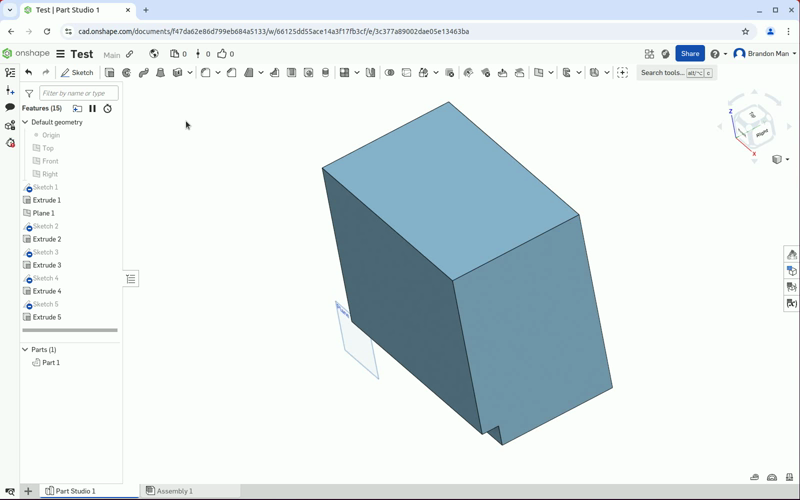
key(right, 2)
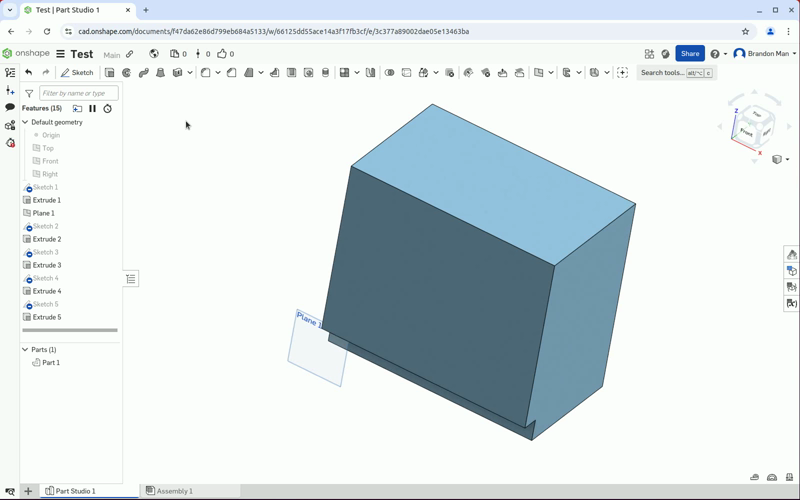
mouse_move(73, 189)
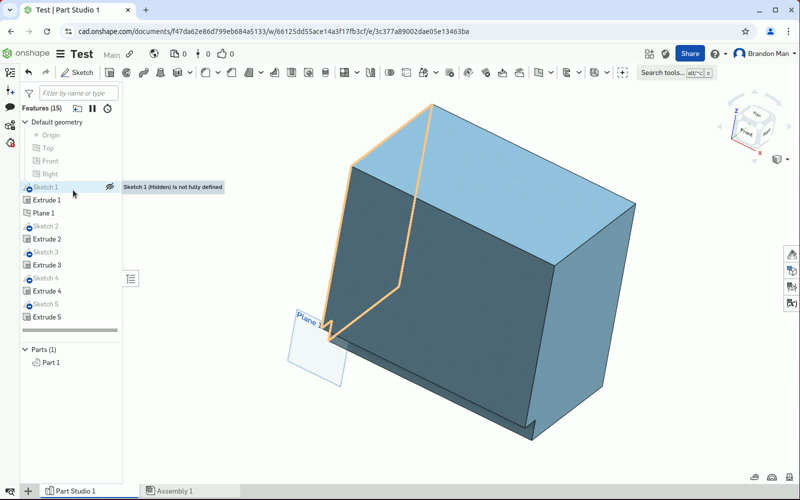
click(73, 189)